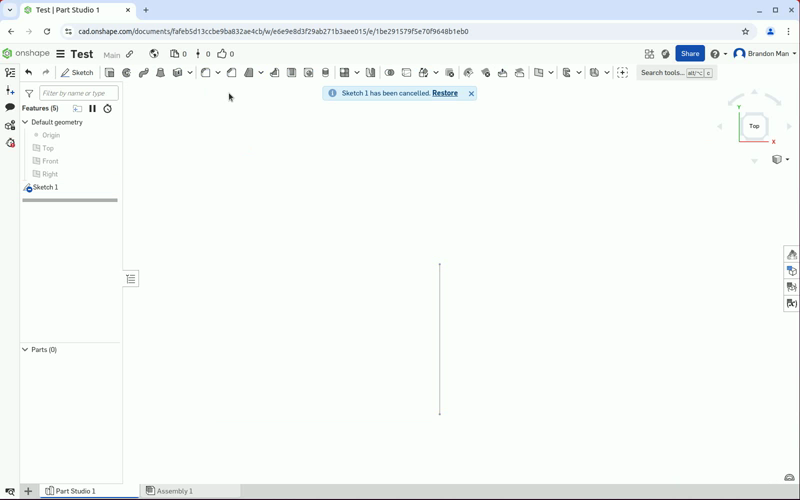
key(shift+h)
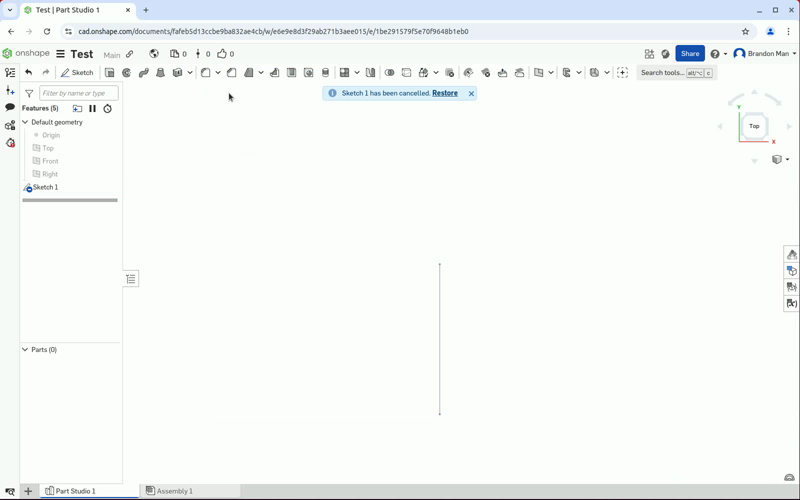
key(shift+s)
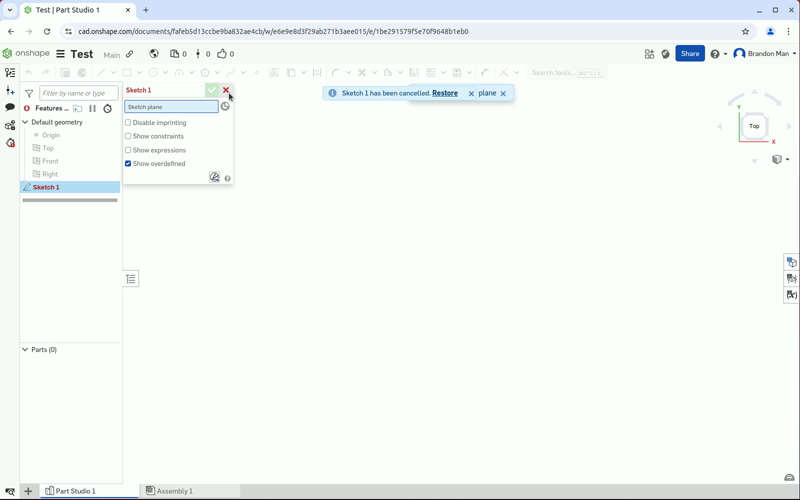
mouse_move(73, 150)
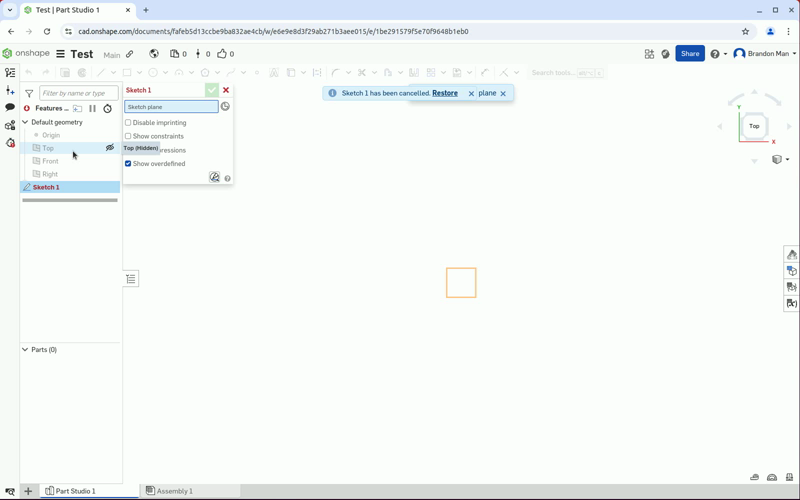
click(73, 150)
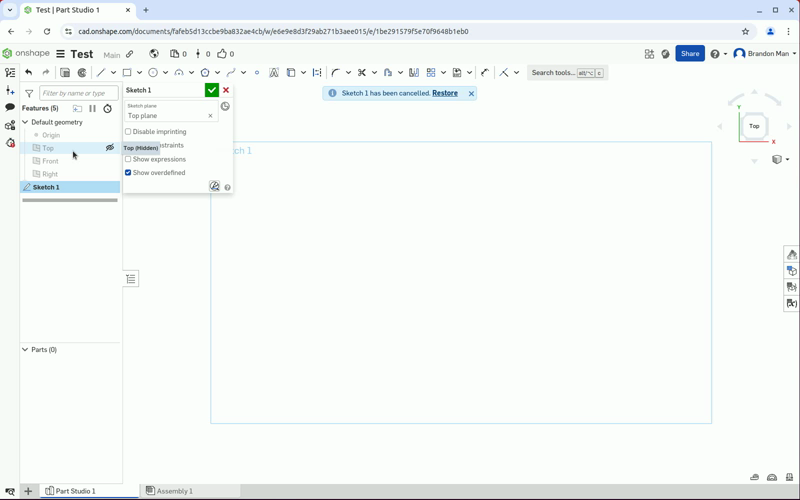
mouse_move(73, 352)
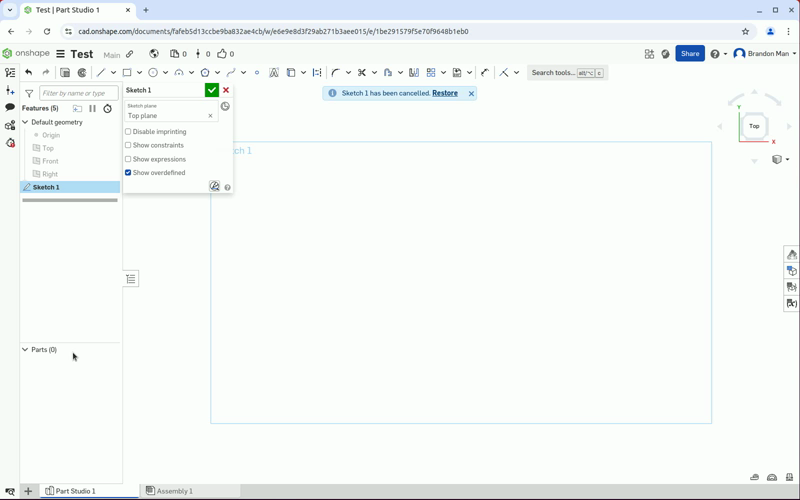
key(y)
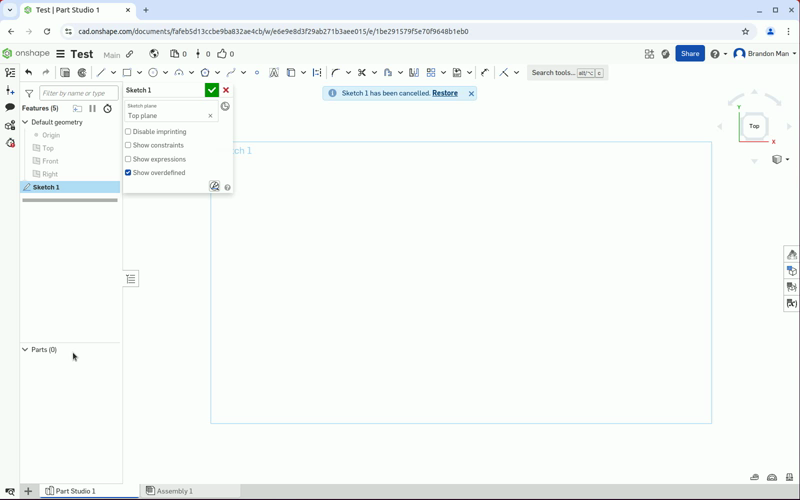
key(a)
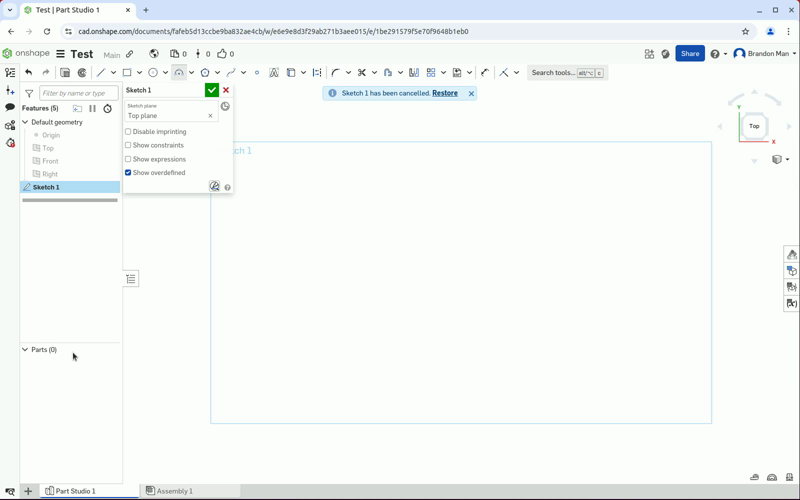
key_down(shift)
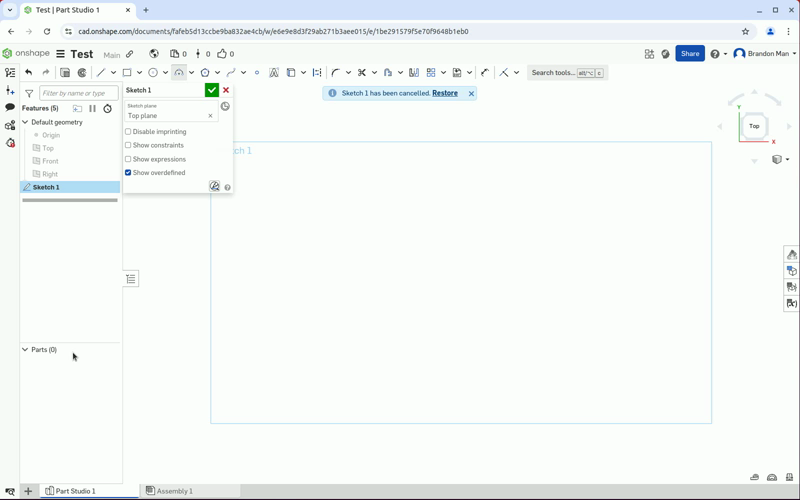
mouse_move(430, 301)
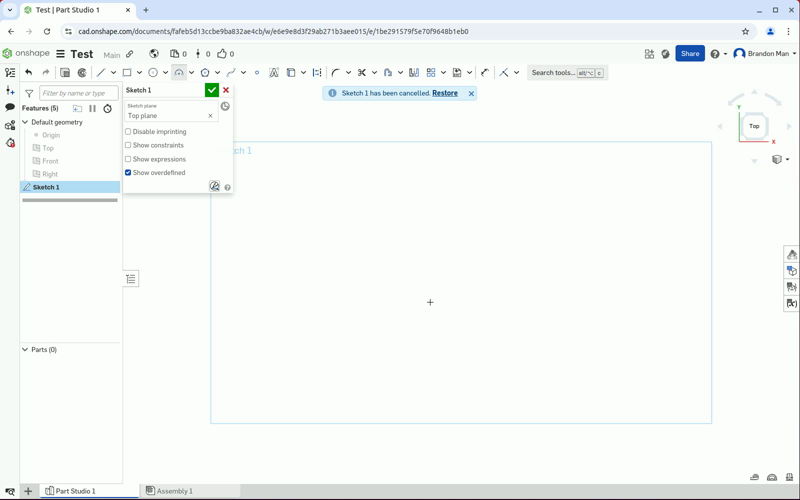
click(430, 301)
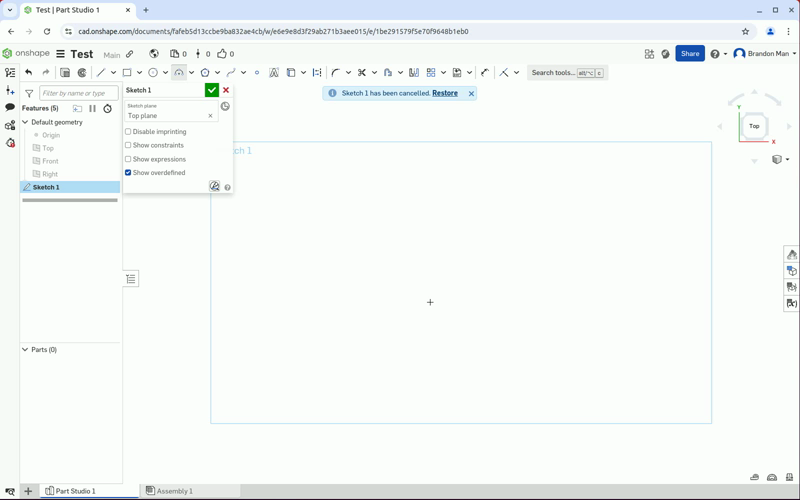
key_up(shift)
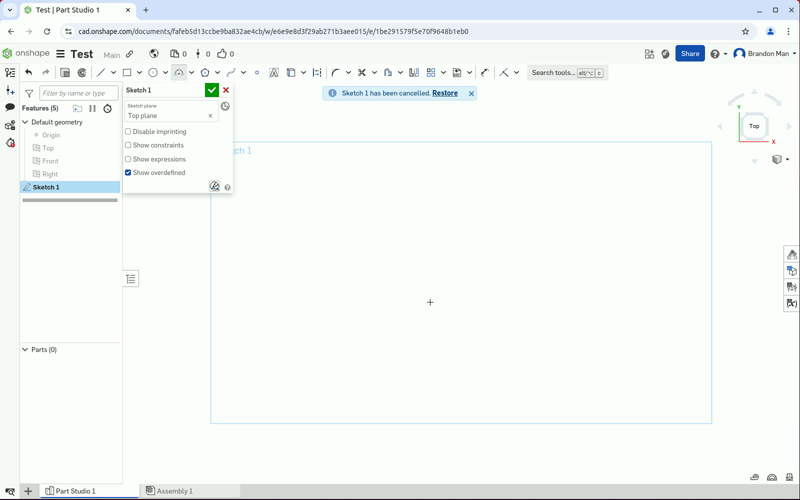
key_down(shift)
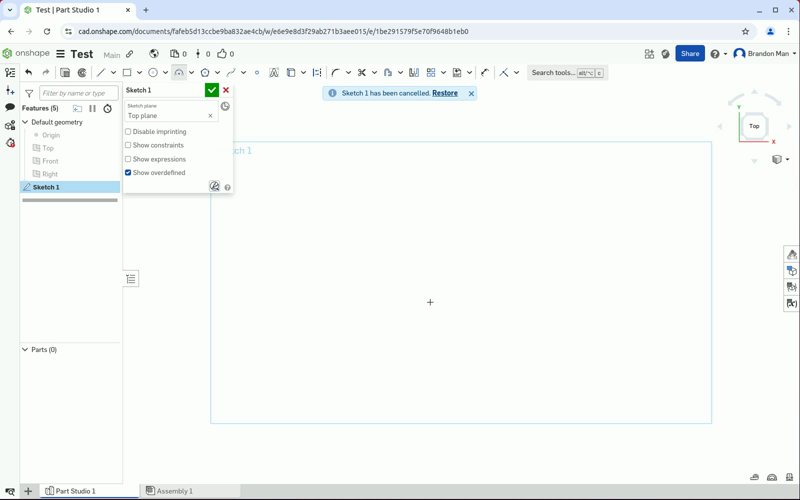
mouse_move(442, 313)
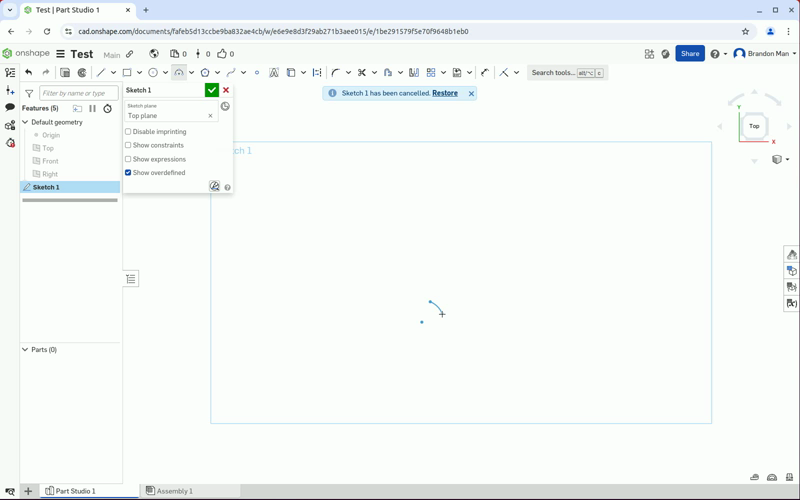
click(442, 313)
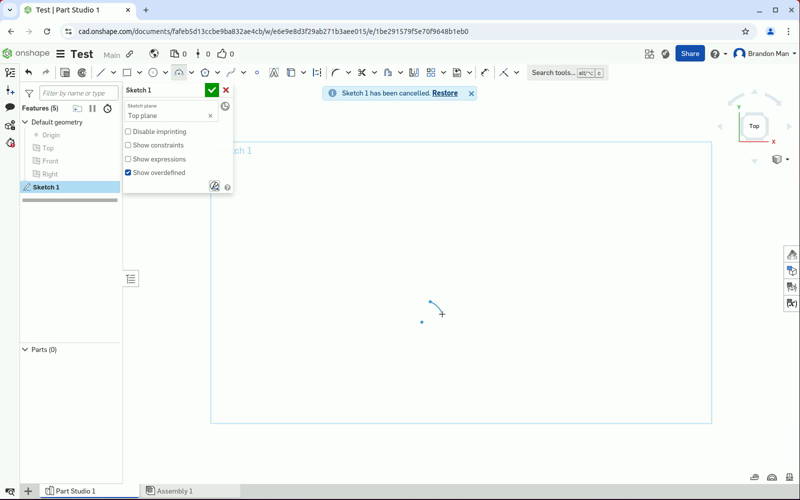
mouse_move(434, 310)
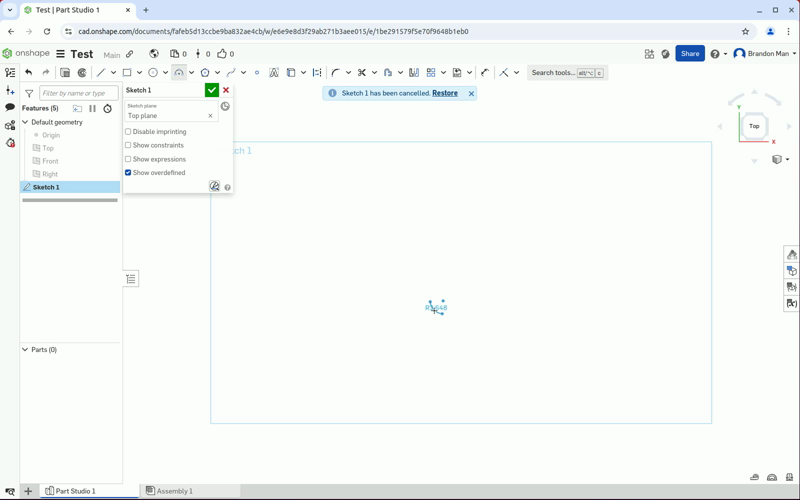
click(434, 310)
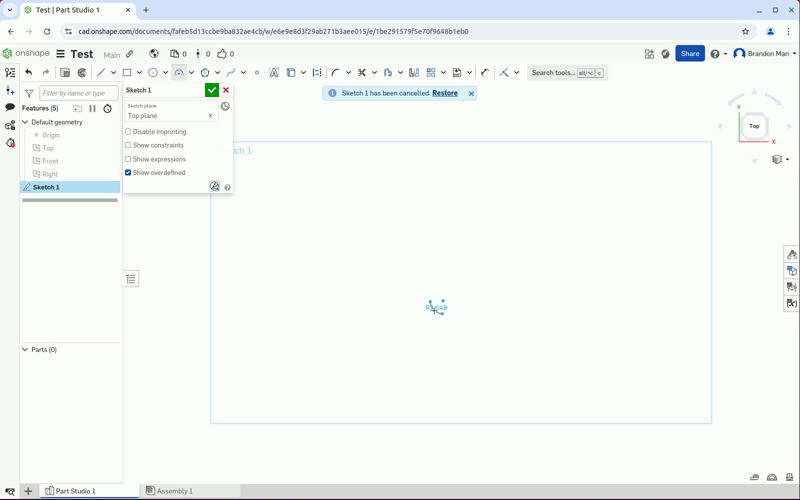
key_up(shift)
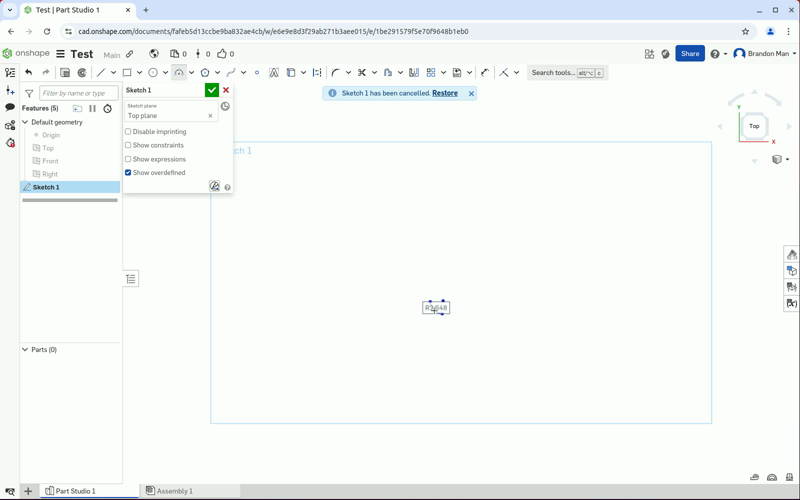
key(esc)
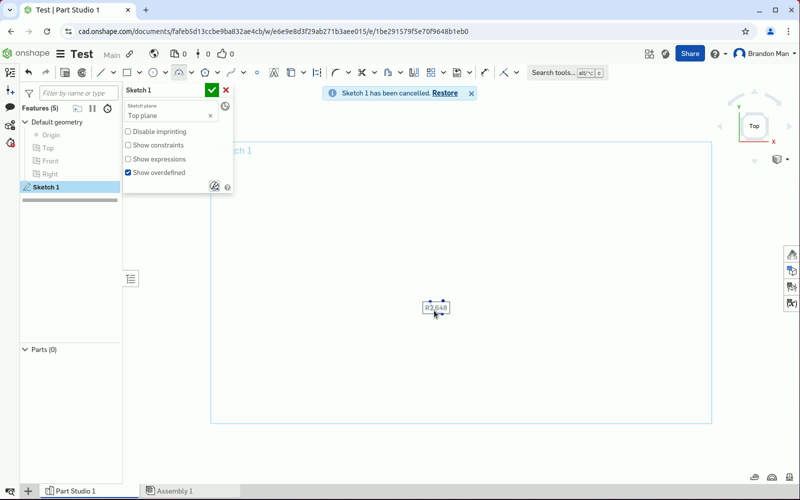
key(l)
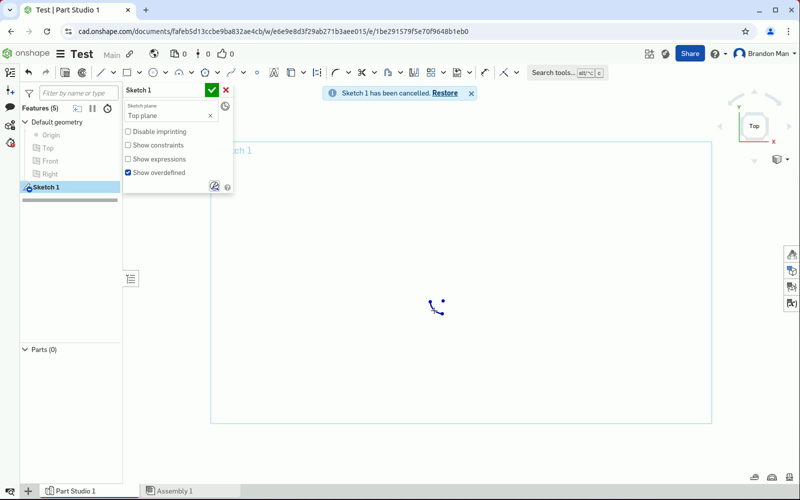
mouse_move(442, 313)
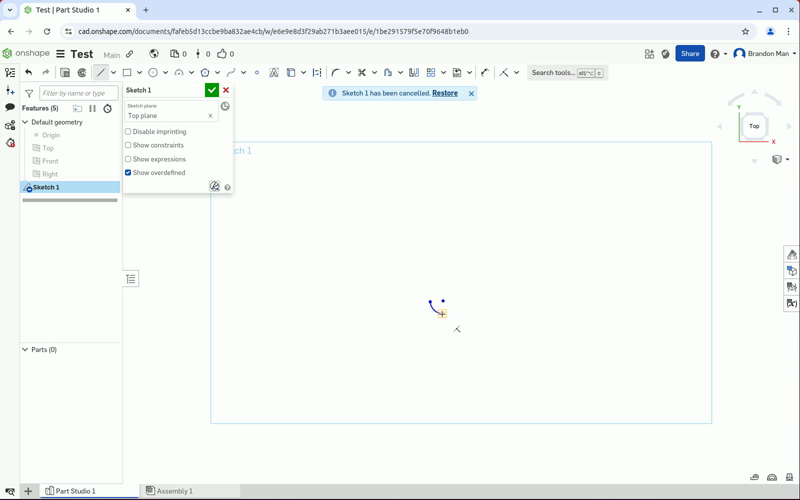
click(442, 313)
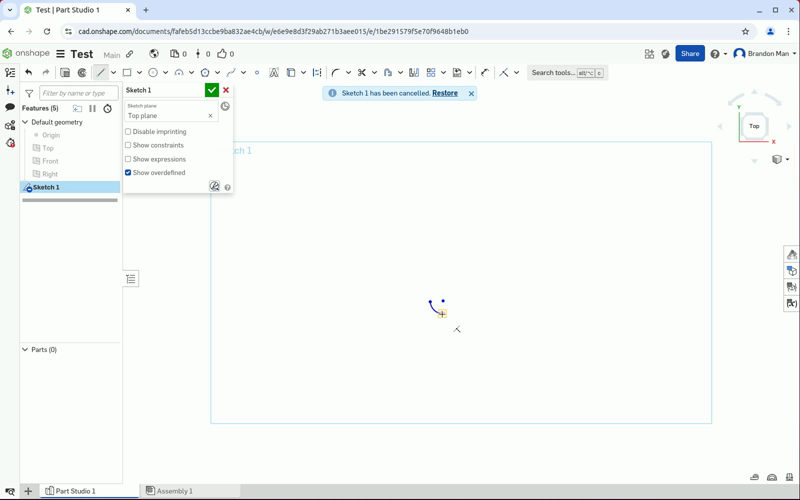
key_down(shift)
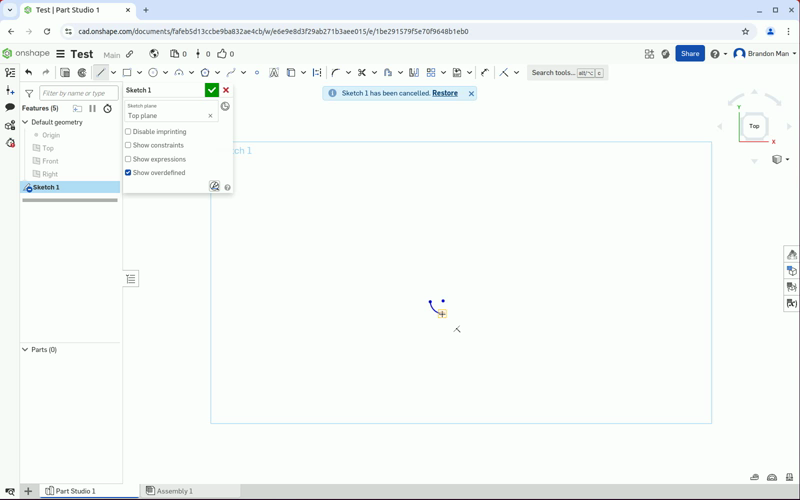
mouse_move(472, 313)
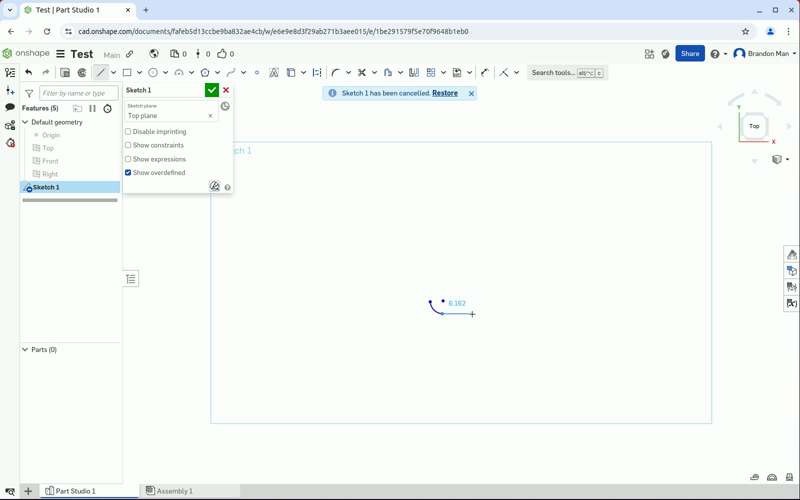
mouse_move(479, 313)
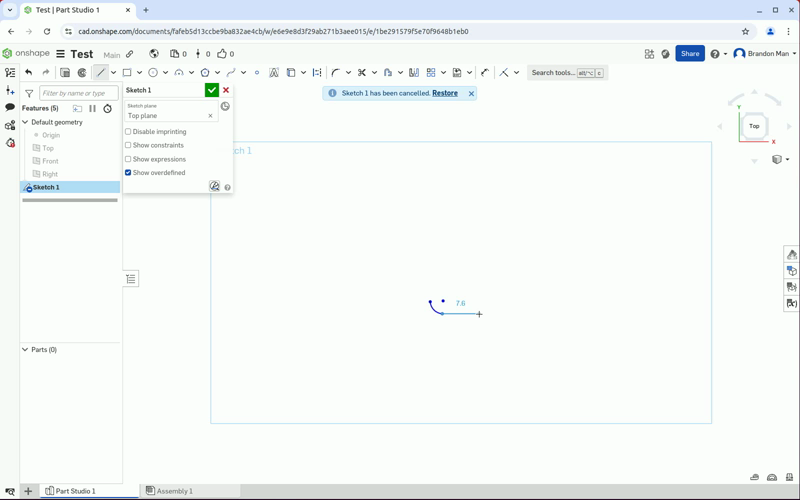
click(479, 313)
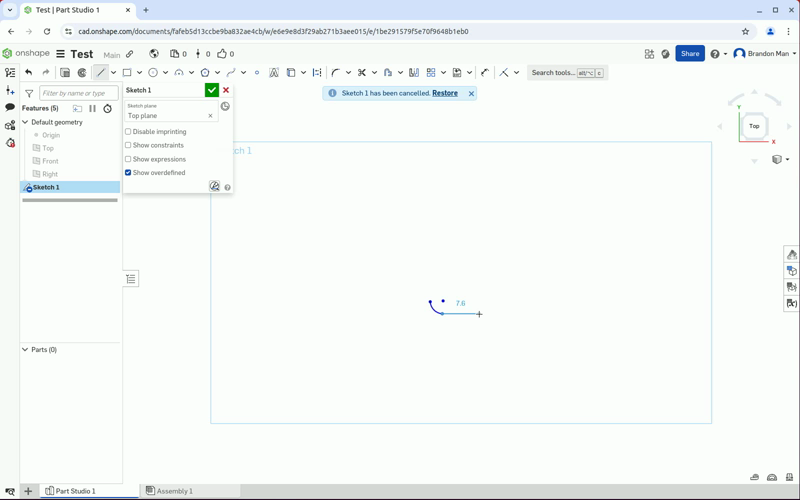
key_up(shift)
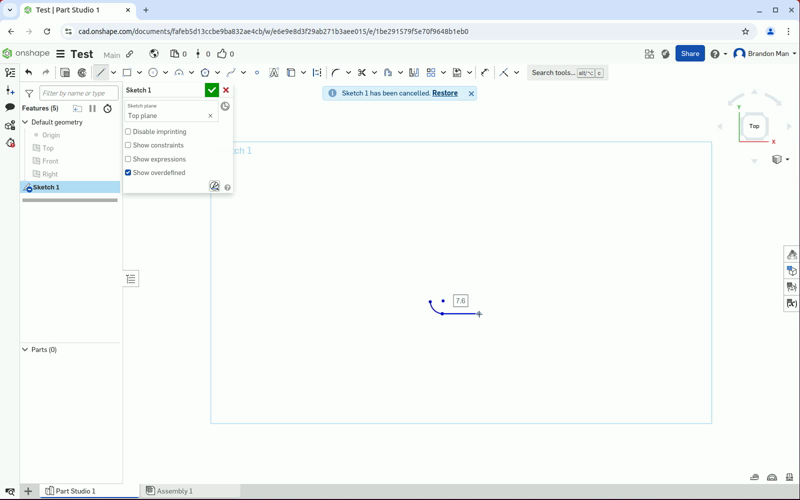
key(esc)
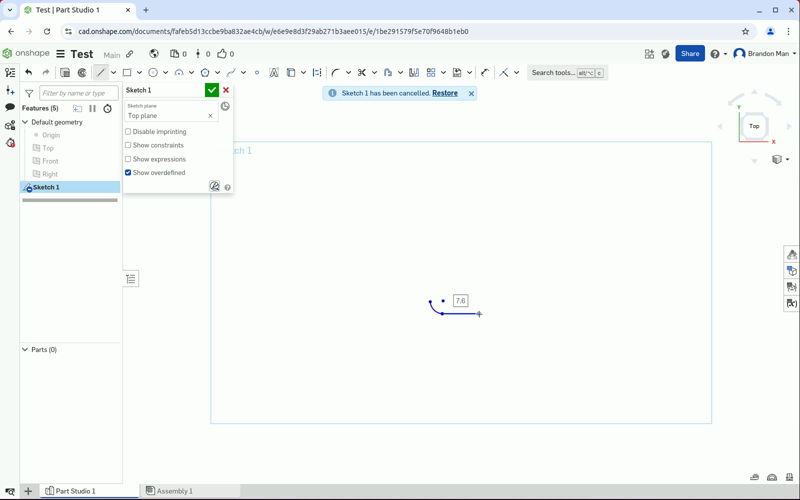
key(a)
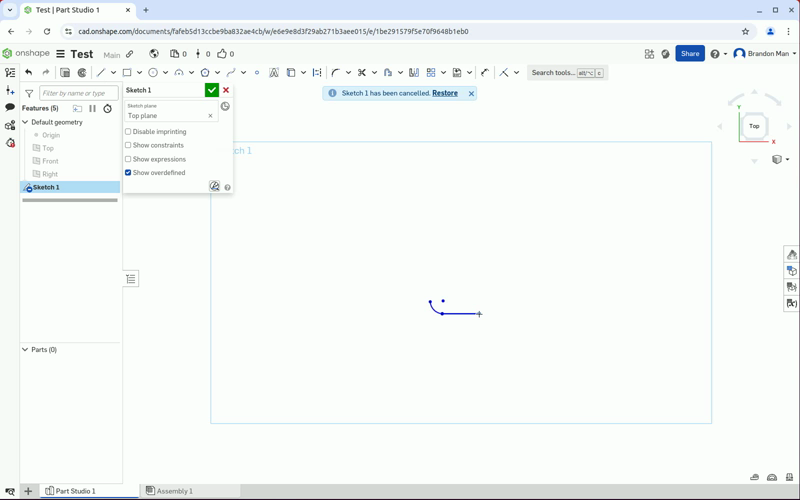
mouse_move(479, 313)
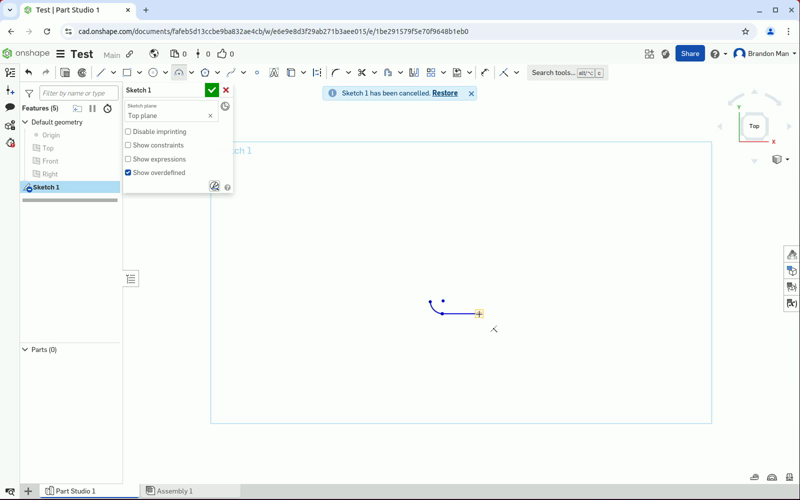
click(479, 313)
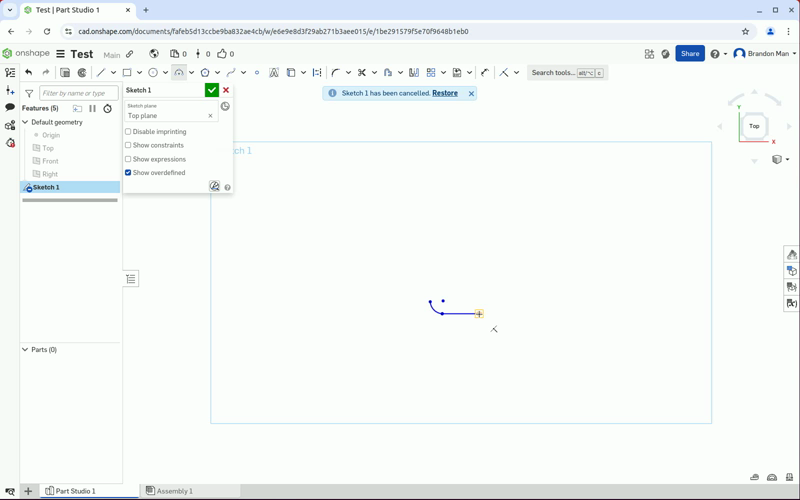
key_down(shift)
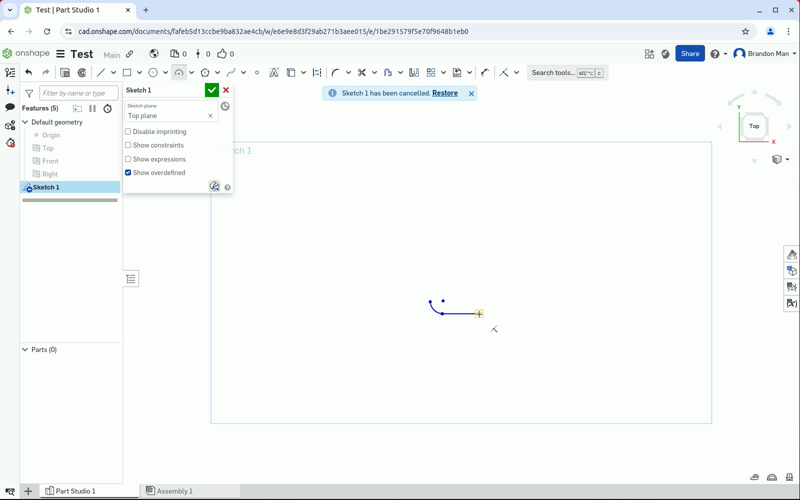
mouse_move(491, 301)
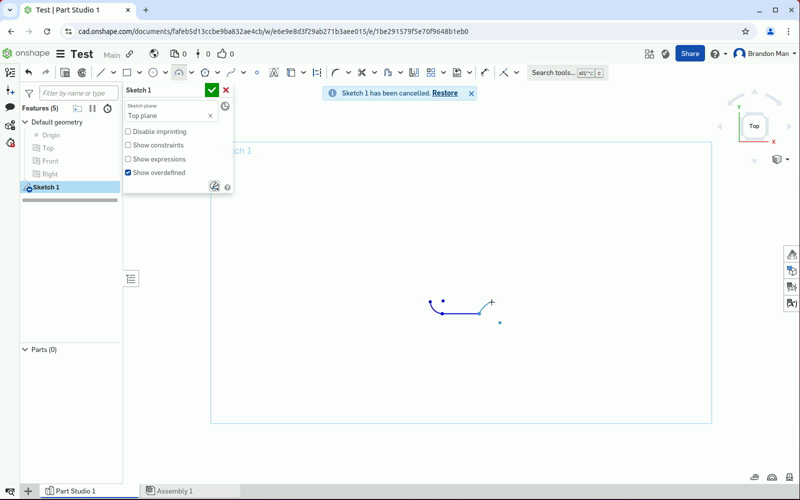
click(491, 301)
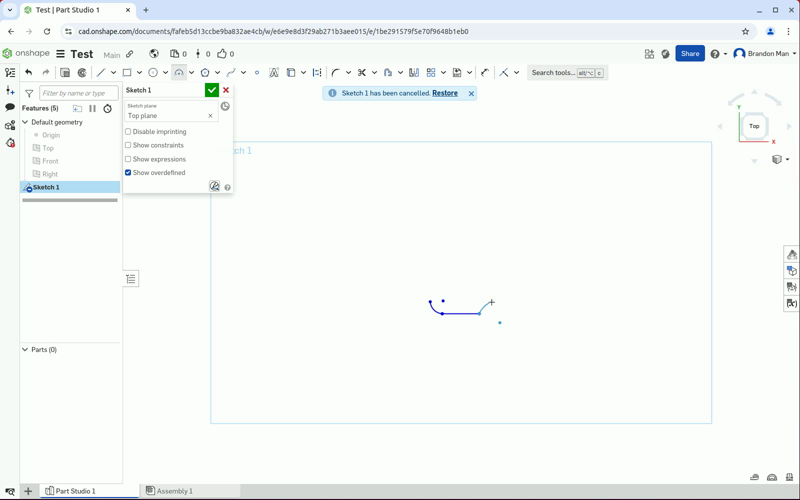
mouse_move(488, 310)
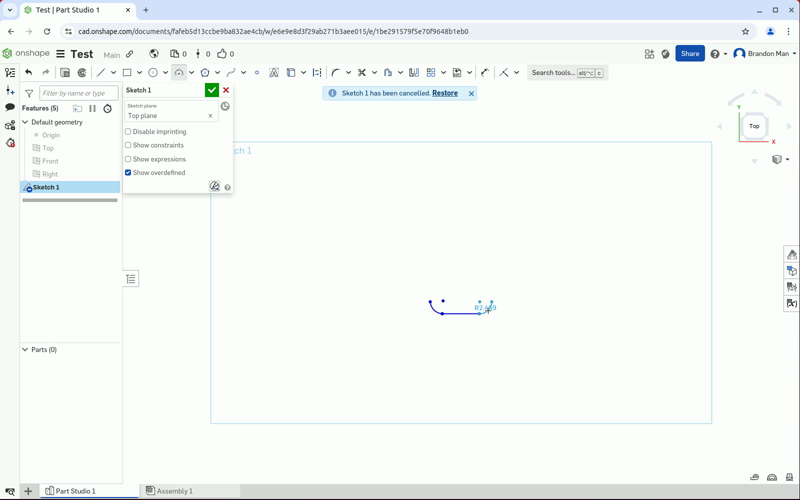
click(488, 310)
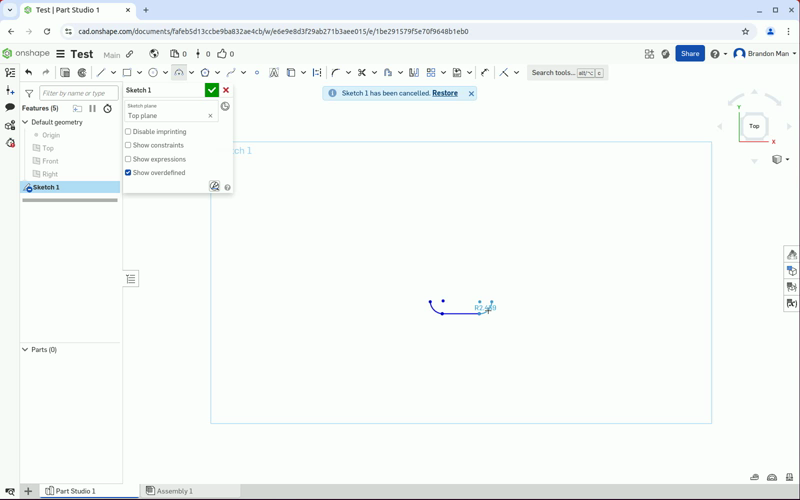
key_up(shift)
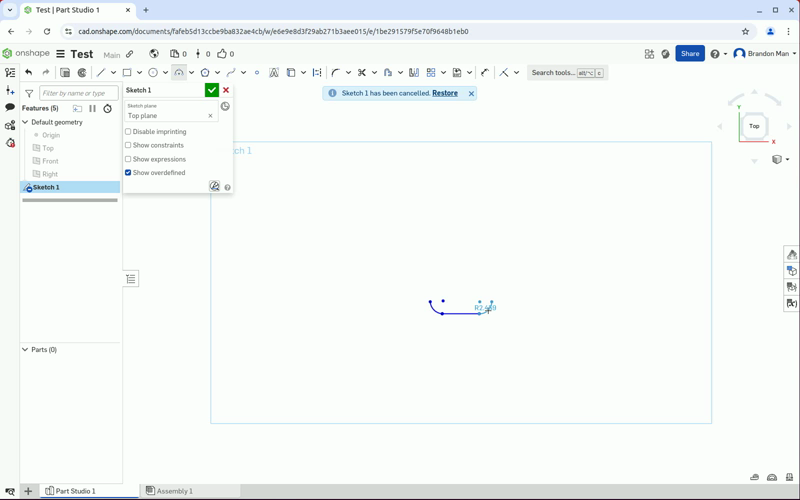
key(esc)
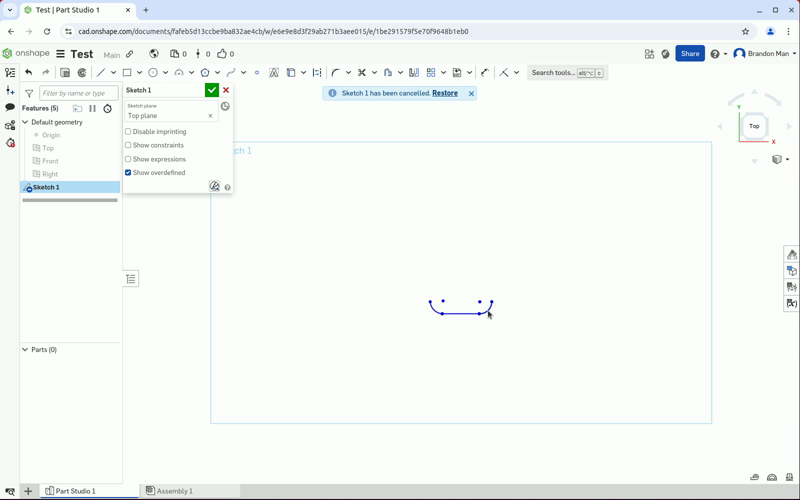
key(l)
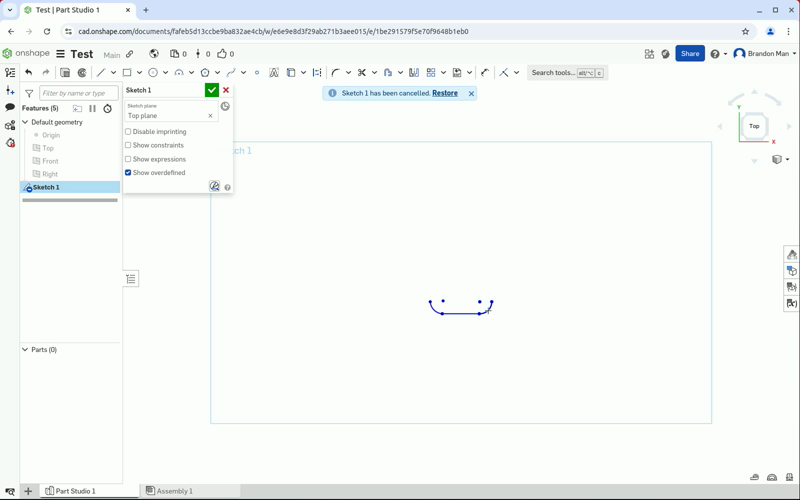
mouse_move(491, 301)
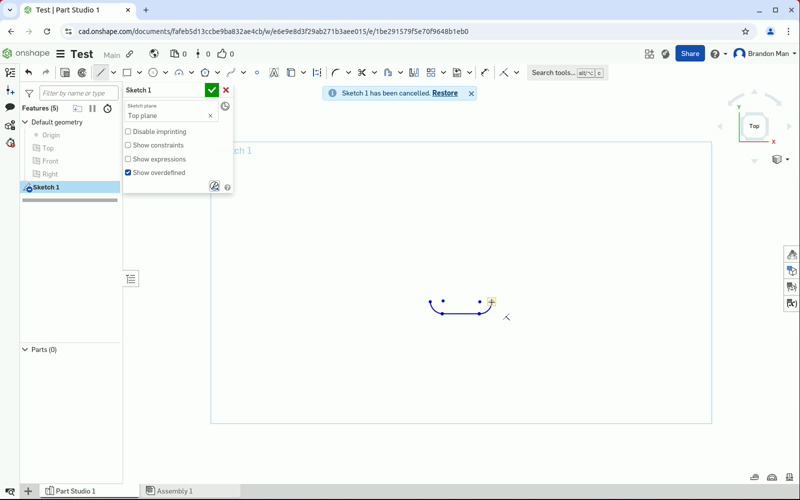
click(491, 301)
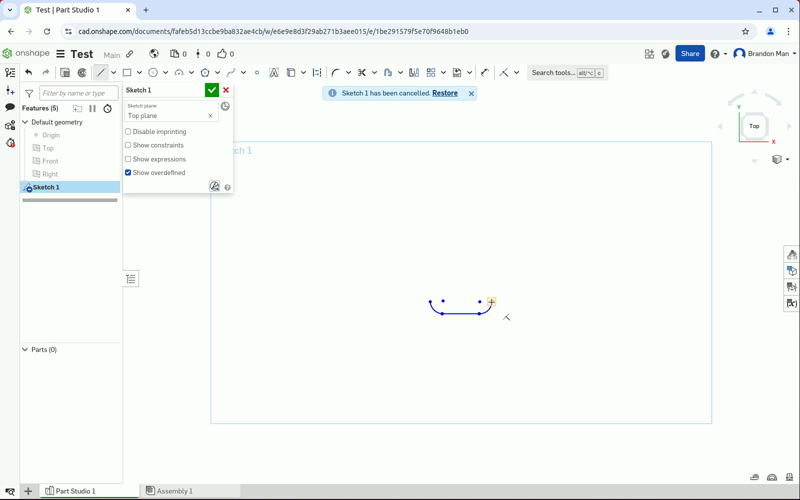
key_down(shift)
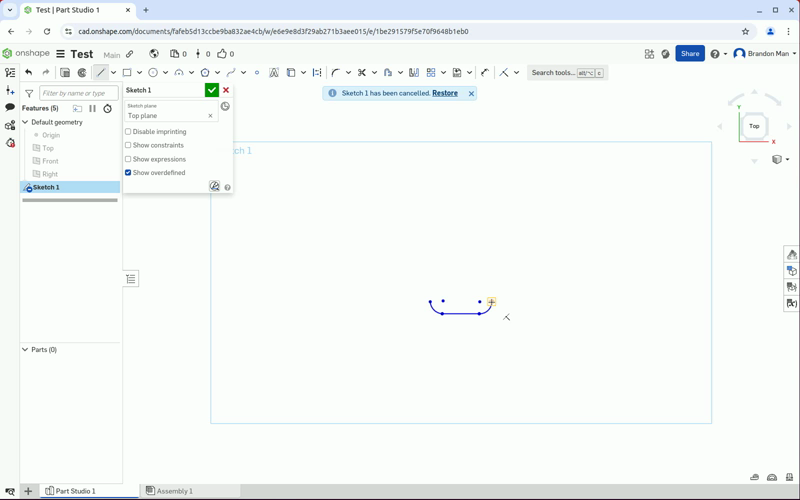
mouse_move(521, 301)
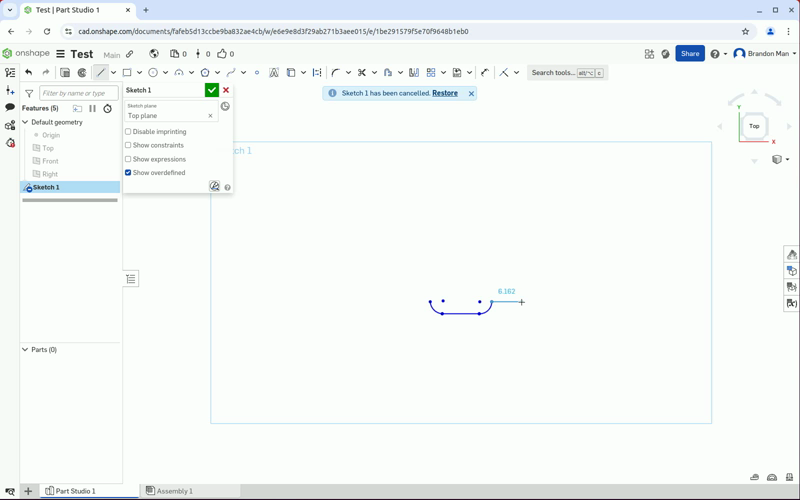
mouse_move(491, 264)
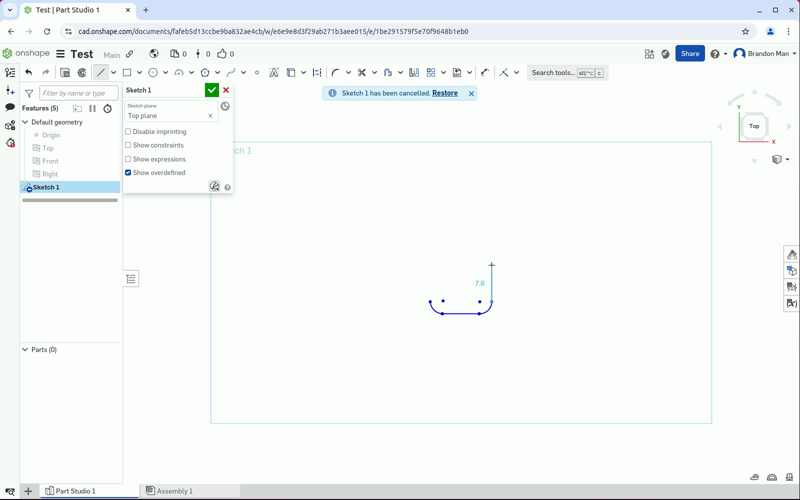
click(491, 264)
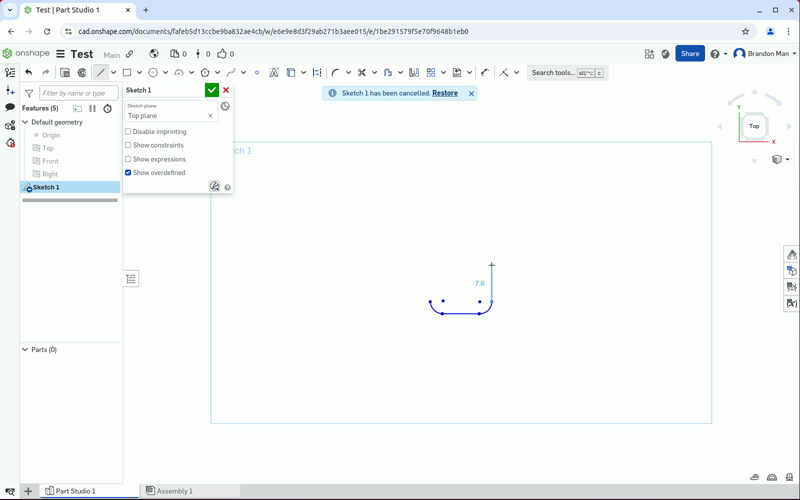
key_up(shift)
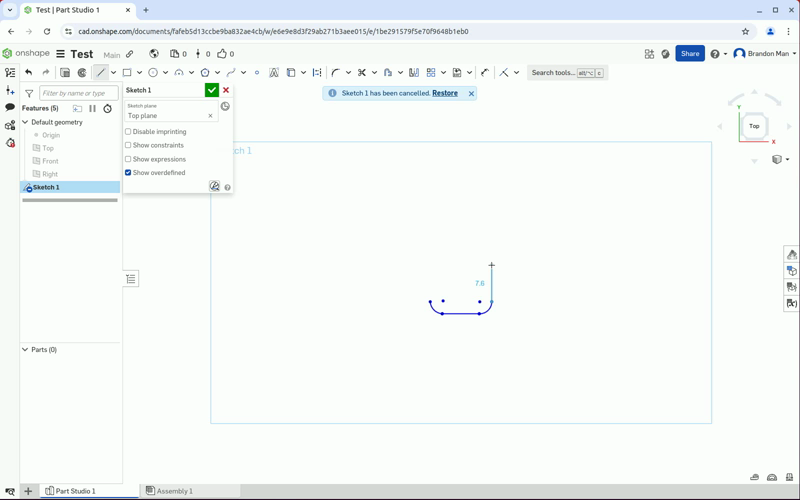
key(esc)
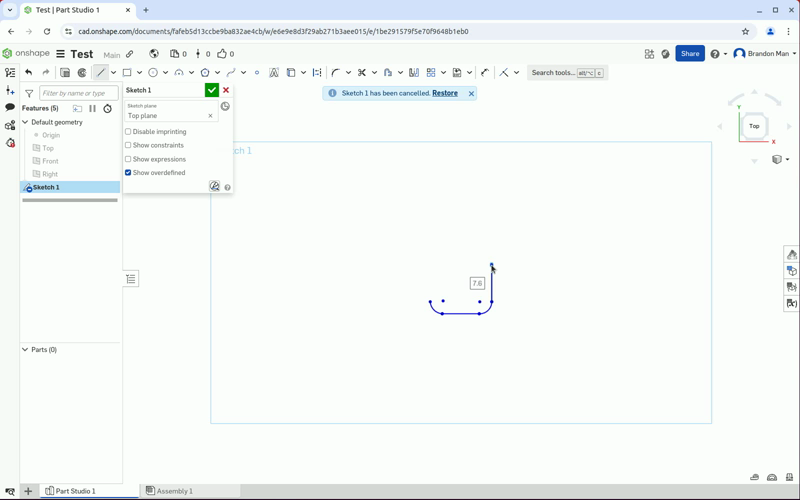
key(a)
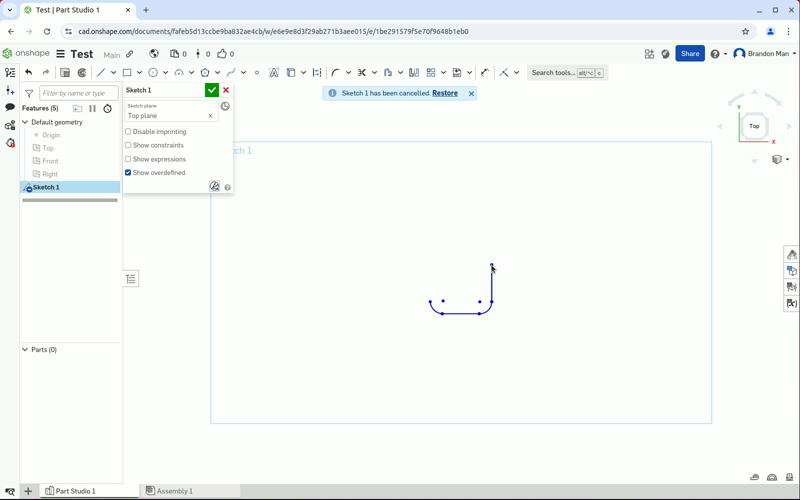
mouse_move(491, 264)
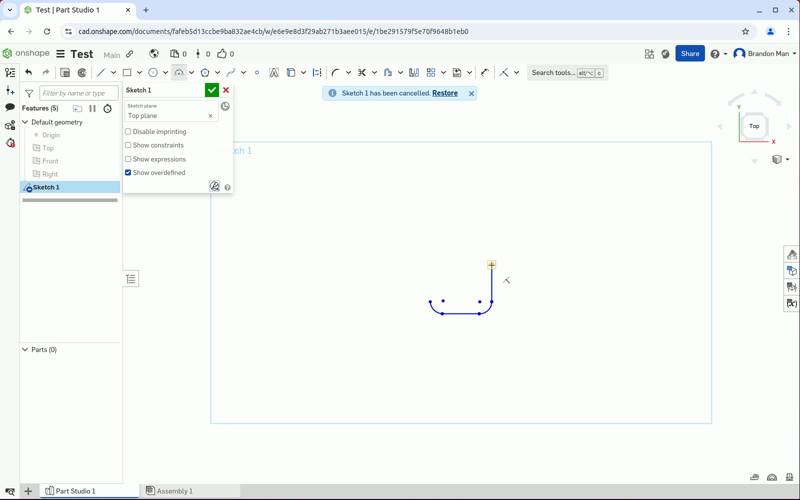
click(491, 264)
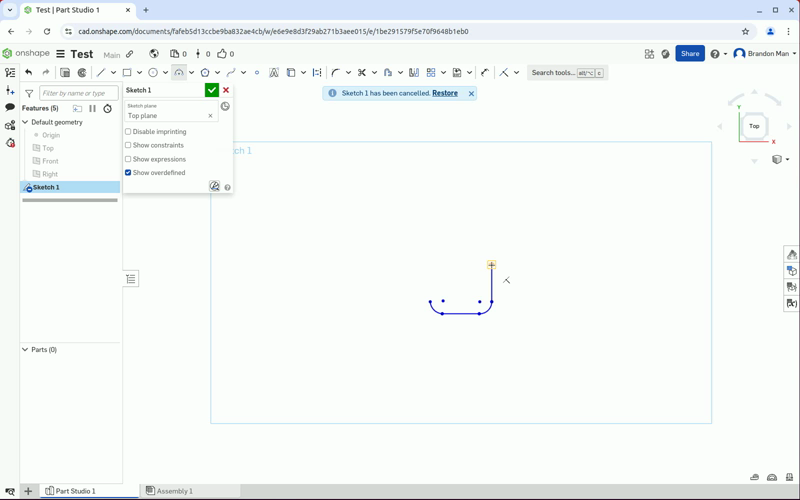
key_down(shift)
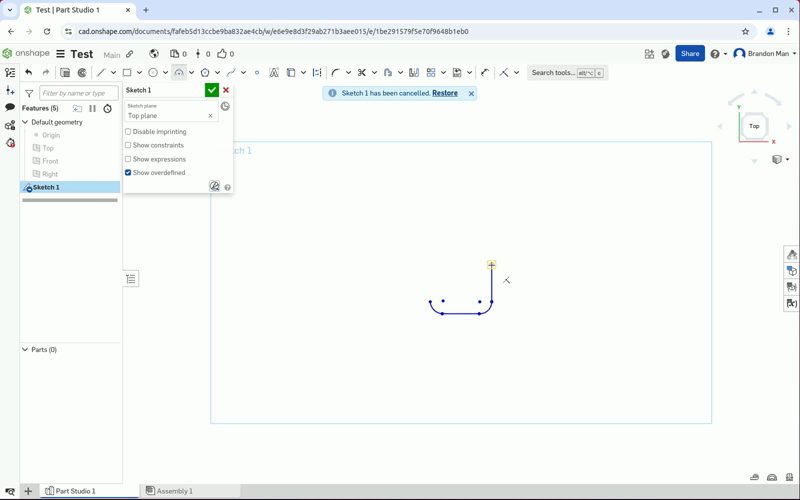
mouse_move(479, 252)
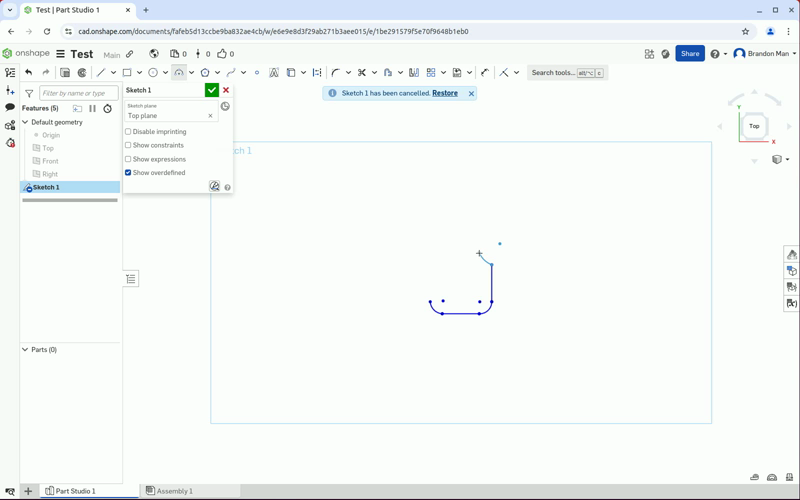
click(479, 252)
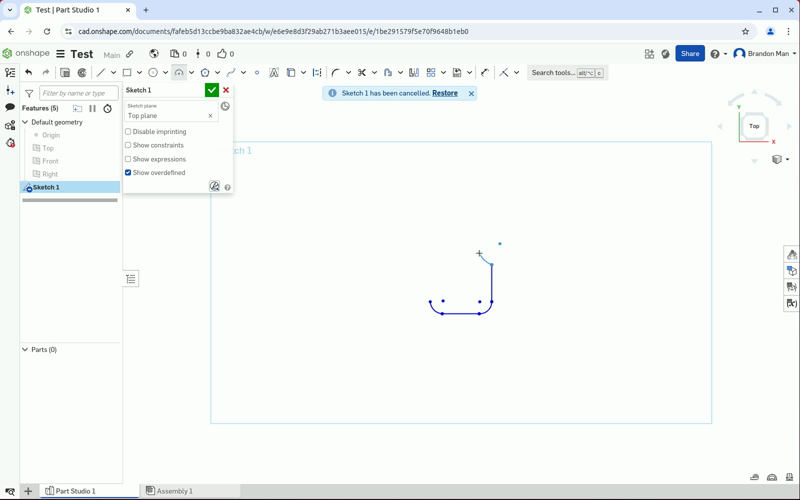
mouse_move(488, 256)
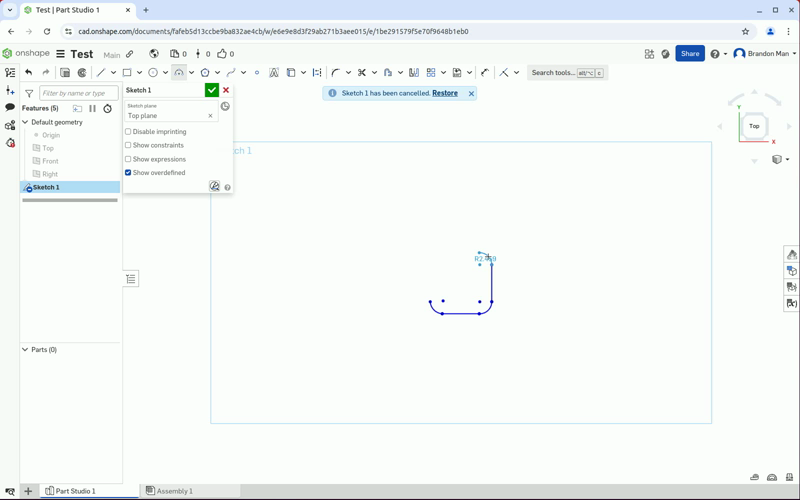
click(488, 256)
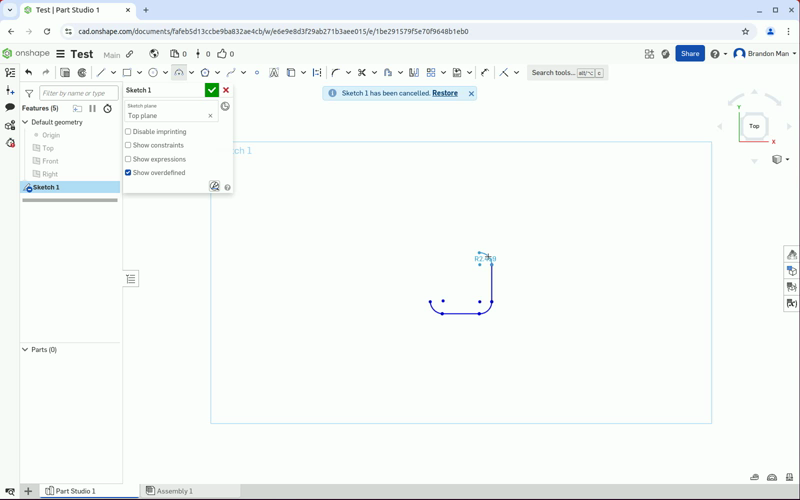
key_up(shift)
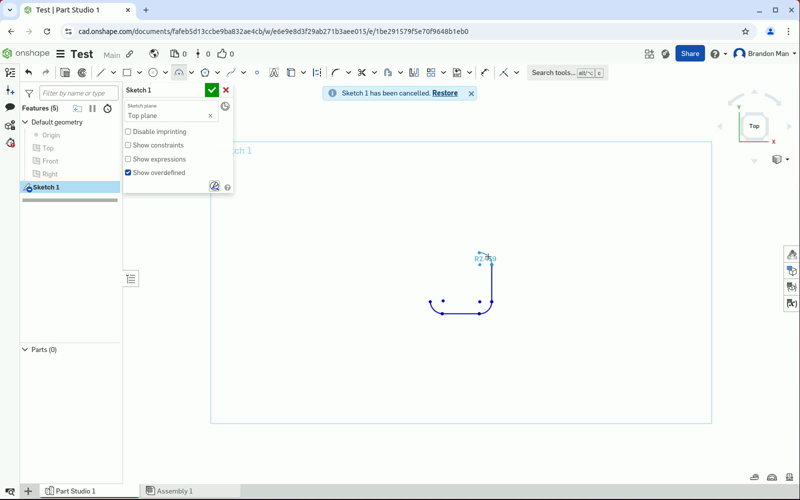
key(esc)
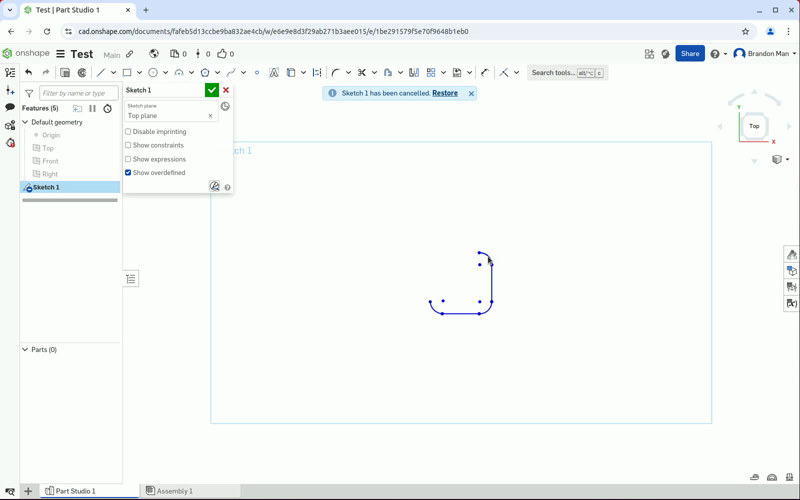
key(l)
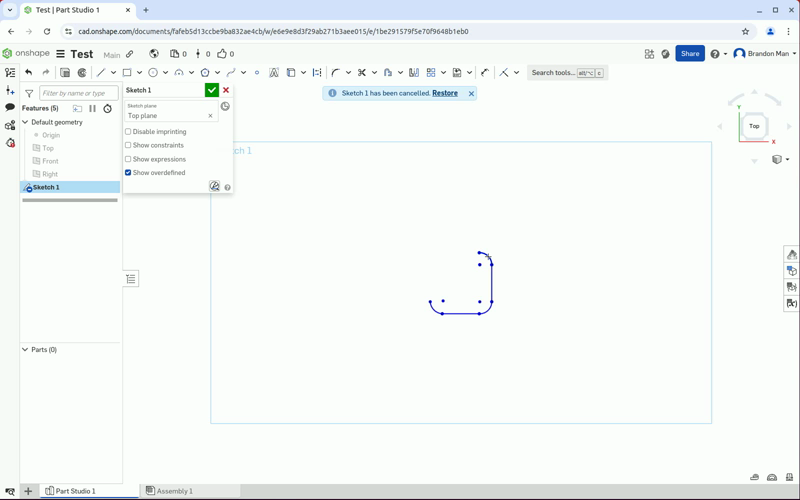
mouse_move(479, 252)
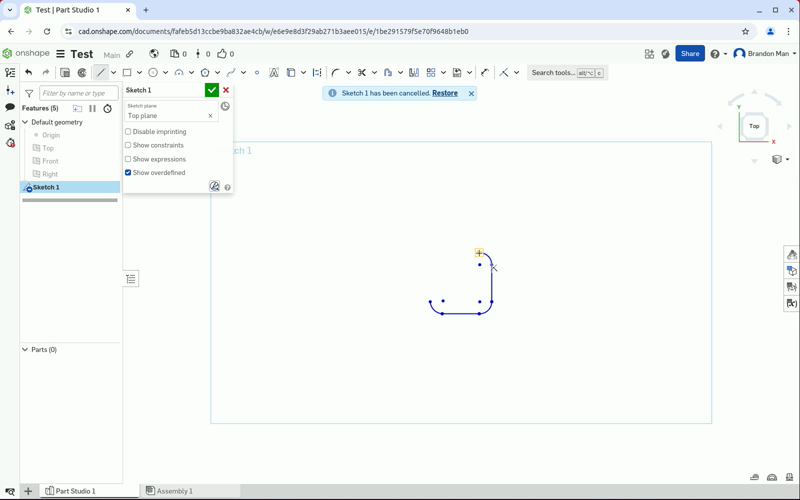
click(479, 252)
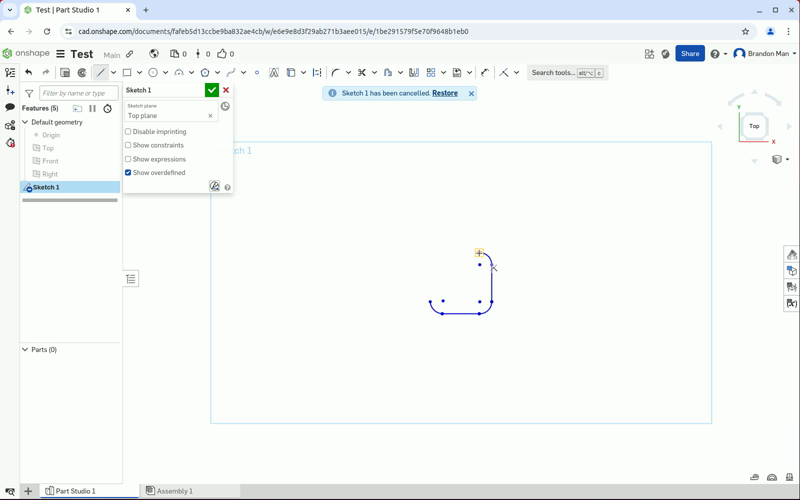
key_down(shift)
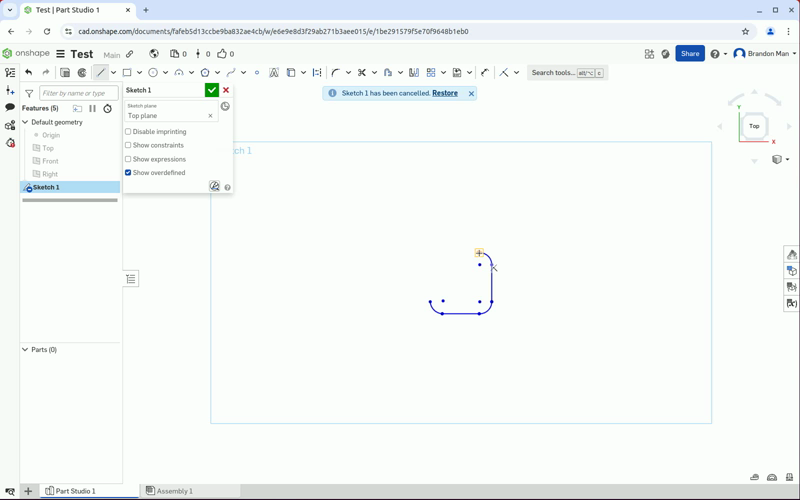
mouse_move(509, 252)
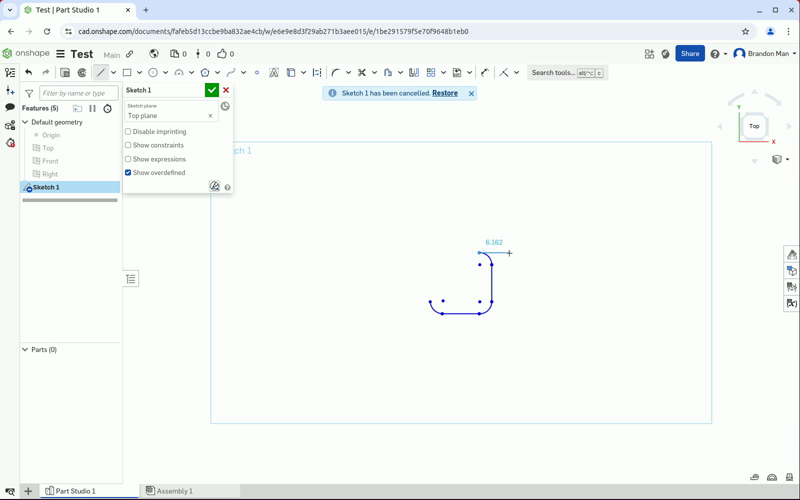
mouse_move(442, 252)
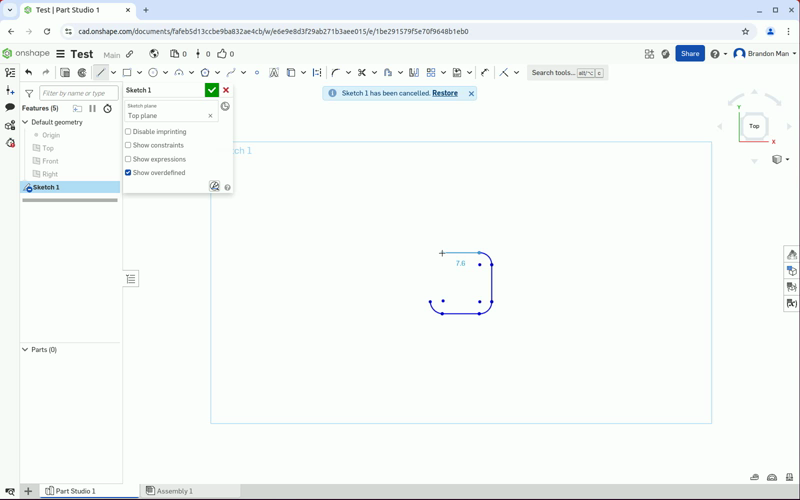
click(442, 252)
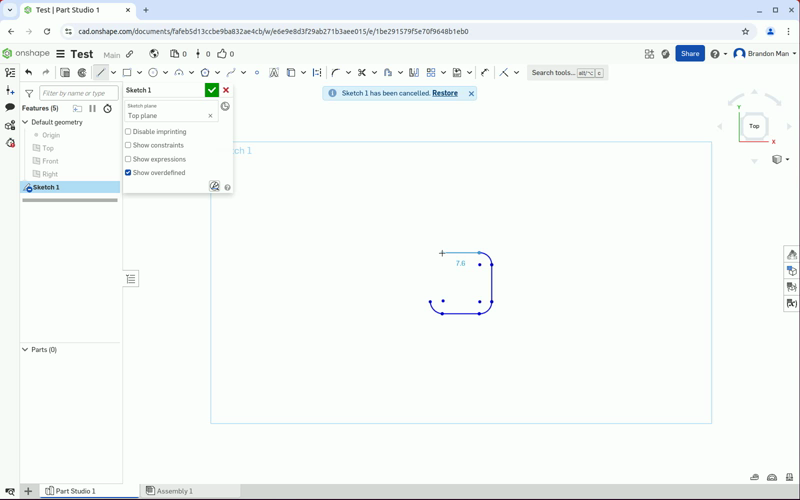
key_up(shift)
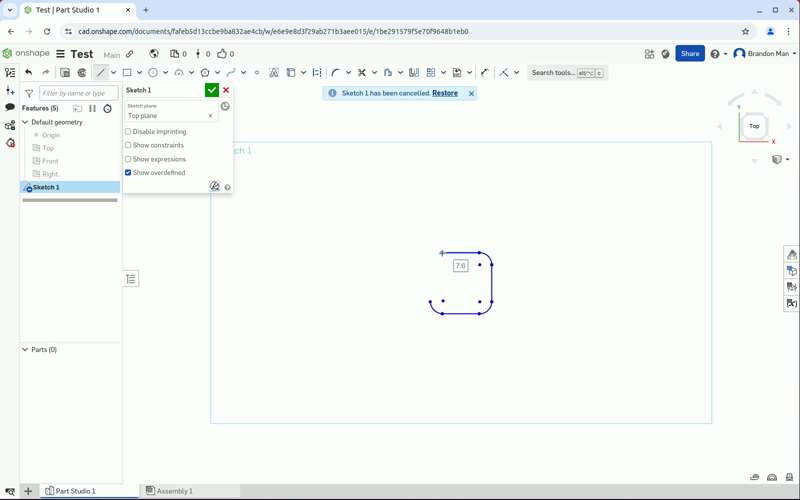
key(esc)
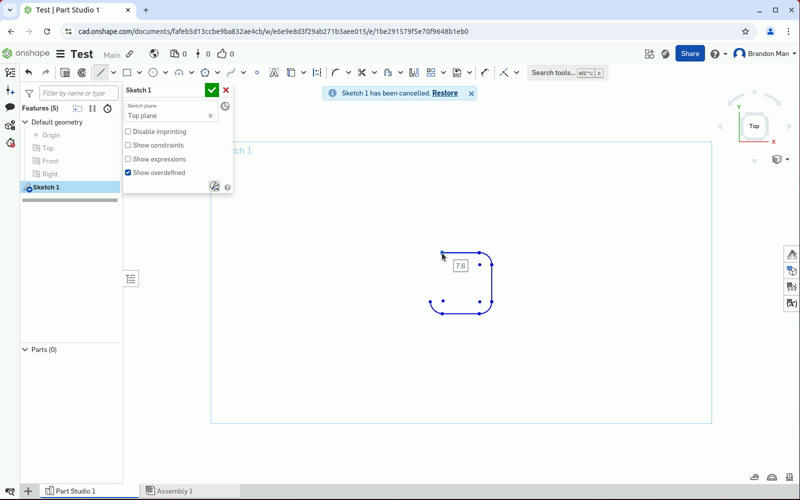
key(a)
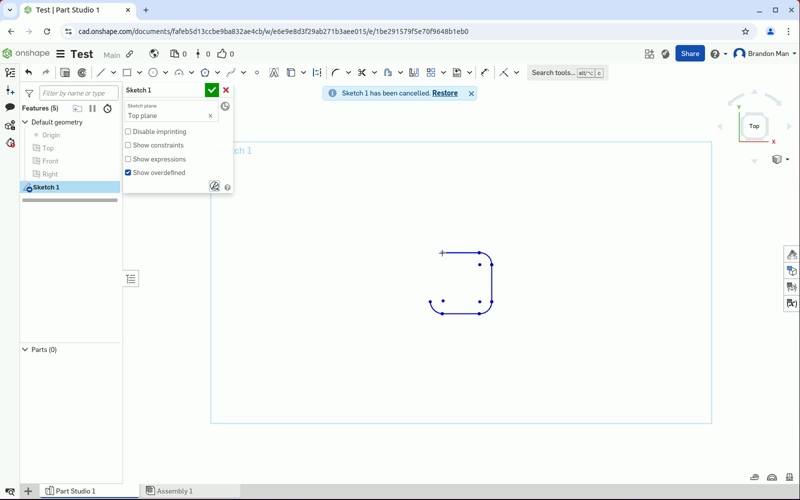
mouse_move(442, 252)
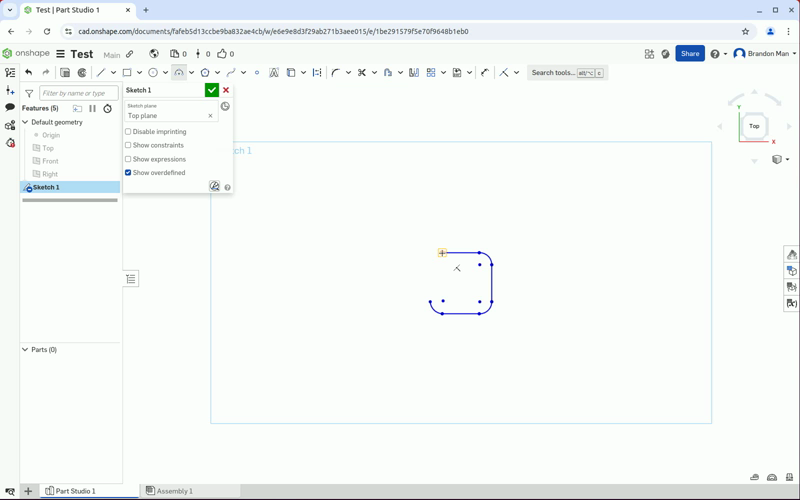
click(442, 252)
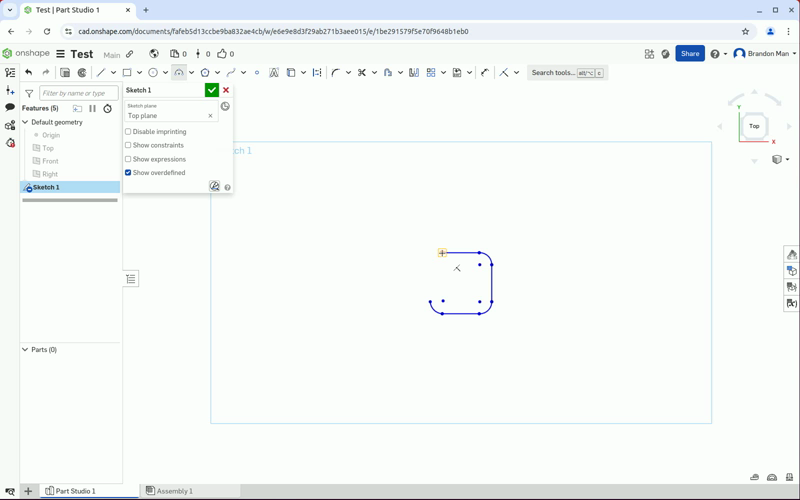
key_down(shift)
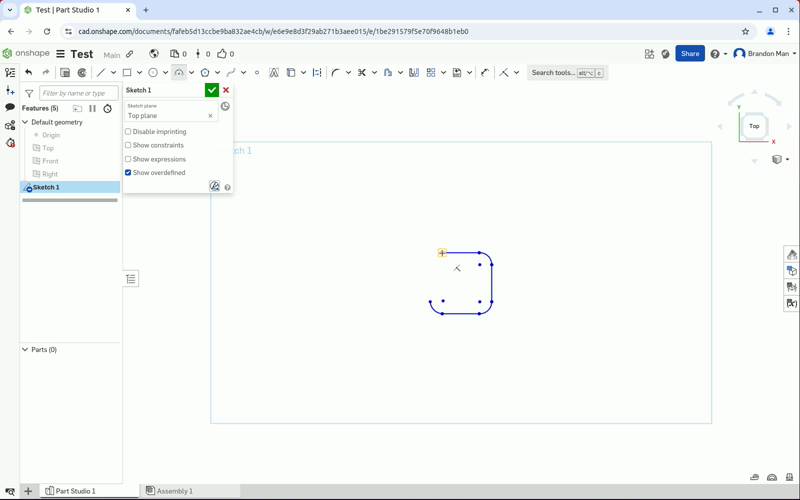
mouse_move(430, 264)
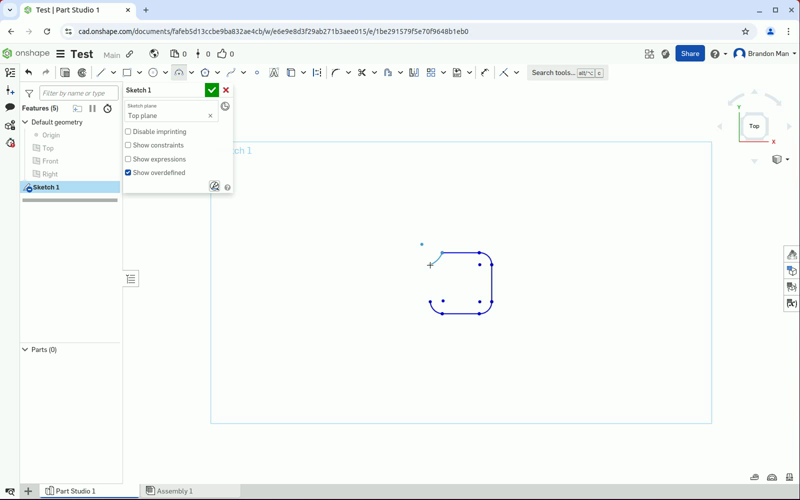
click(430, 264)
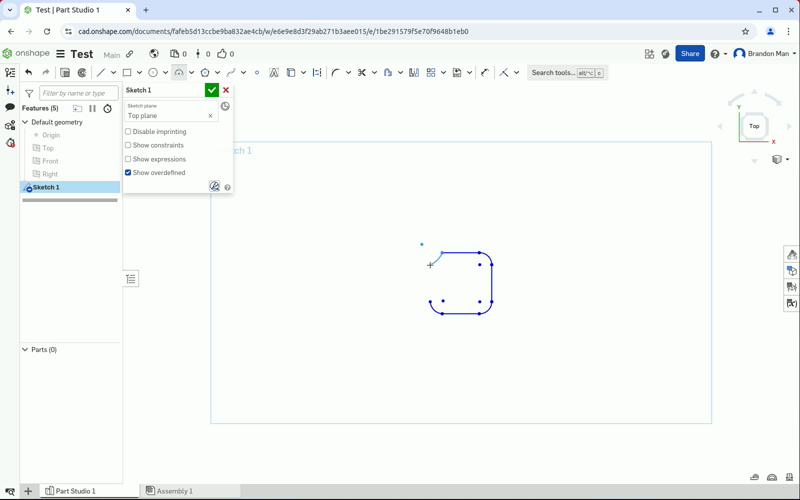
mouse_move(434, 256)
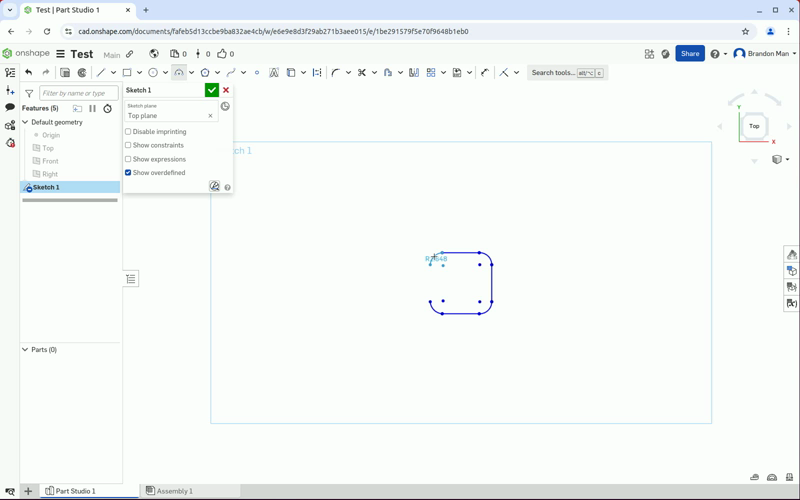
click(434, 256)
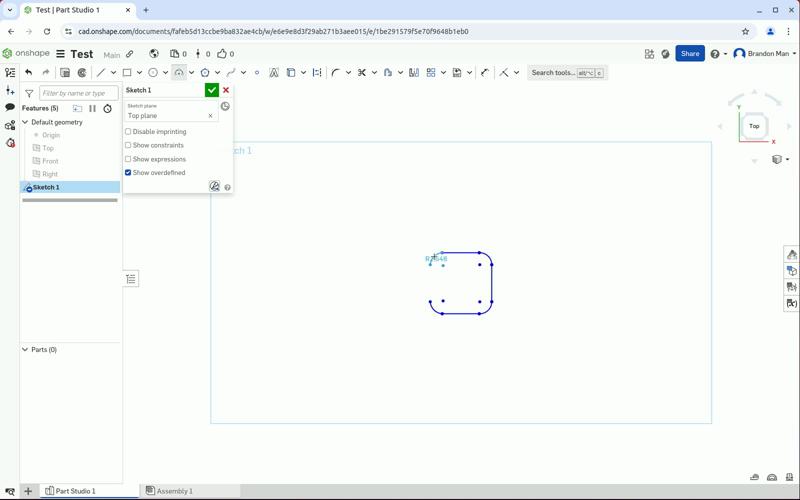
key_up(shift)
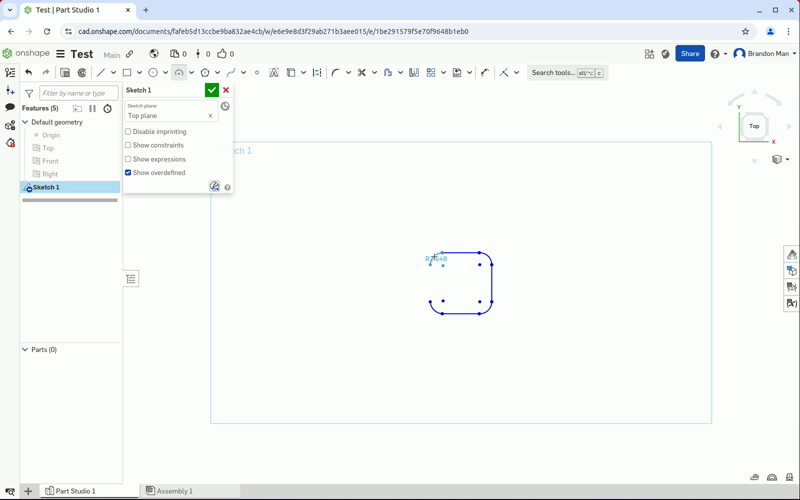
key(esc)
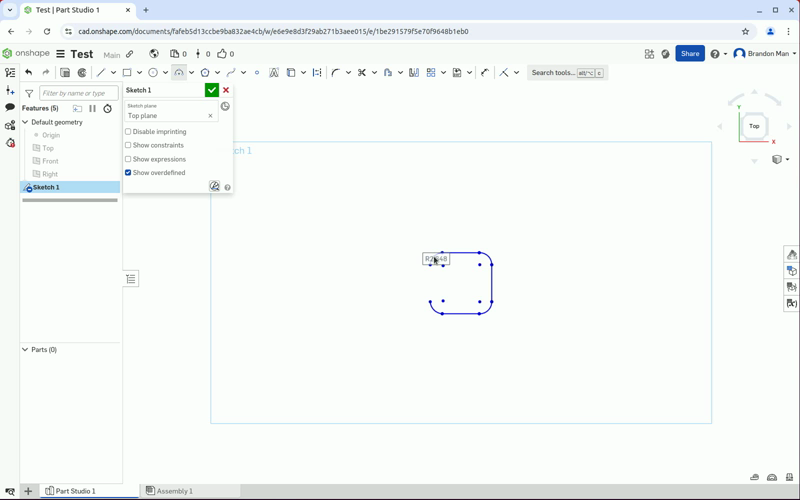
key(l)
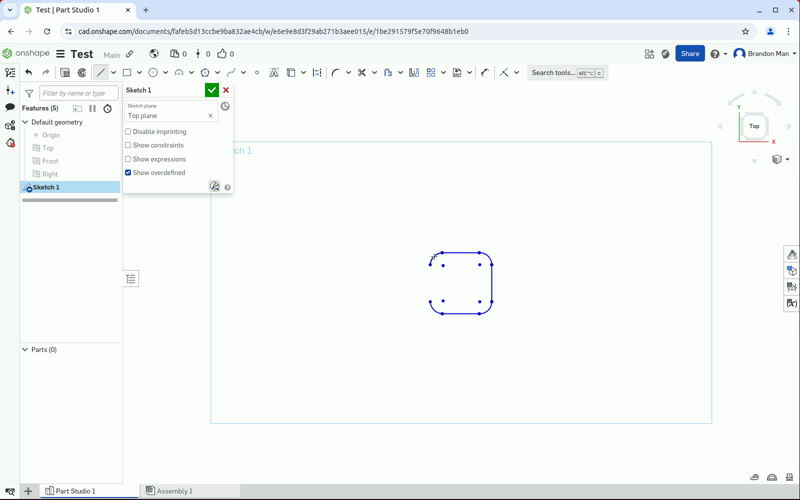
mouse_move(430, 264)
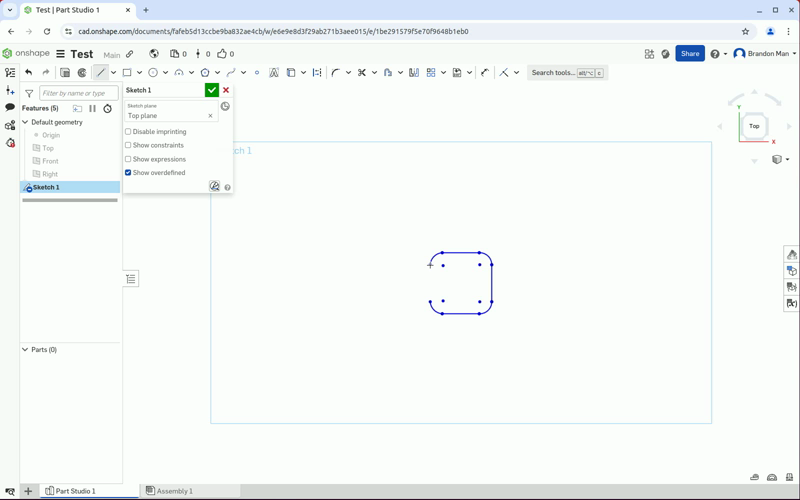
click(430, 264)
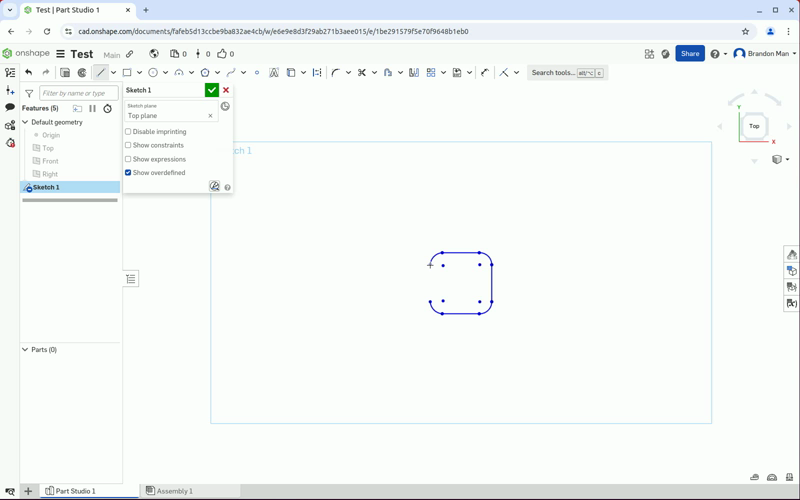
mouse_move(460, 264)
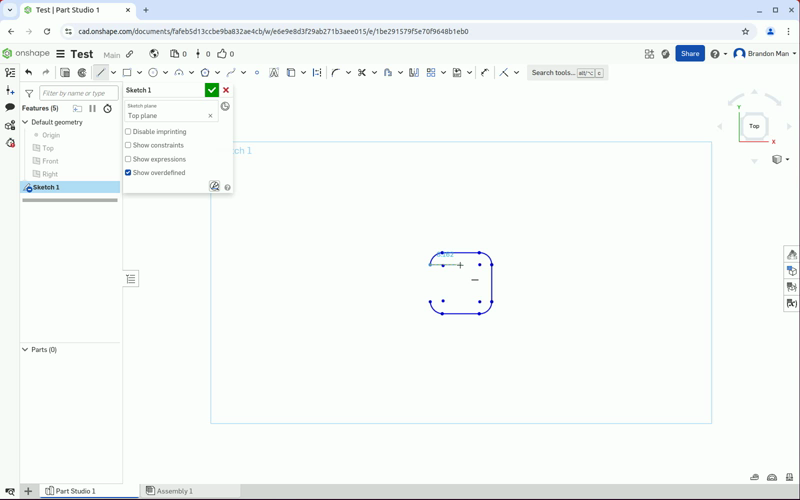
key_down(shift)
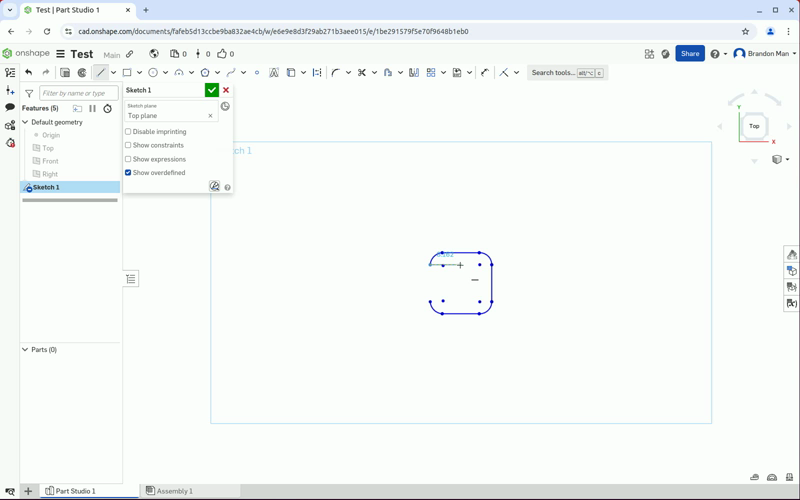
mouse_move(430, 301)
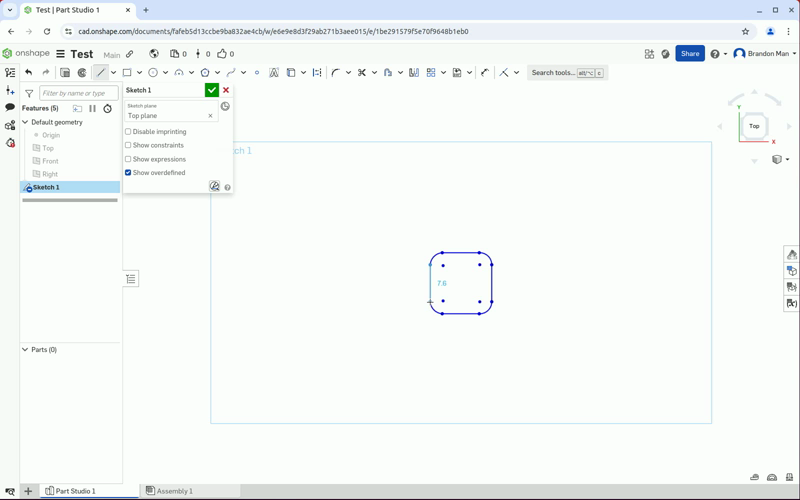
key_up(shift)
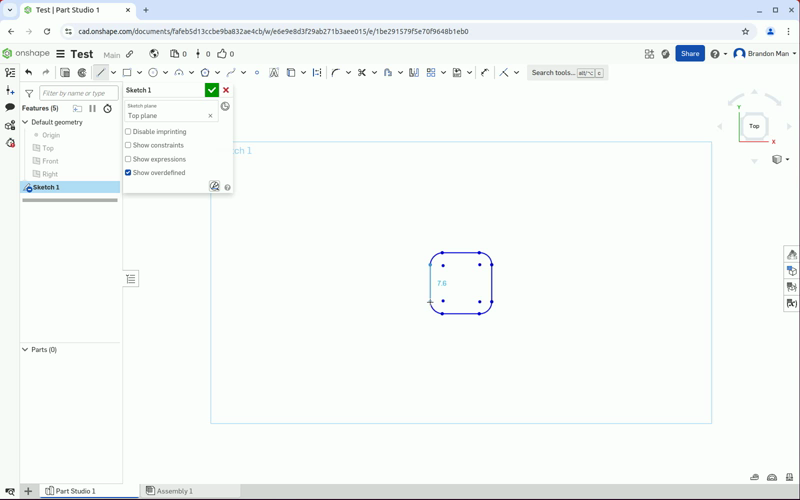
click(430, 301)
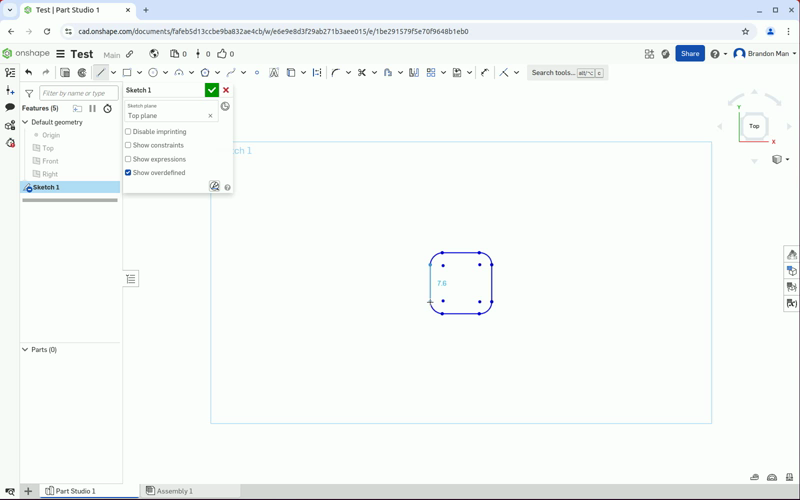
key(esc)
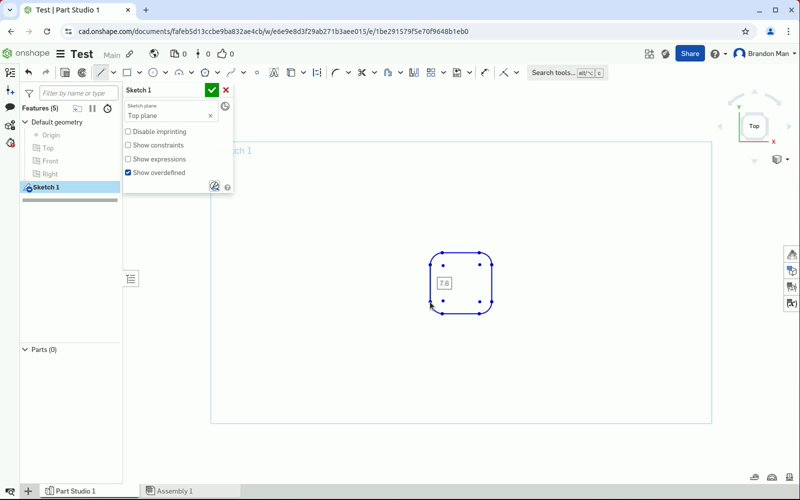
key(c)
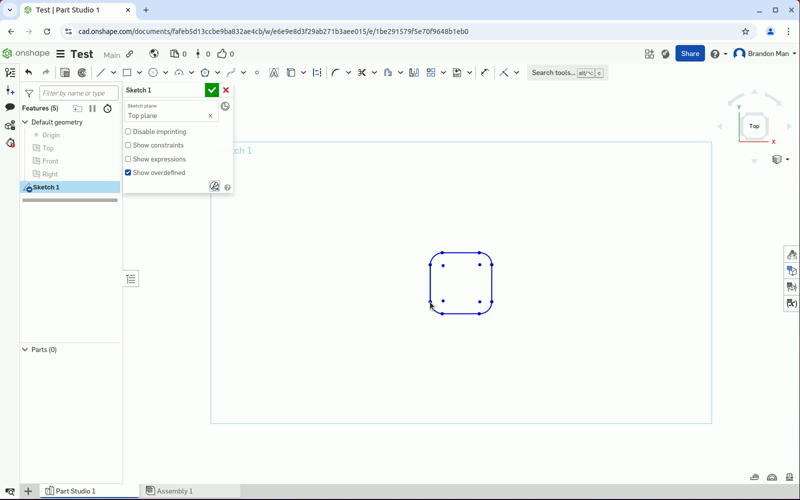
key_down(shift)
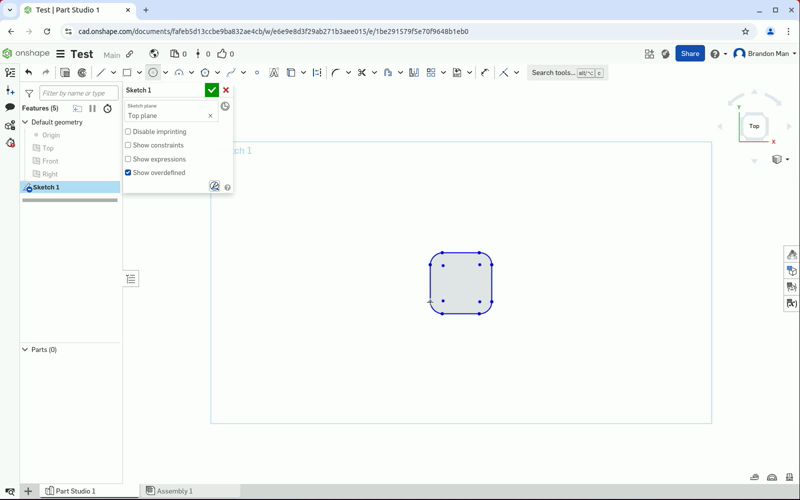
mouse_move(461, 283)
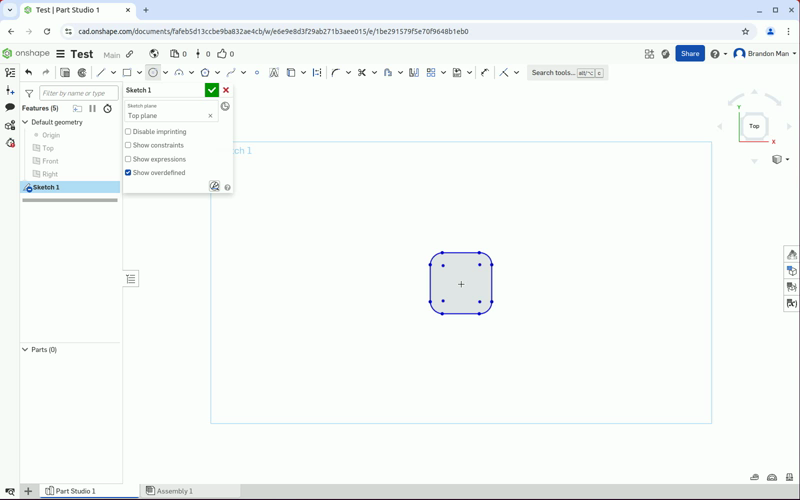
click(461, 283)
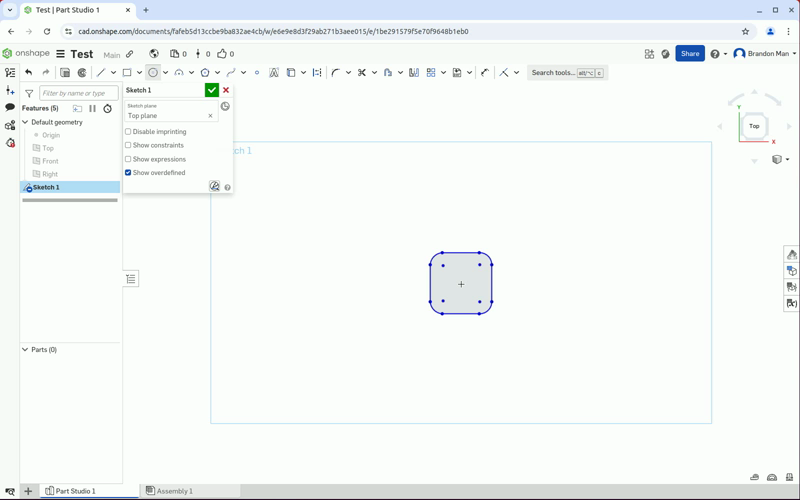
key_up(shift)
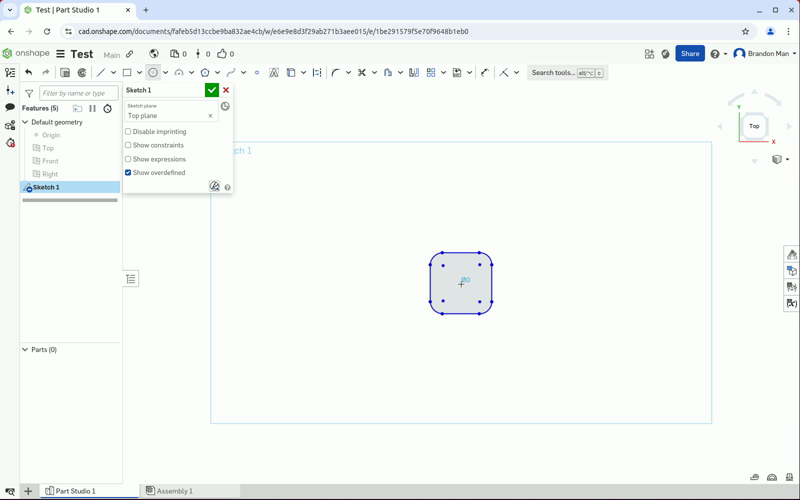
mouse_move(473, 283)
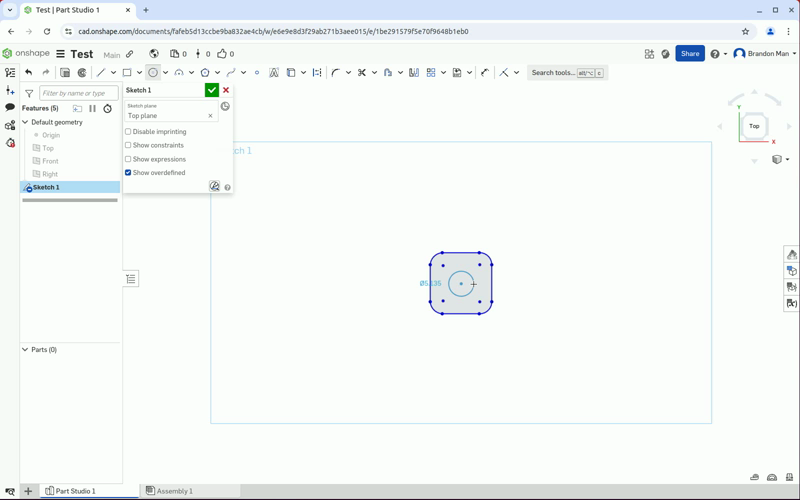
click(473, 283)
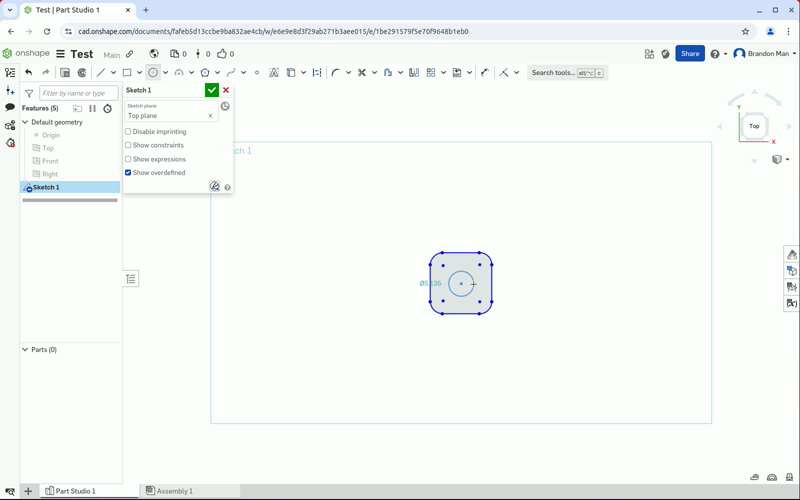
key(esc)
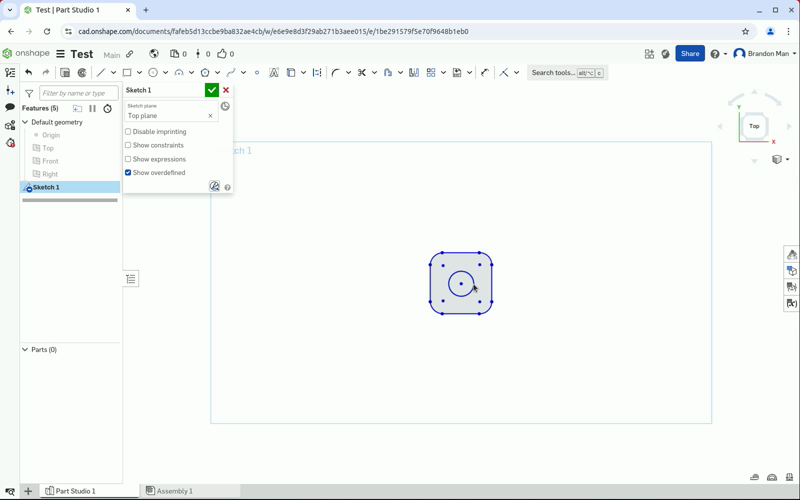
mouse_move(488, 268)
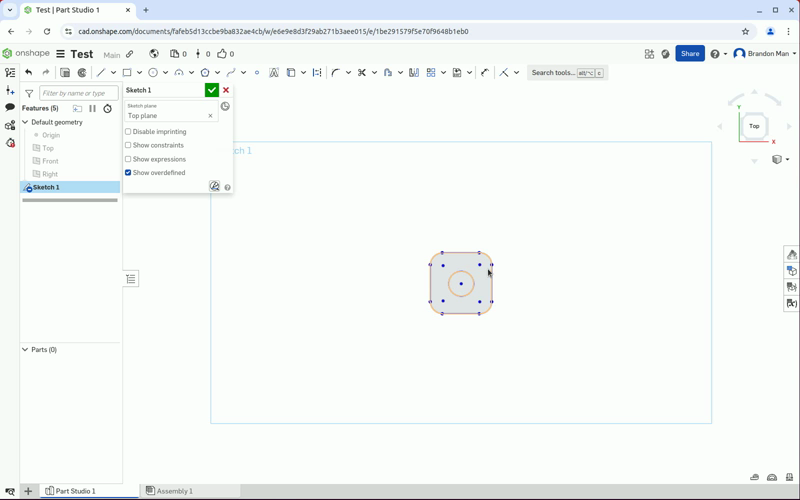
click(488, 268)
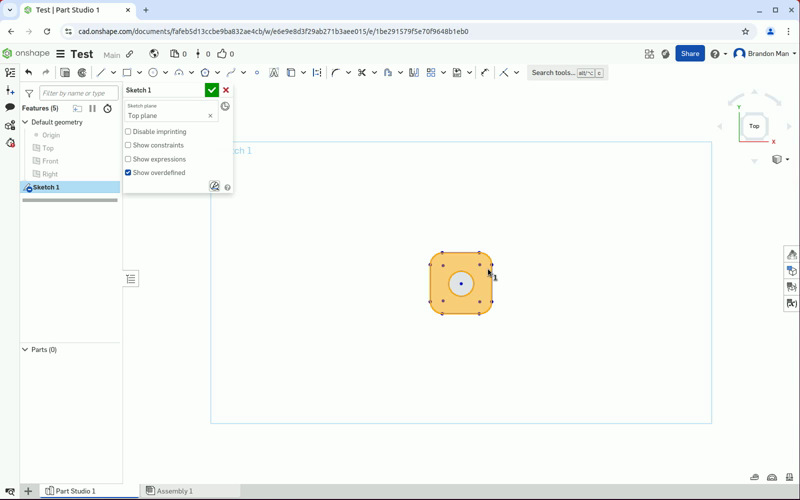
mouse_move(73, 352)
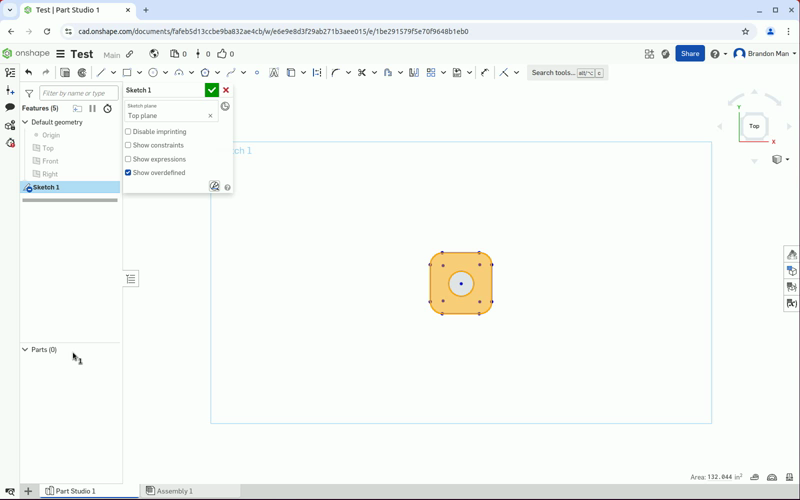
key(shift+y)
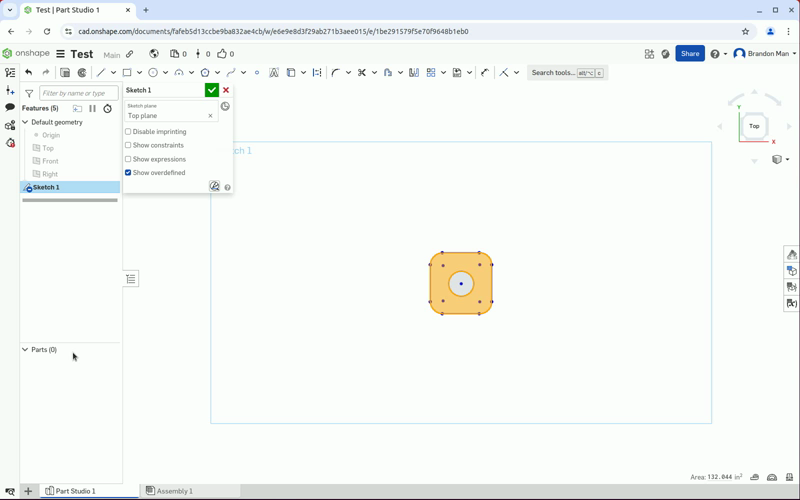
key(shift+e)
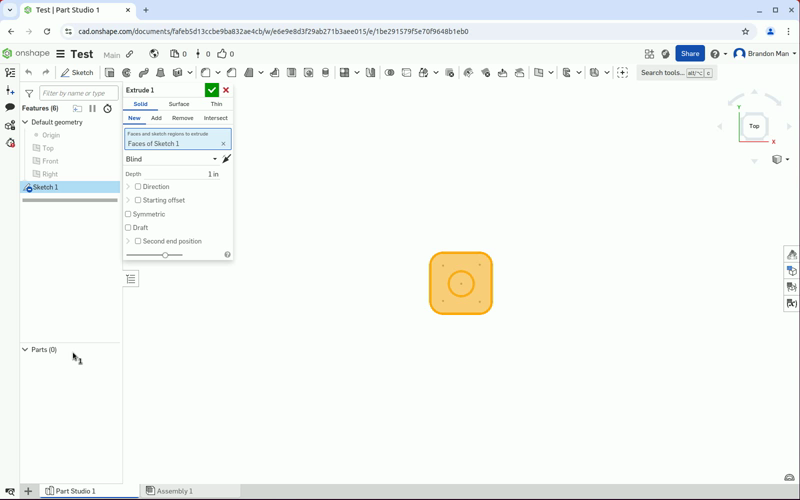
mouse_move(143, 106)
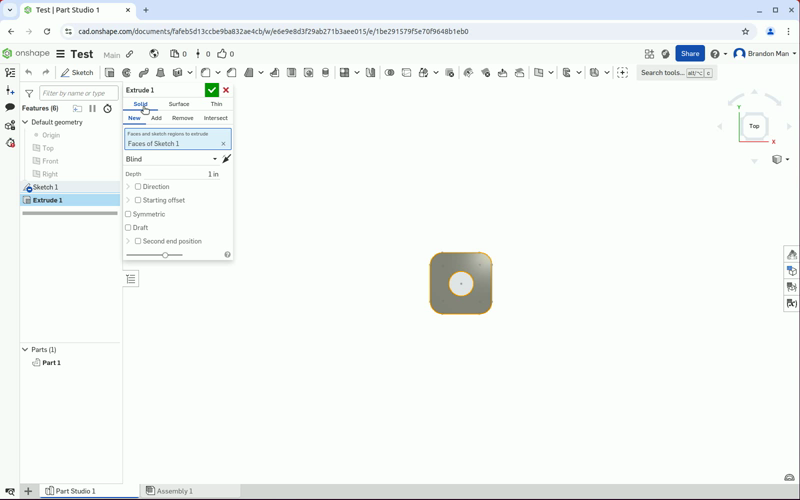
click(143, 106)
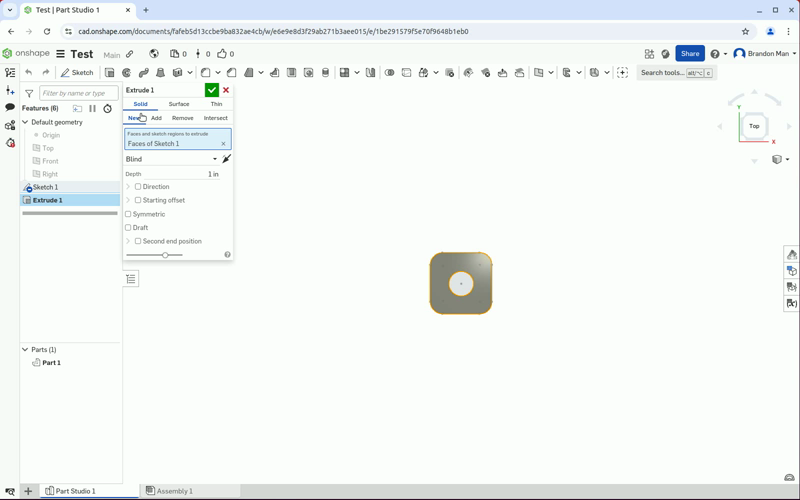
mouse_move(137, 120)
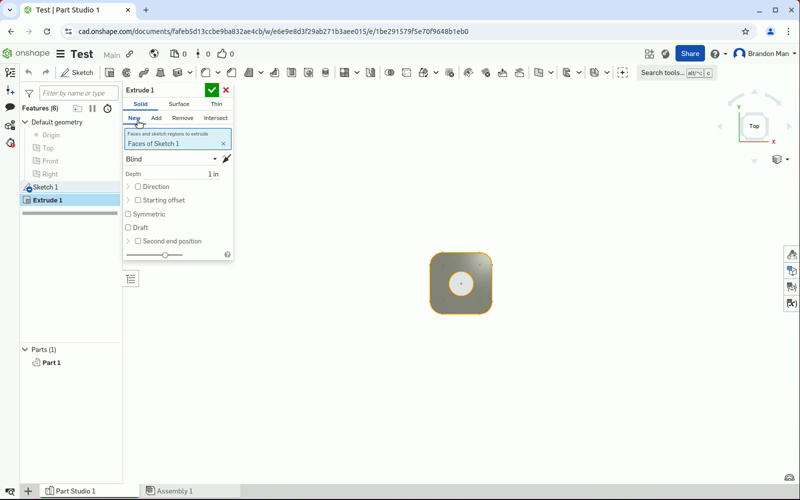
click(137, 120)
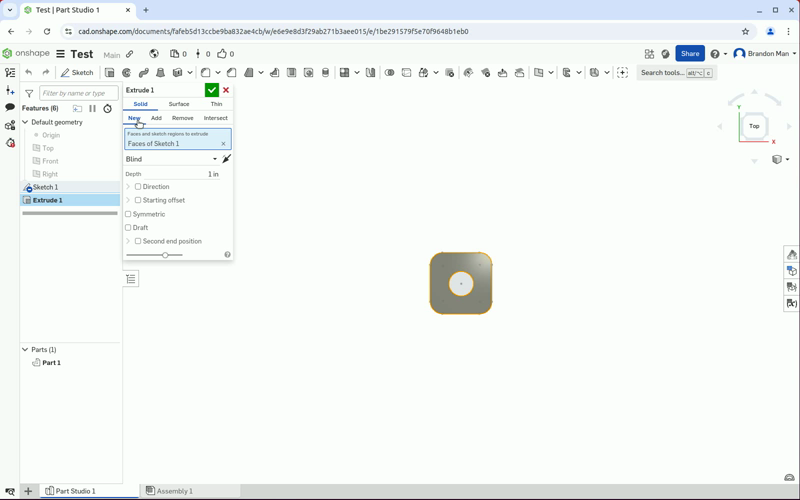
key(tab, 4)
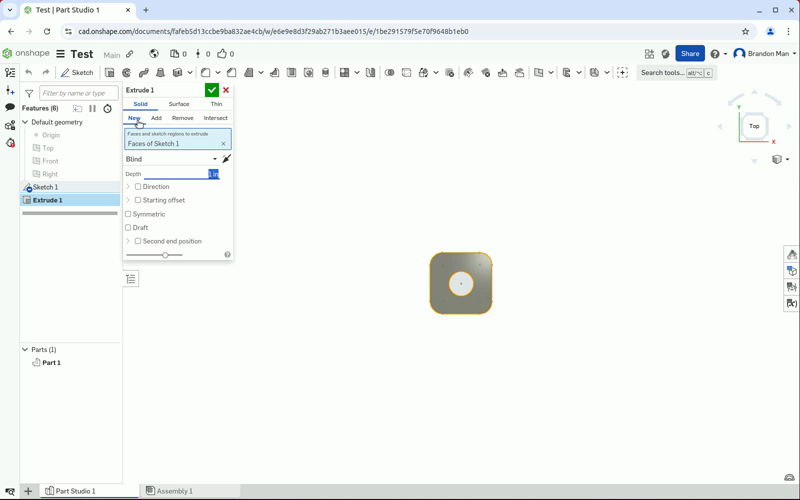
text(0.963)
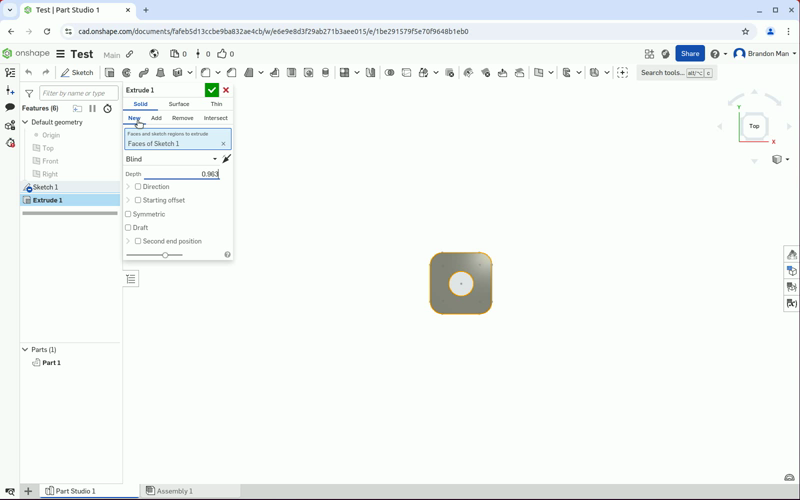
key(enter)
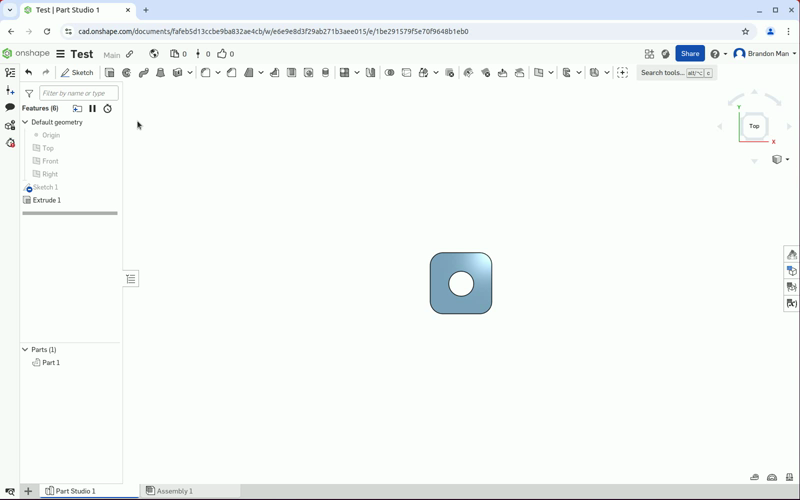
key(shift+h)
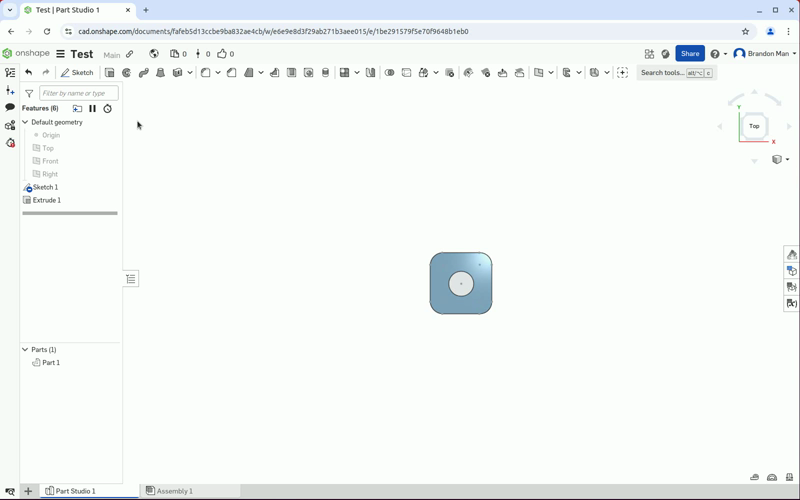
key(shift+h)
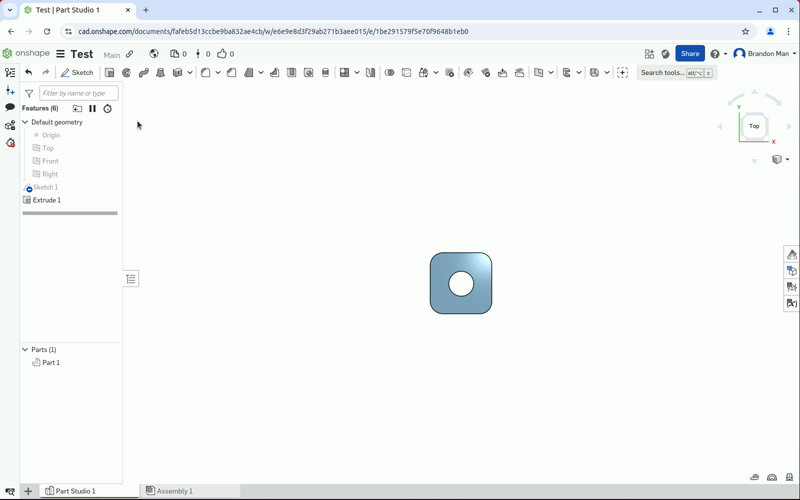
mouse_move(73, 189)
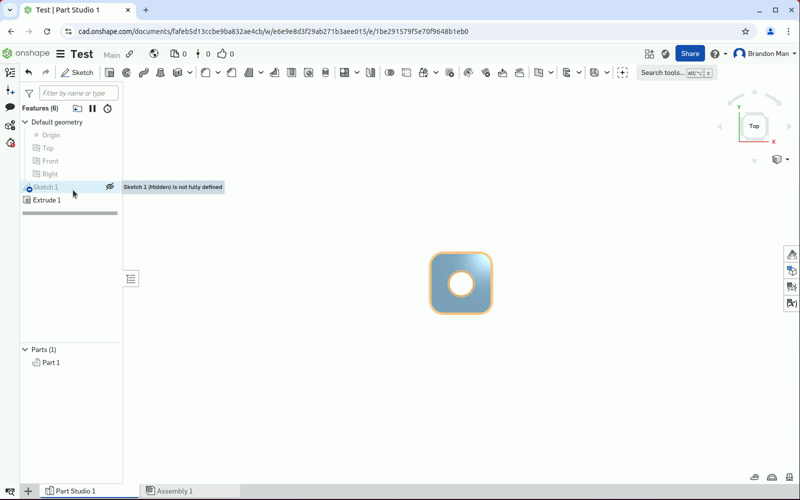
click(73, 189)
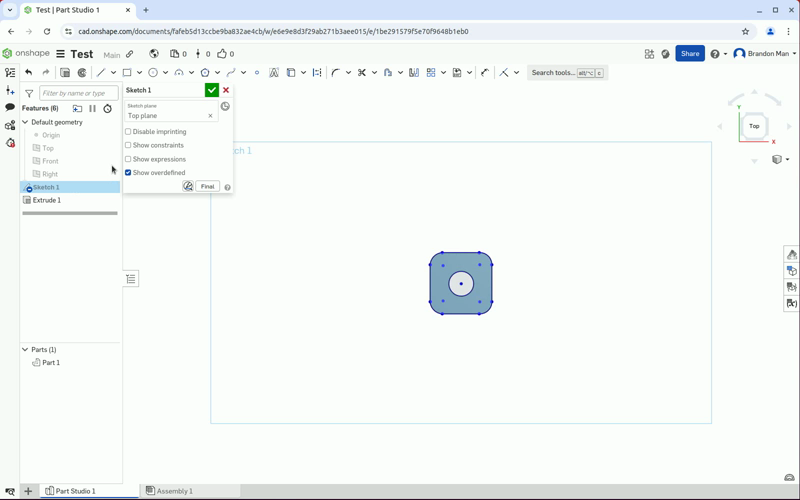
mouse_move(229, 92)
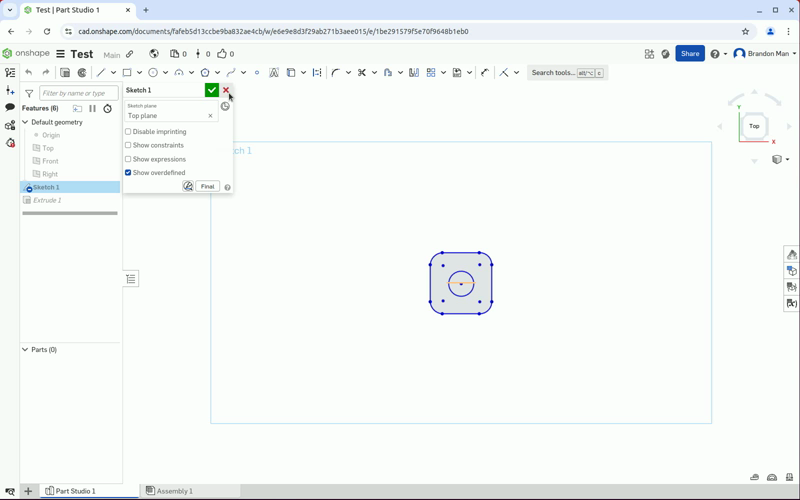
click(229, 92)
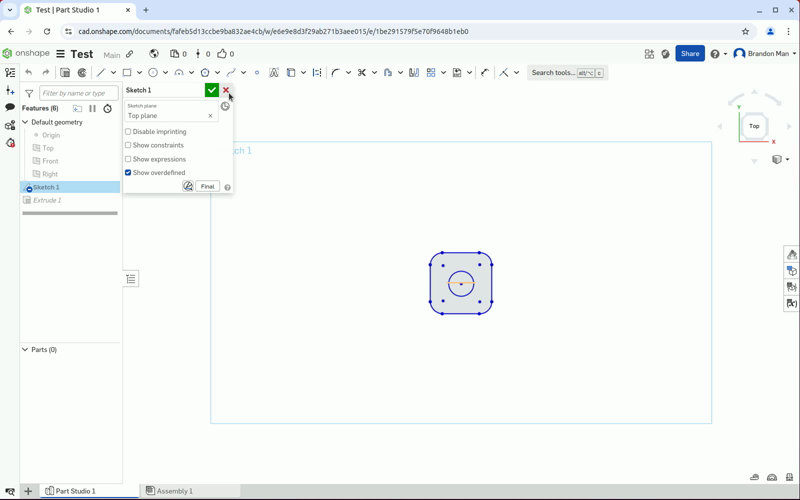
key(shift+s)
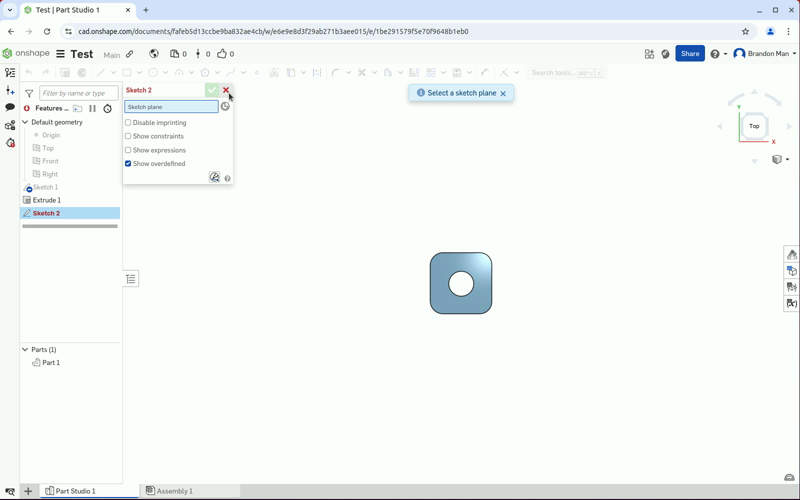
mouse_move(73, 150)
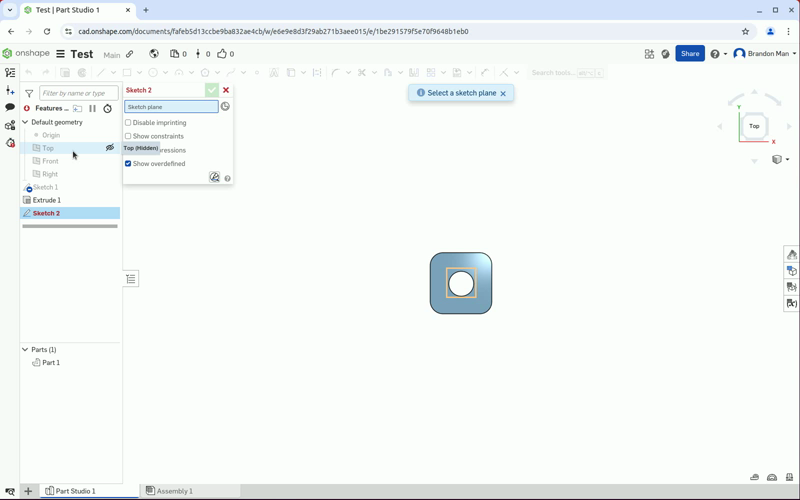
click(73, 150)
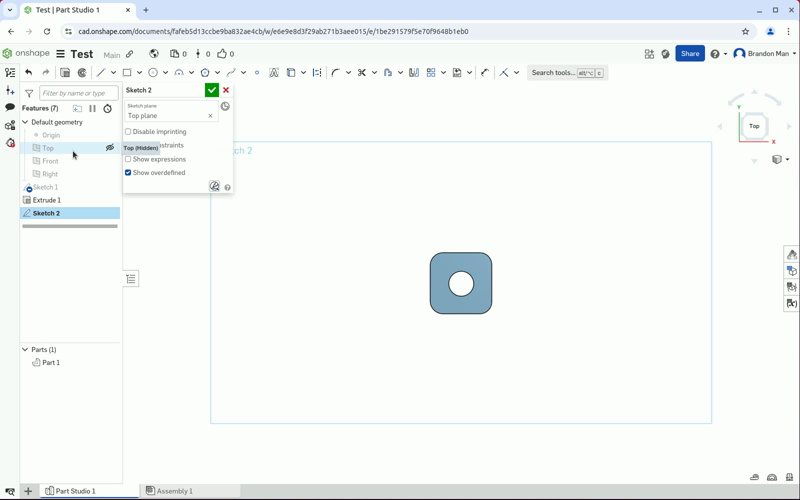
mouse_move(73, 352)
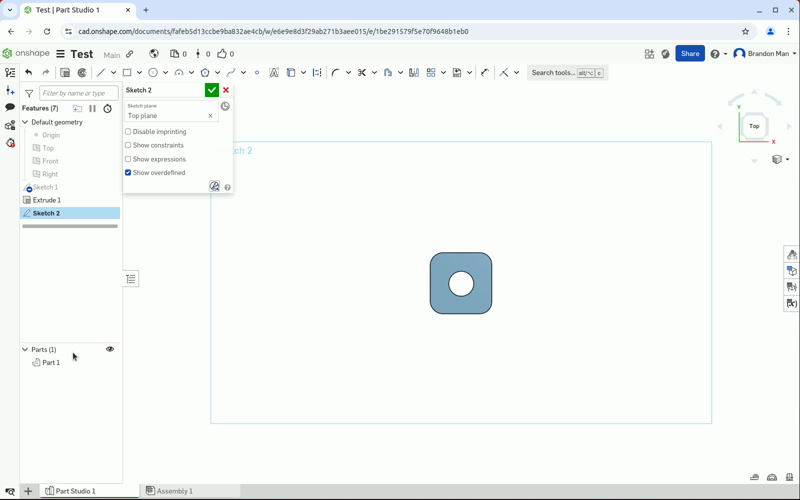
key(y)
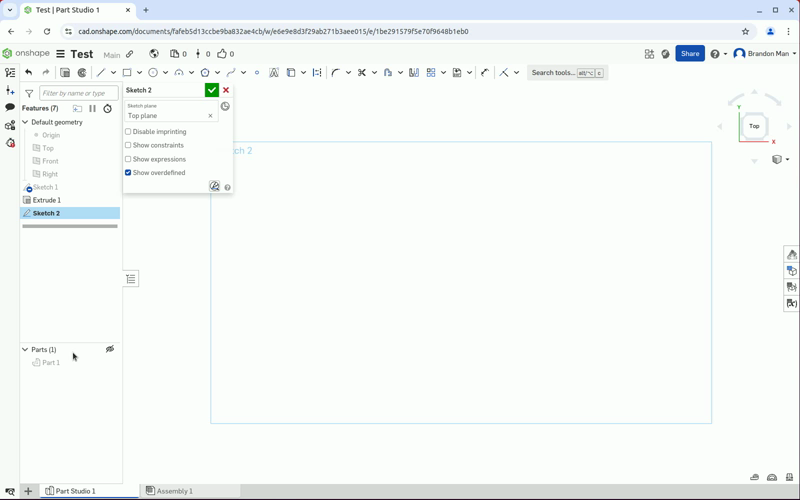
key(a)
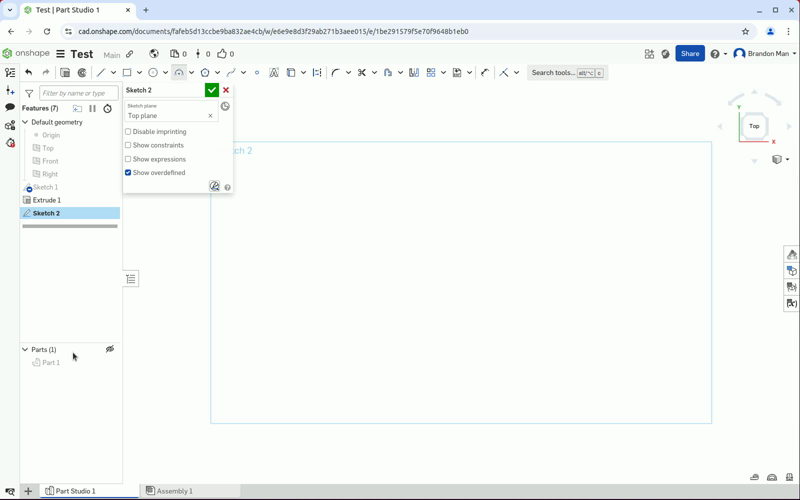
key_down(shift)
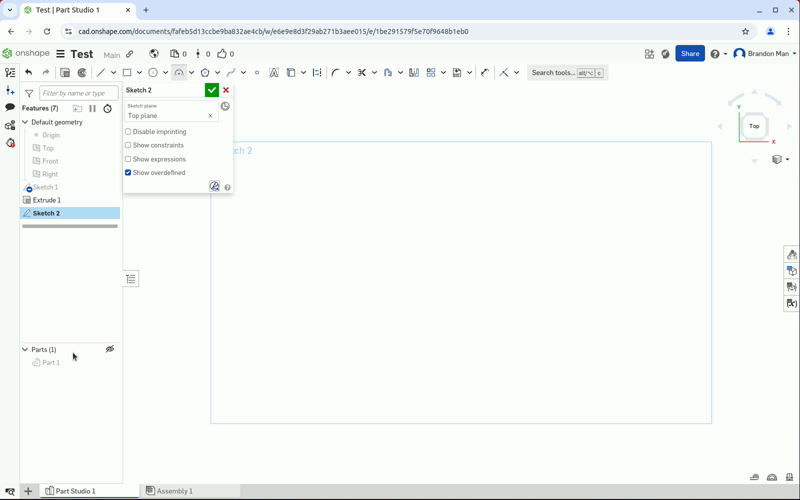
mouse_move(348, 372)
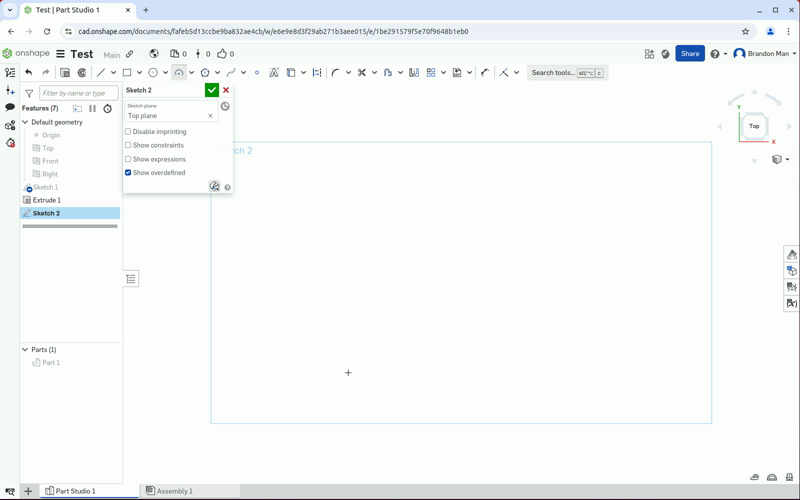
click(348, 372)
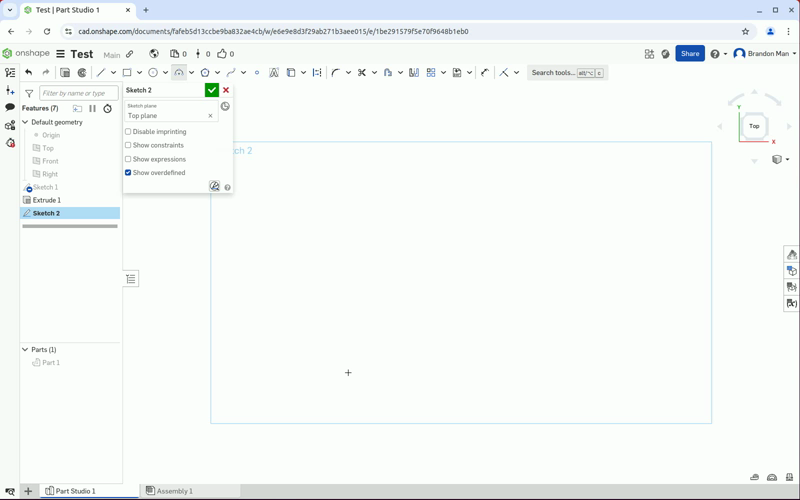
key_up(shift)
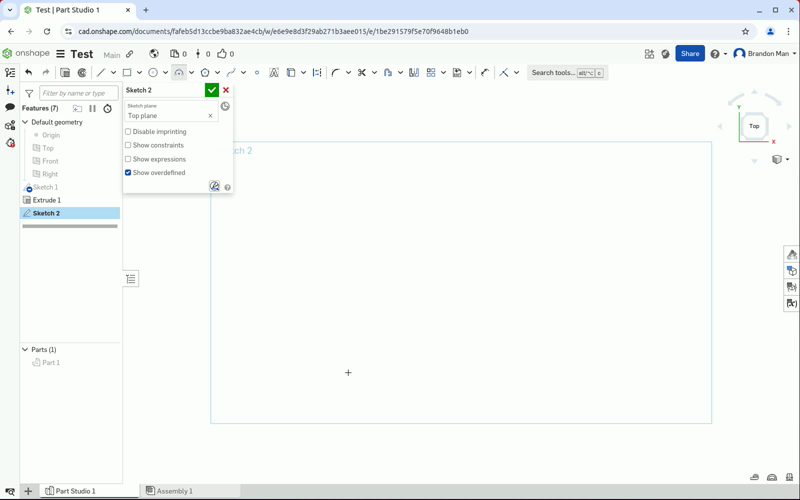
key_down(shift)
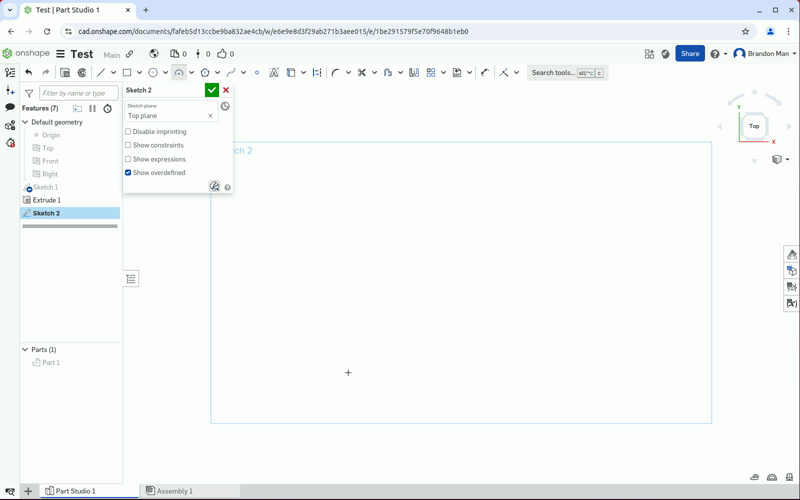
mouse_move(355, 379)
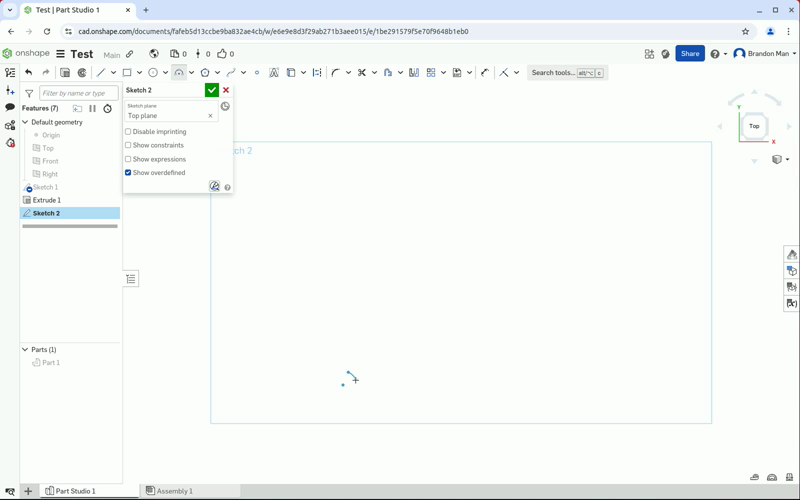
click(355, 379)
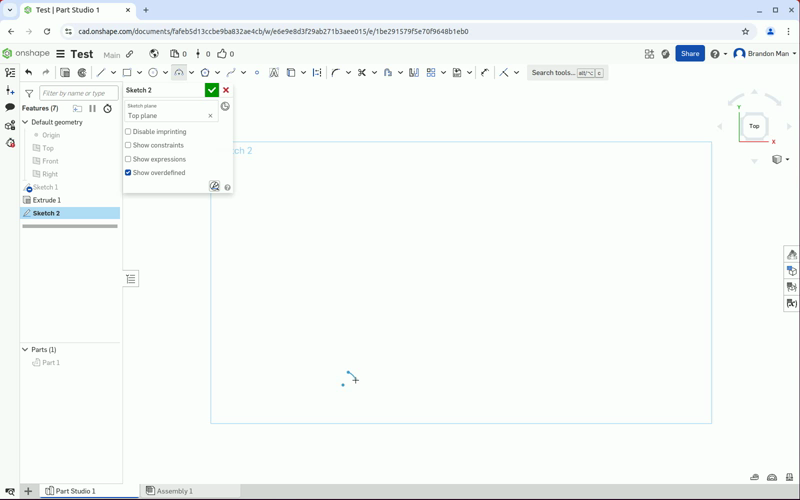
mouse_move(350, 377)
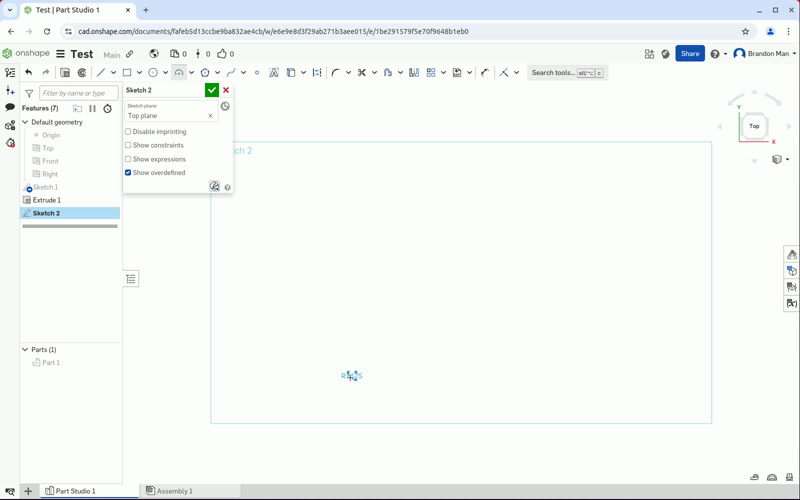
click(350, 377)
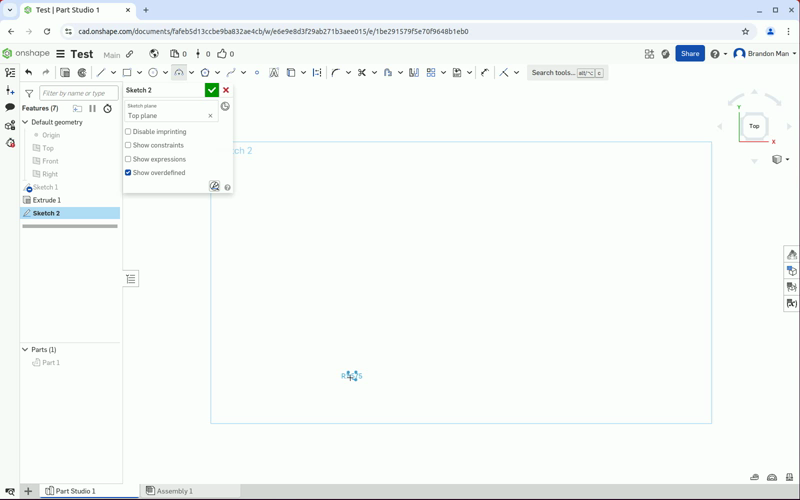
key_up(shift)
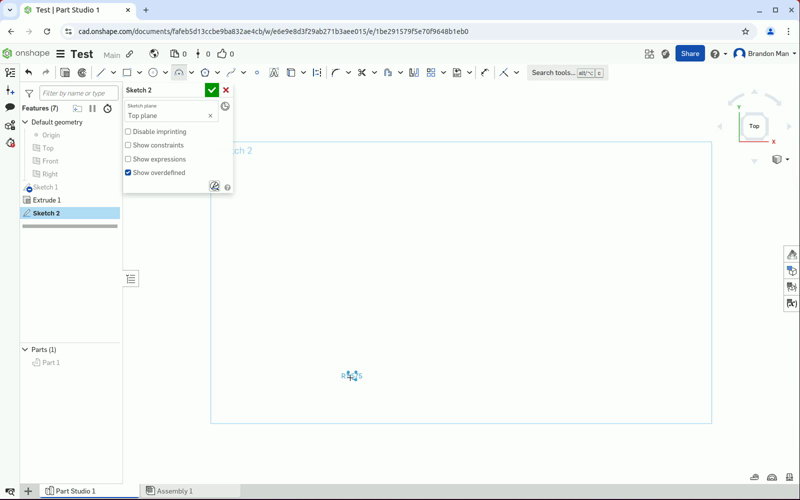
key(esc)
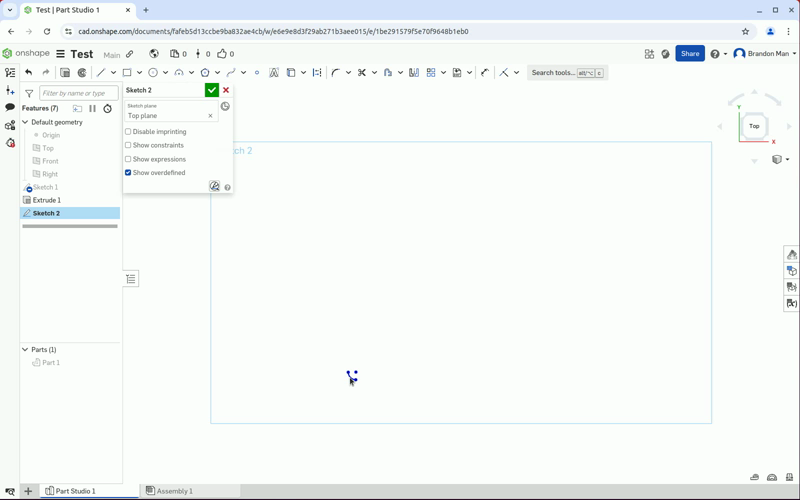
key(l)
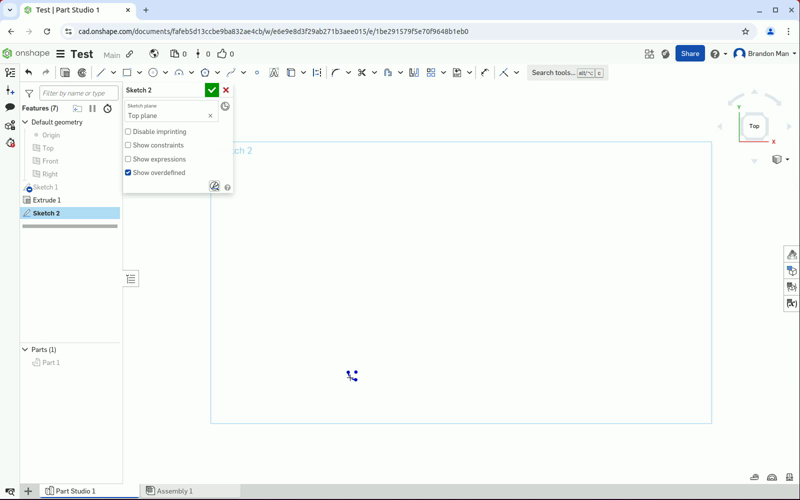
mouse_move(355, 379)
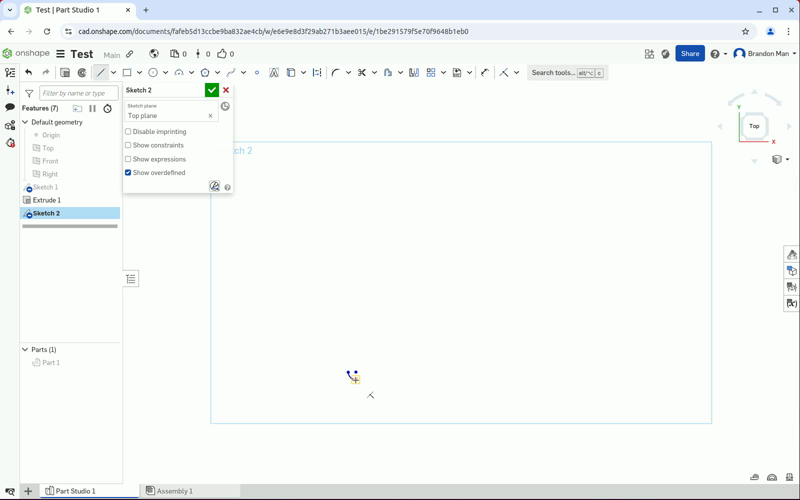
click(355, 379)
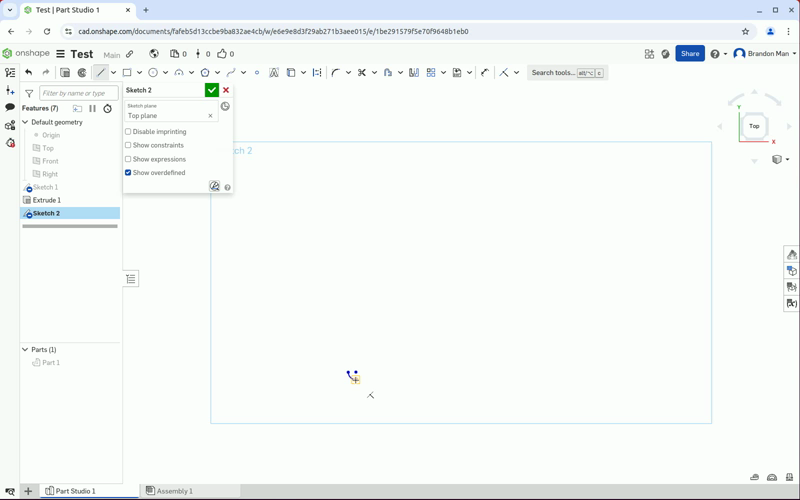
key_down(shift)
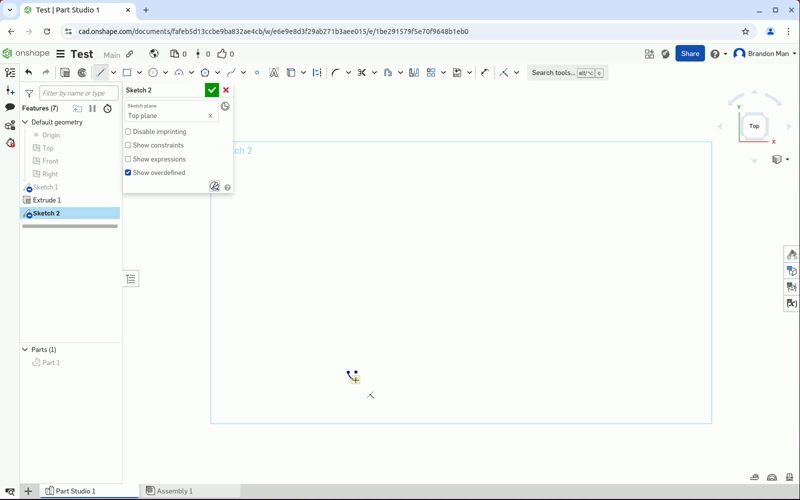
mouse_move(385, 379)
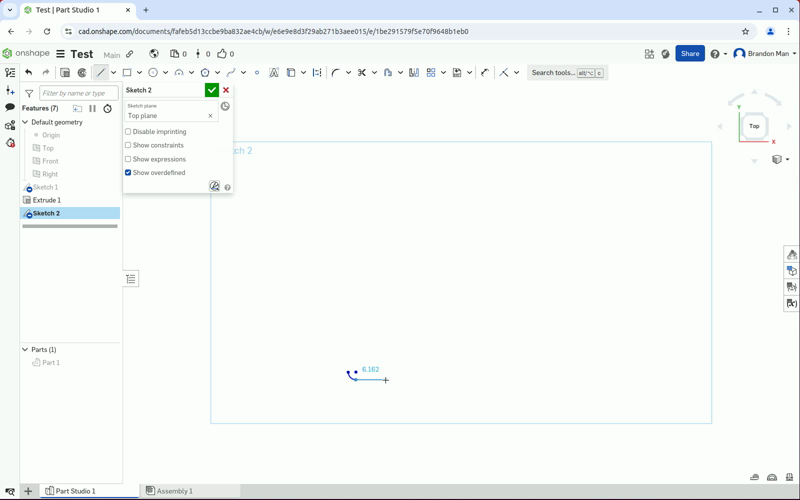
mouse_move(373, 379)
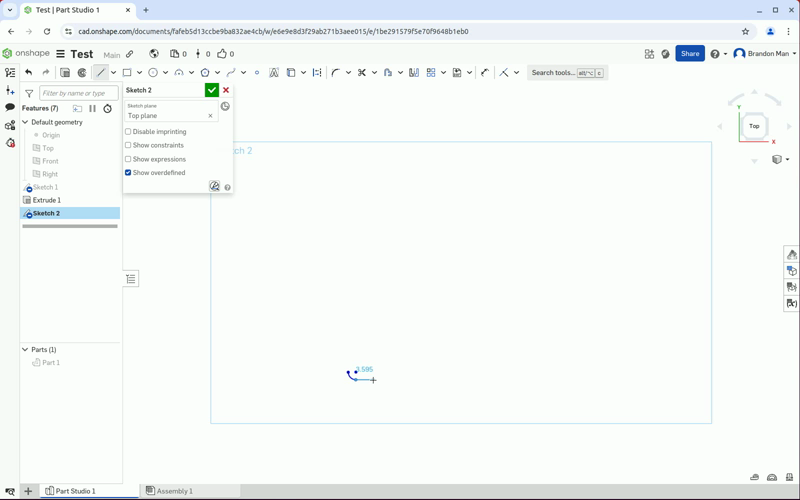
click(373, 379)
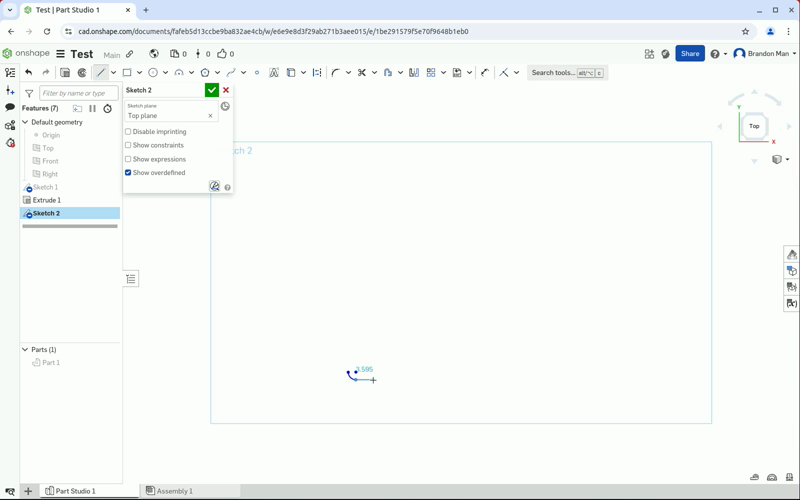
key_up(shift)
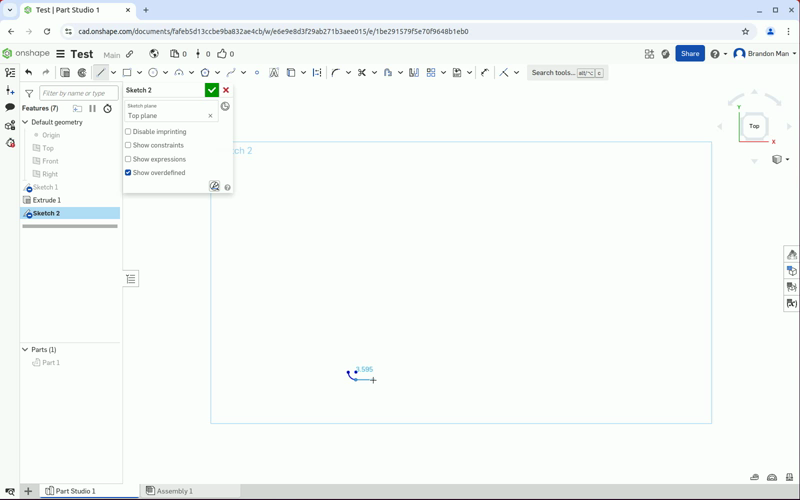
key(esc)
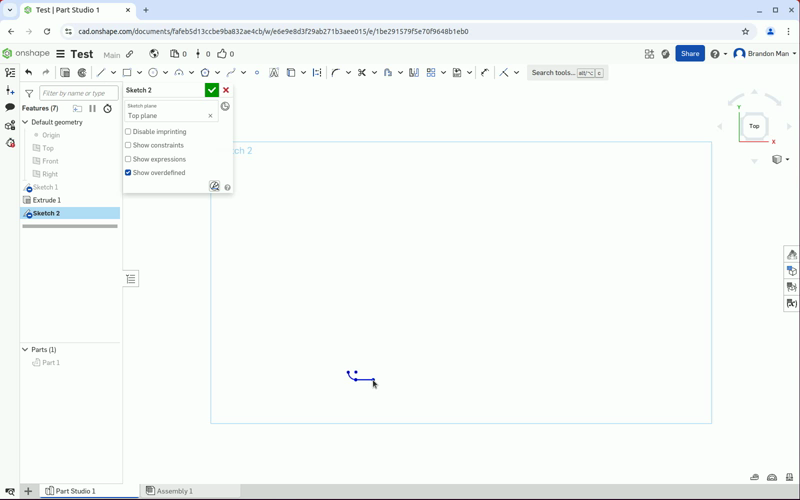
key(a)
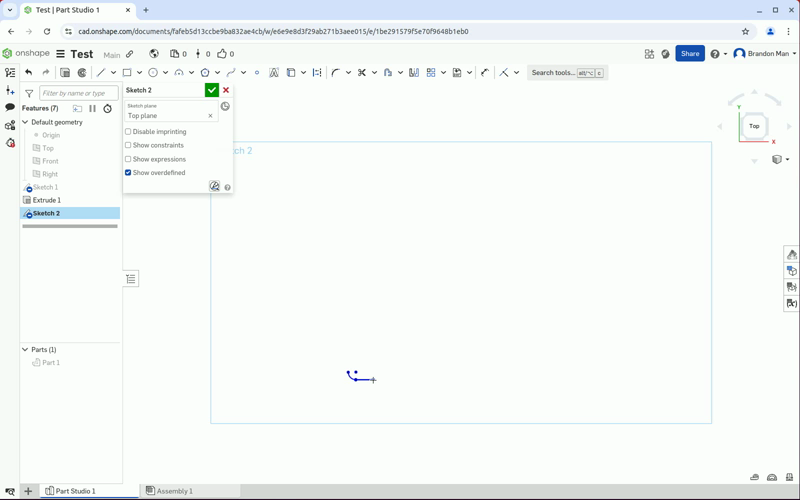
mouse_move(373, 379)
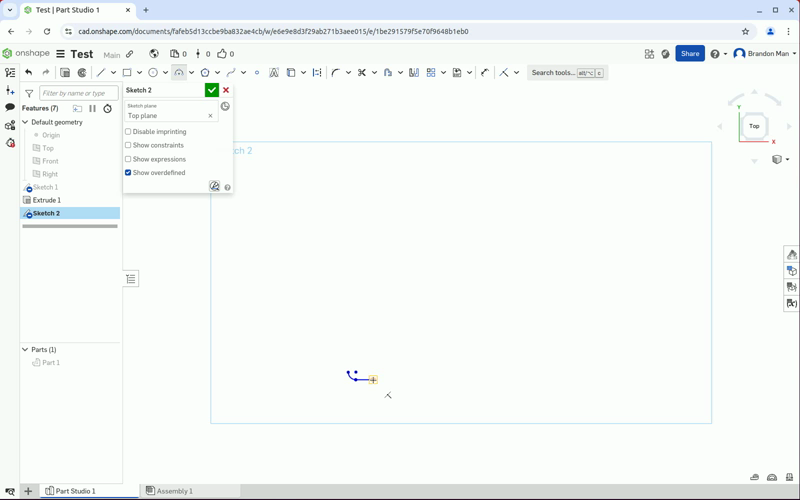
click(373, 379)
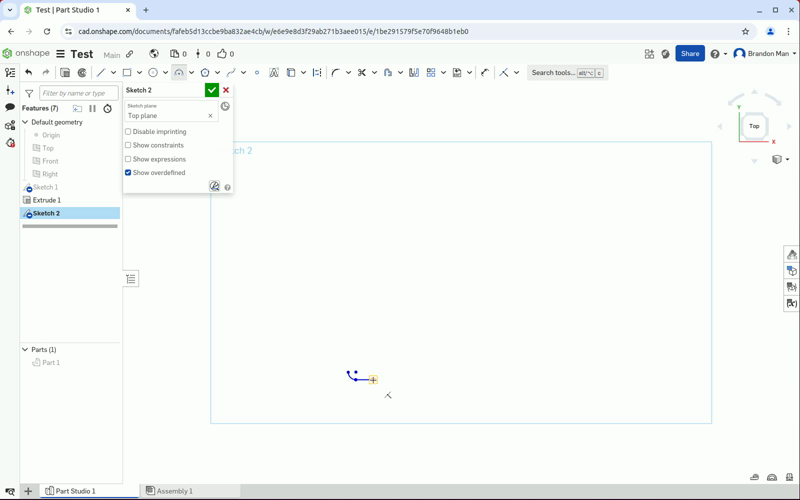
key_down(shift)
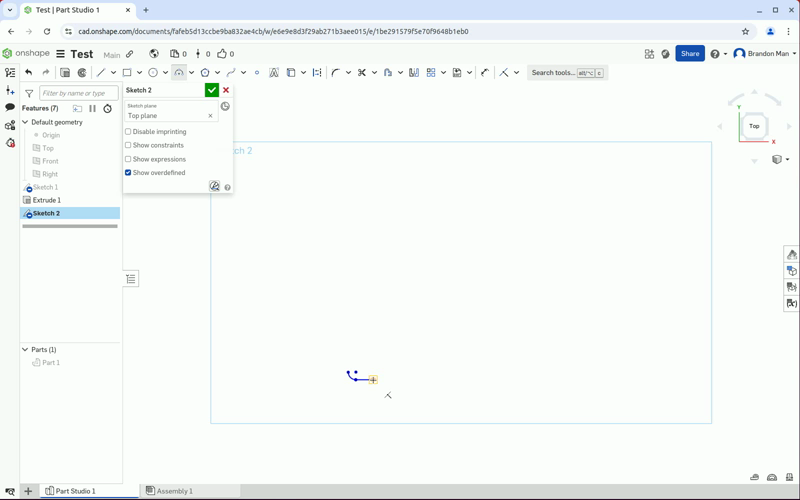
mouse_move(380, 372)
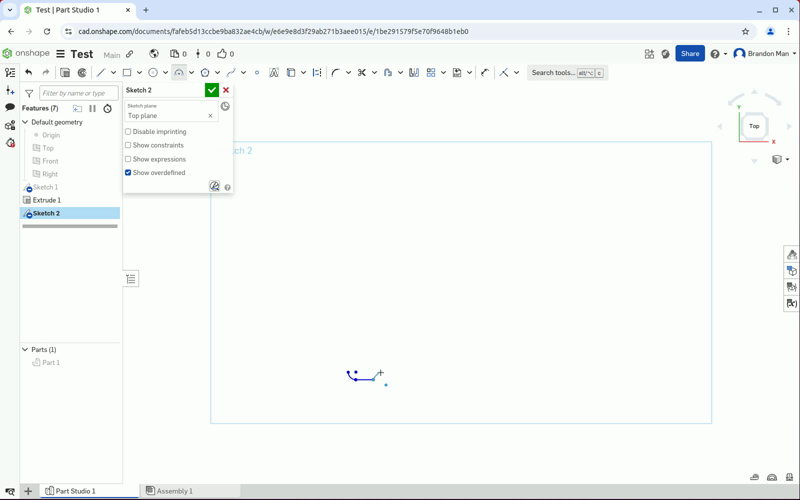
click(380, 372)
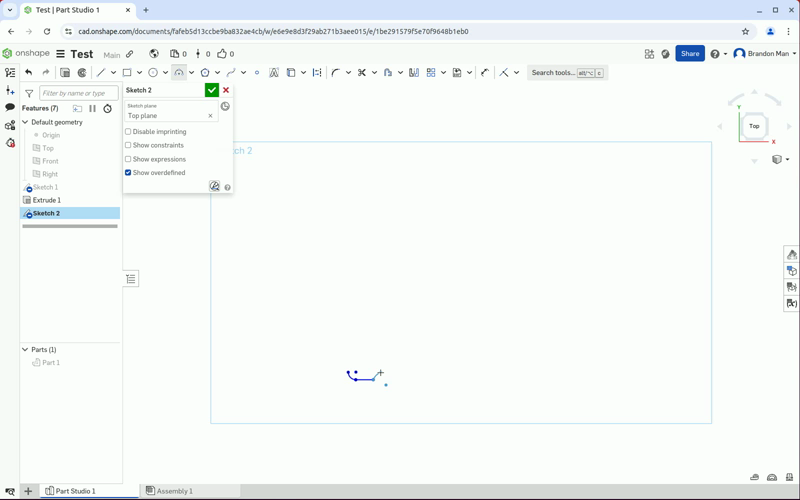
mouse_move(378, 377)
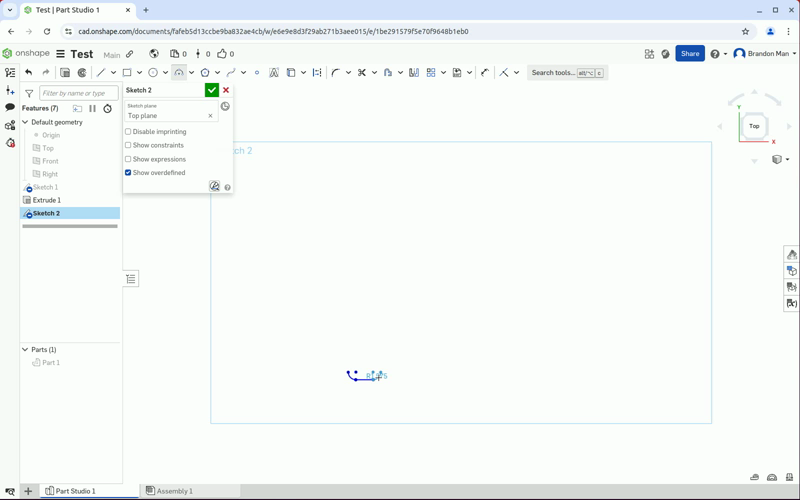
click(378, 377)
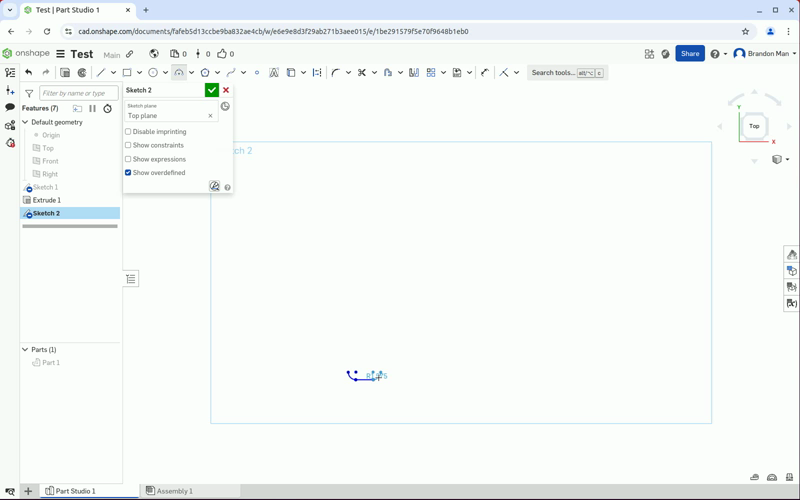
key_up(shift)
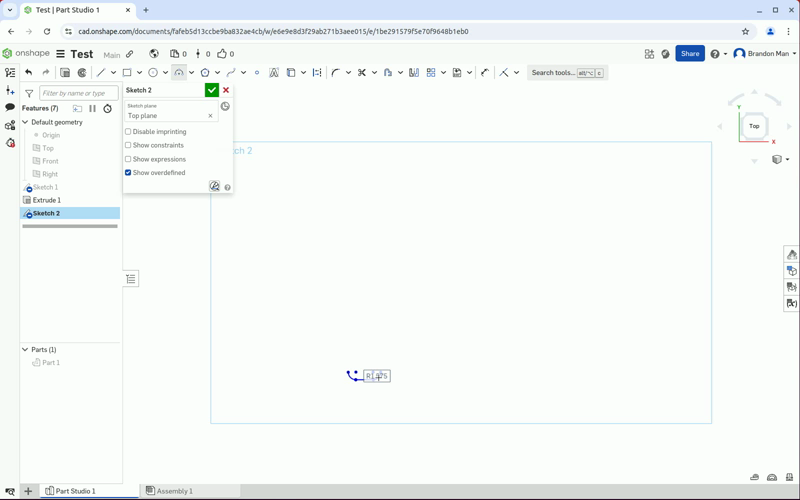
key(esc)
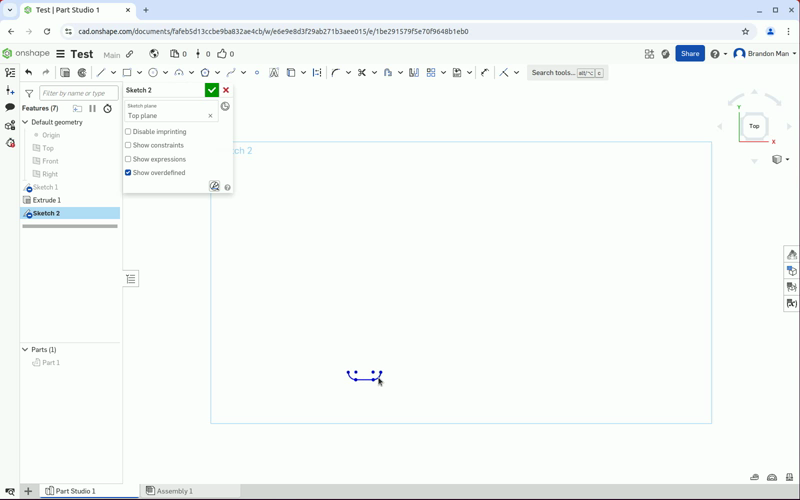
key(l)
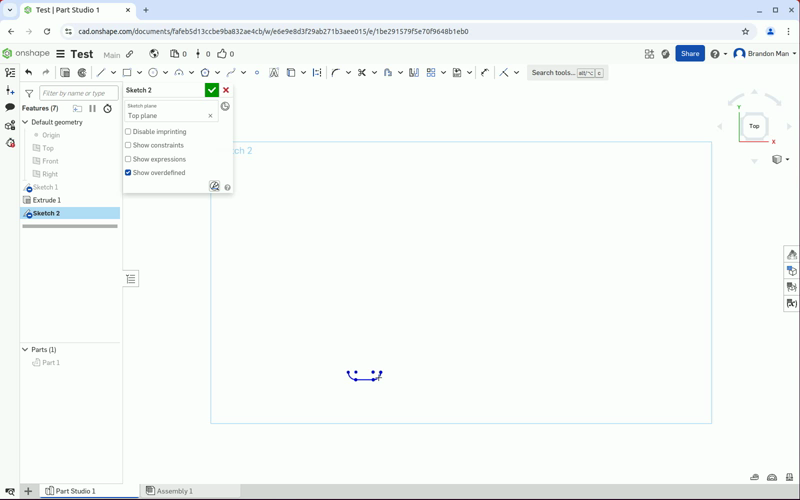
mouse_move(380, 372)
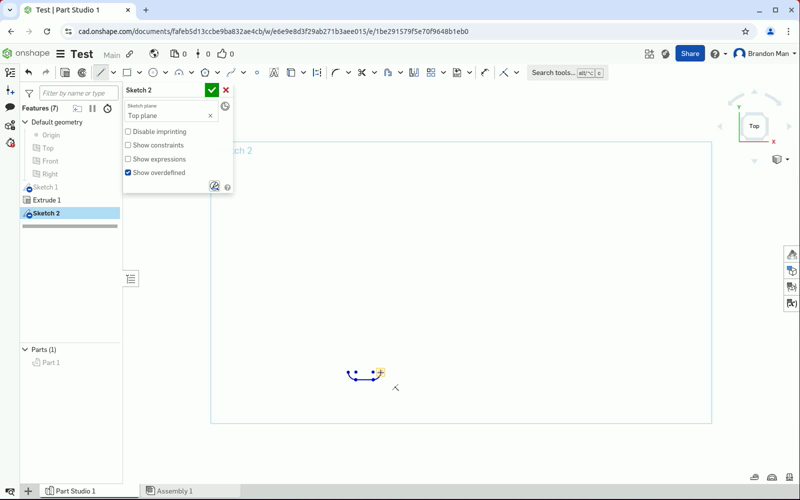
click(380, 372)
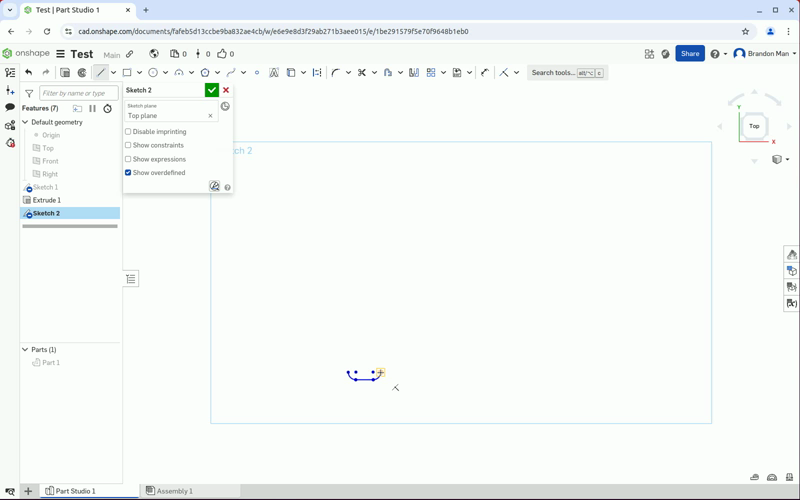
key_down(shift)
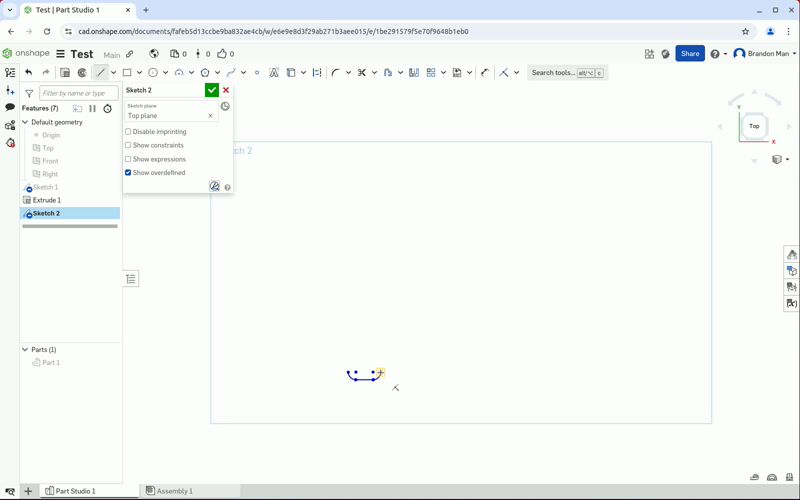
mouse_move(410, 372)
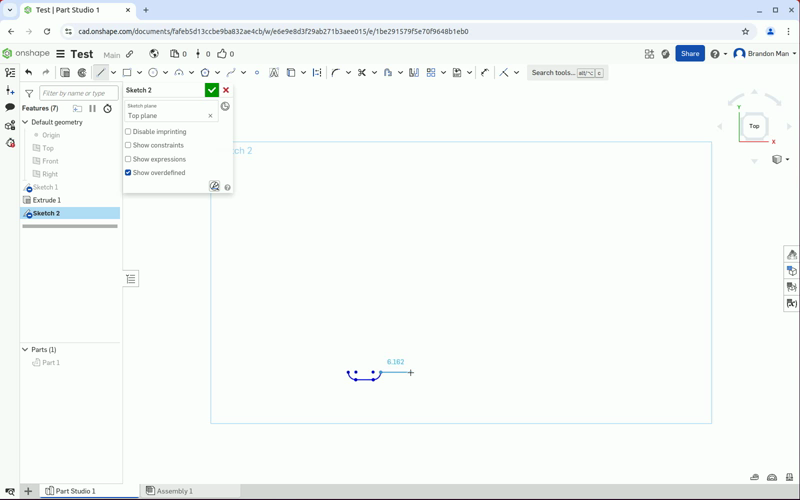
mouse_move(380, 354)
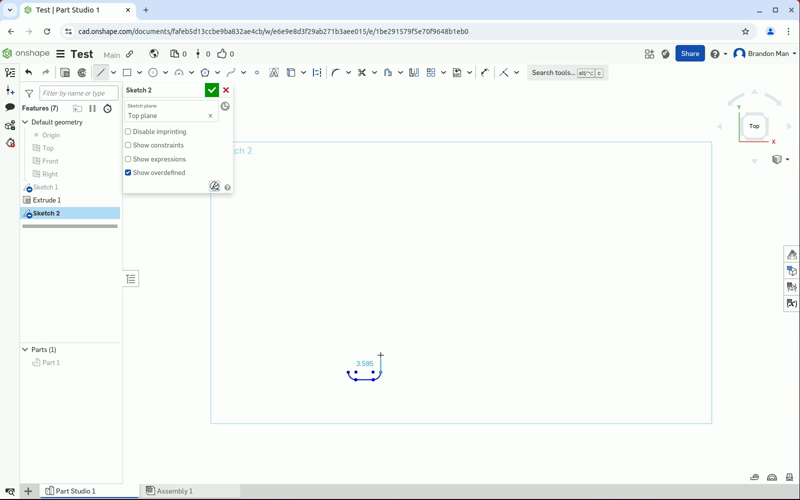
click(380, 354)
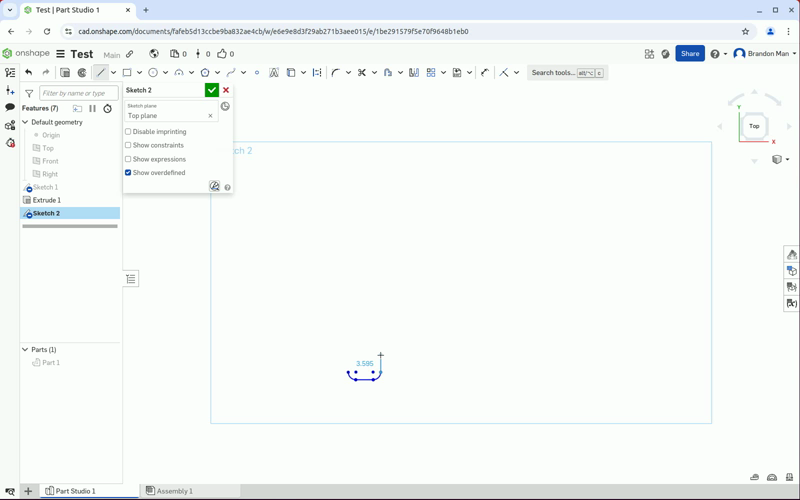
key_up(shift)
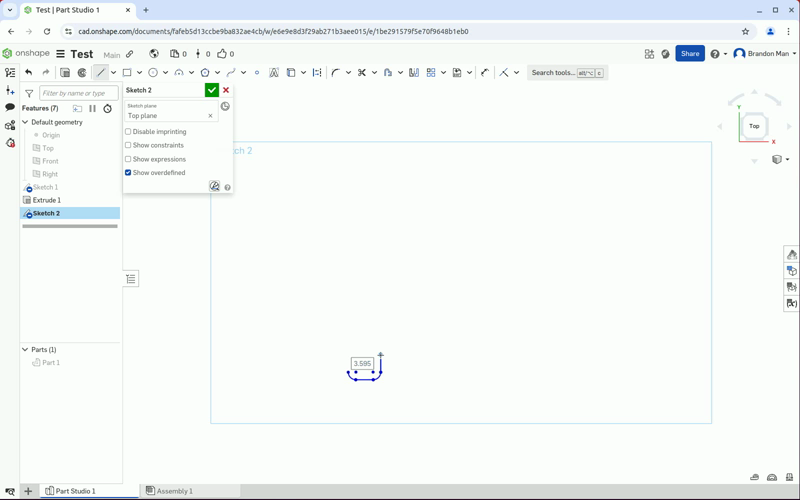
key(esc)
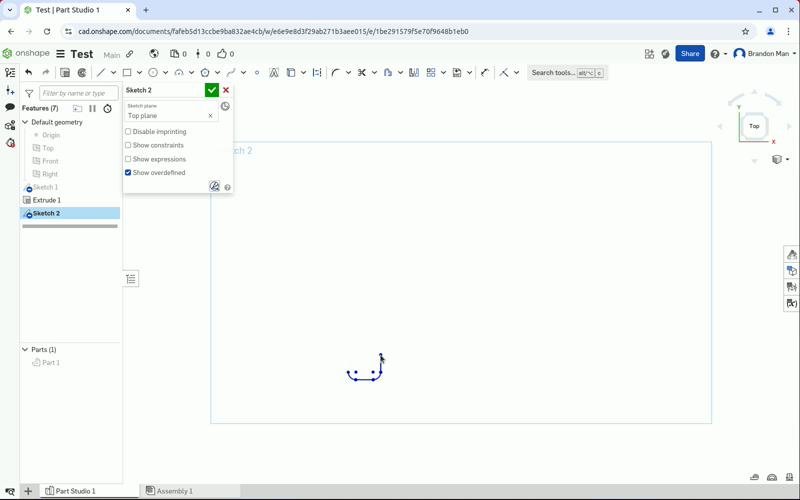
key(a)
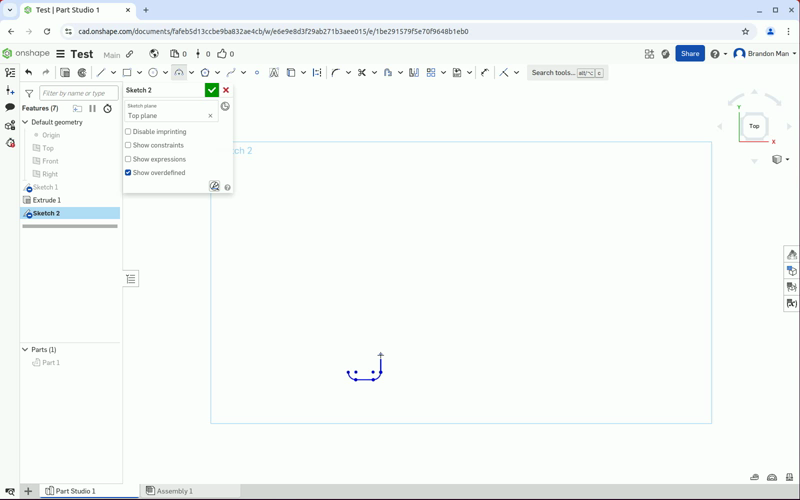
mouse_move(380, 354)
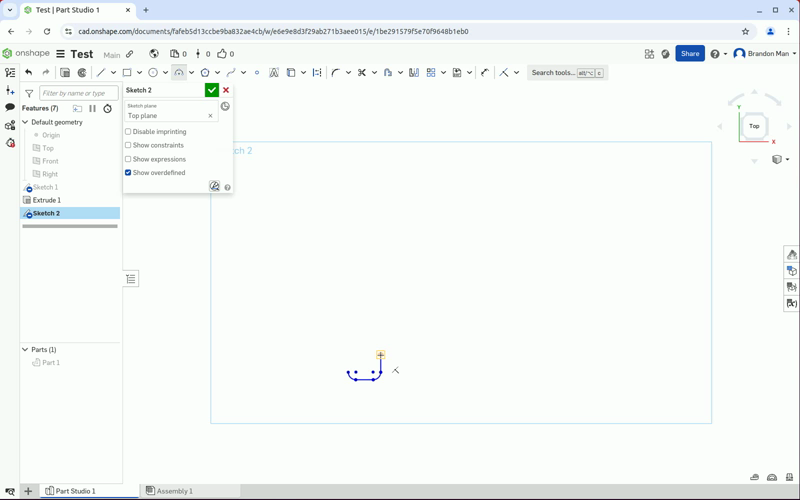
click(380, 354)
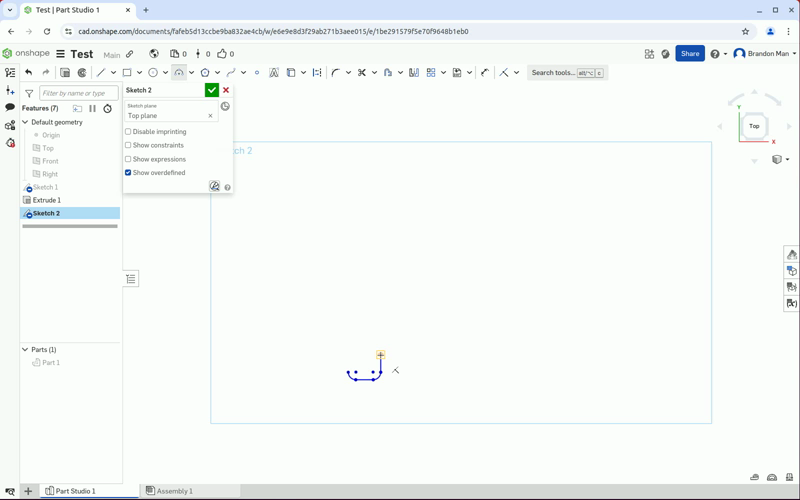
key_down(shift)
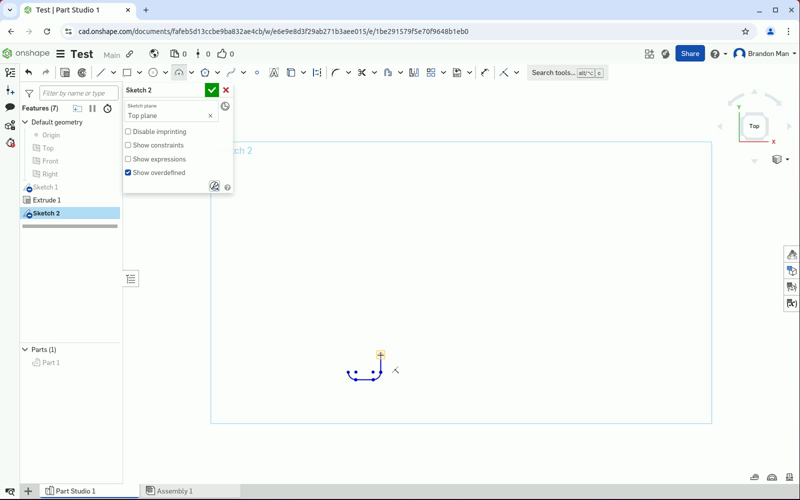
mouse_move(373, 347)
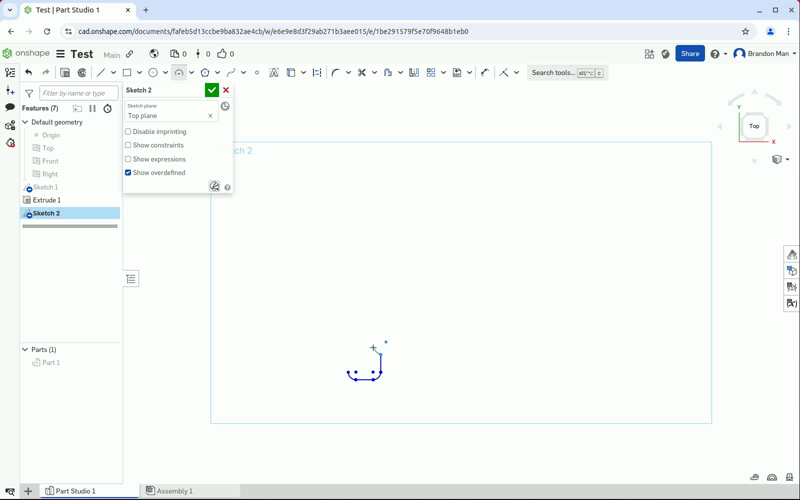
click(373, 347)
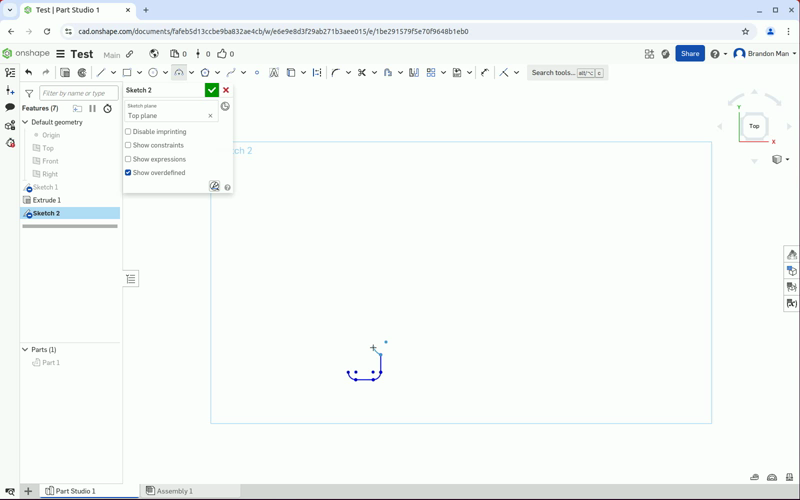
mouse_move(378, 349)
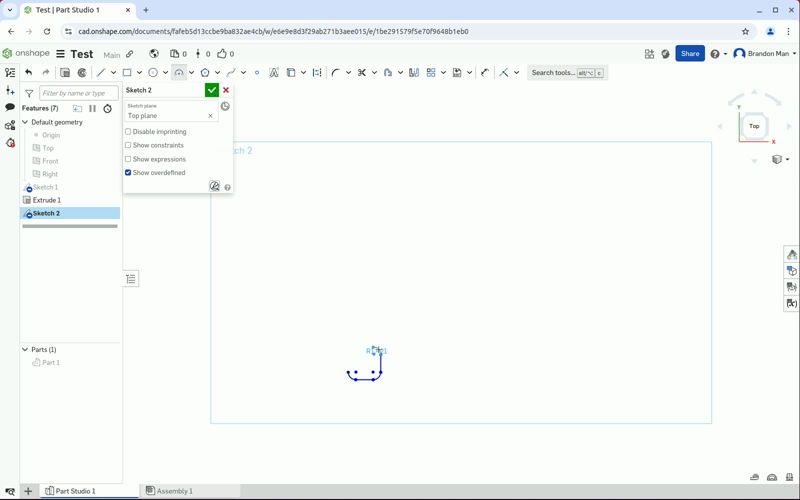
click(378, 349)
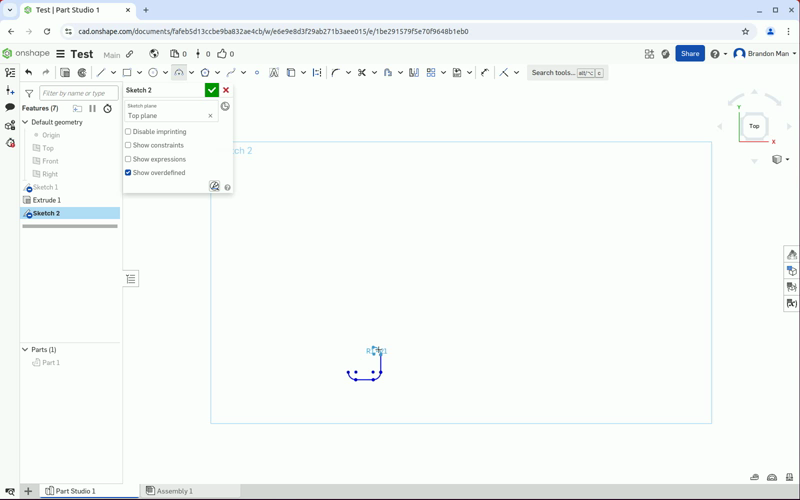
key_up(shift)
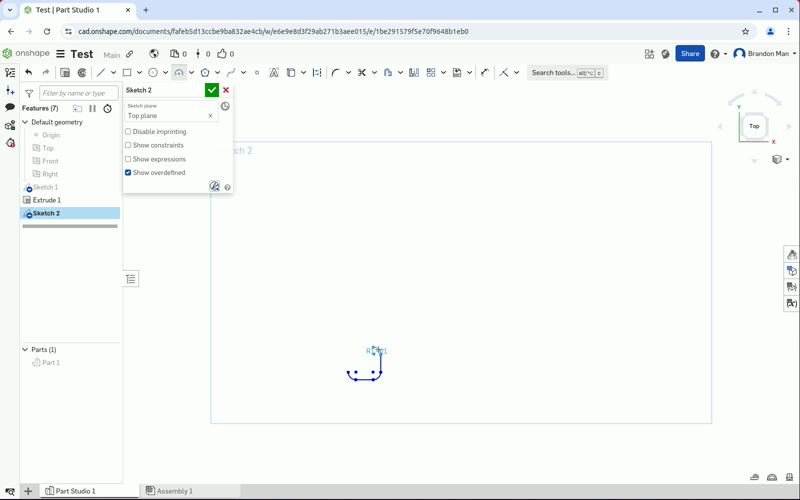
key(esc)
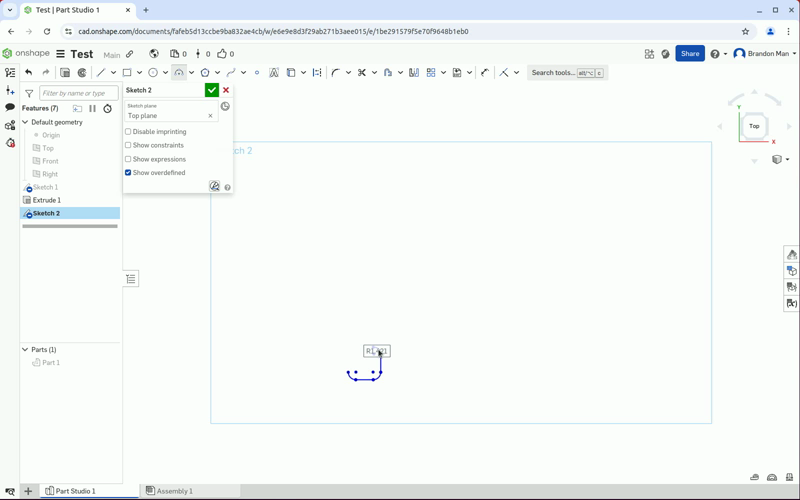
key(l)
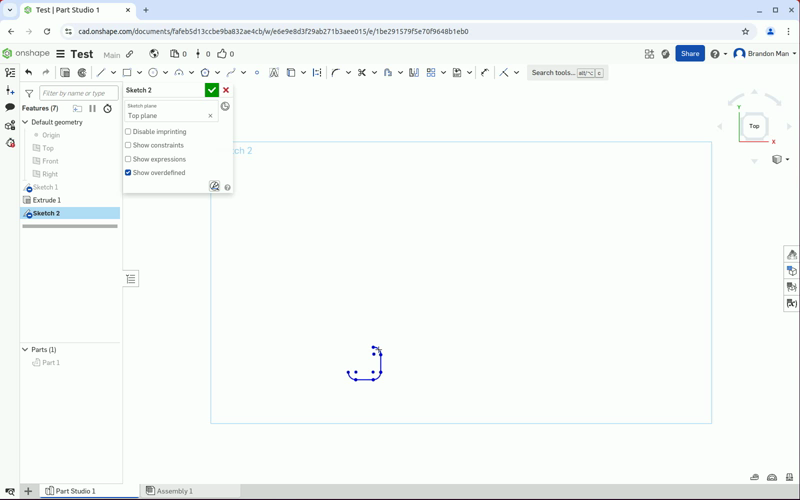
mouse_move(373, 347)
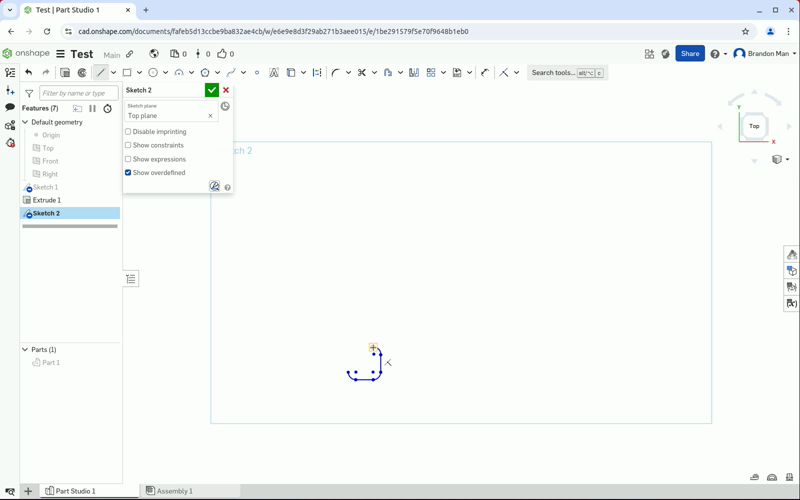
click(373, 347)
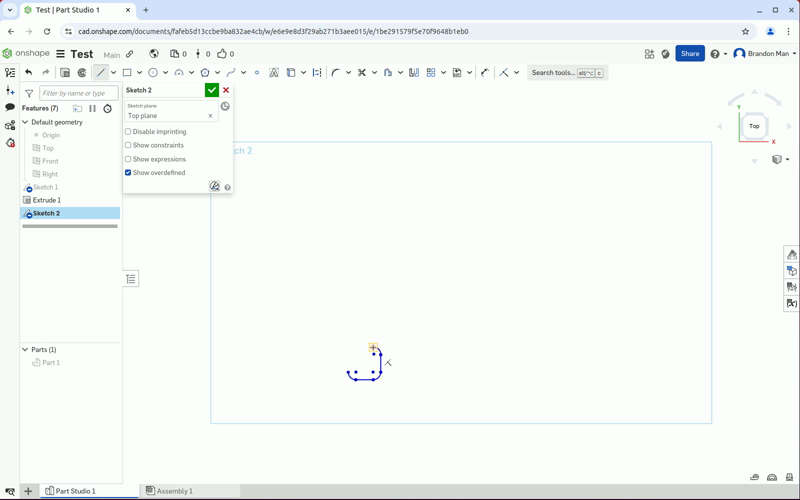
key_down(shift)
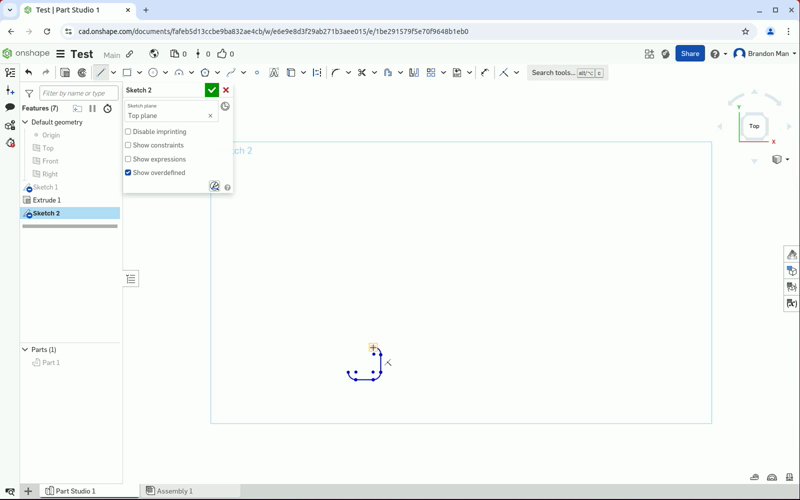
mouse_move(403, 347)
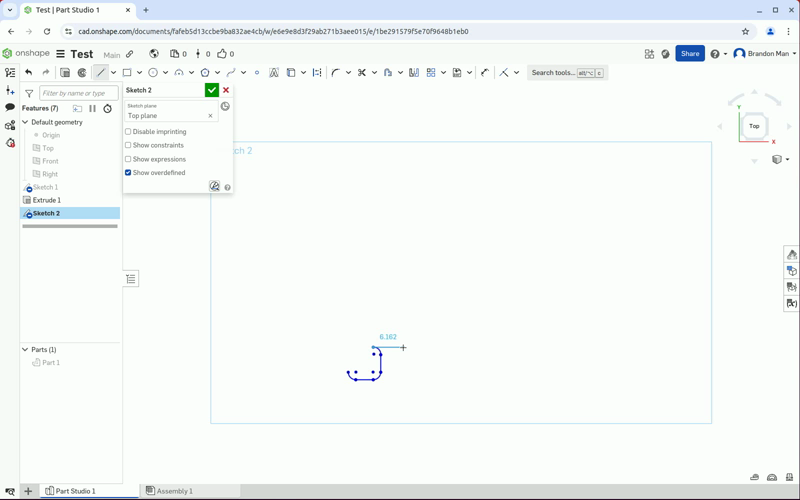
mouse_move(355, 347)
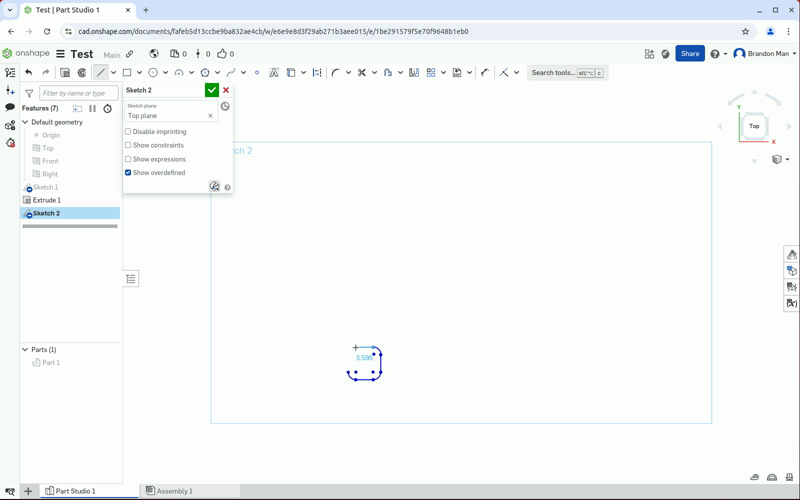
click(355, 347)
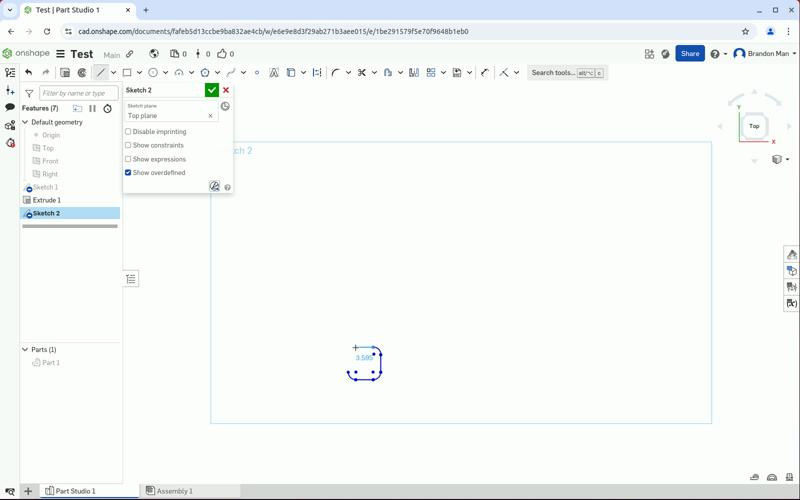
key_up(shift)
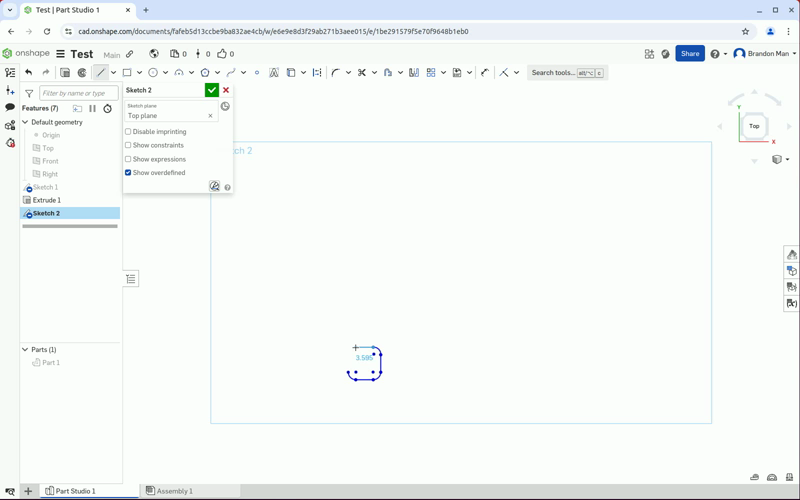
key(esc)
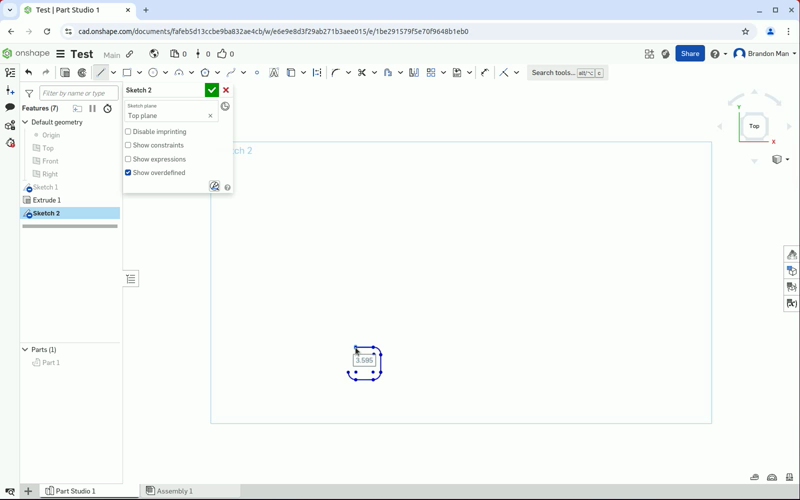
key(a)
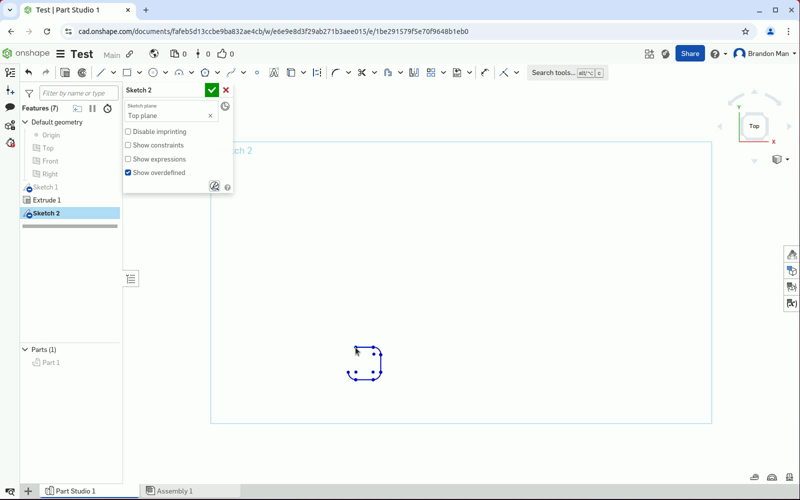
mouse_move(355, 347)
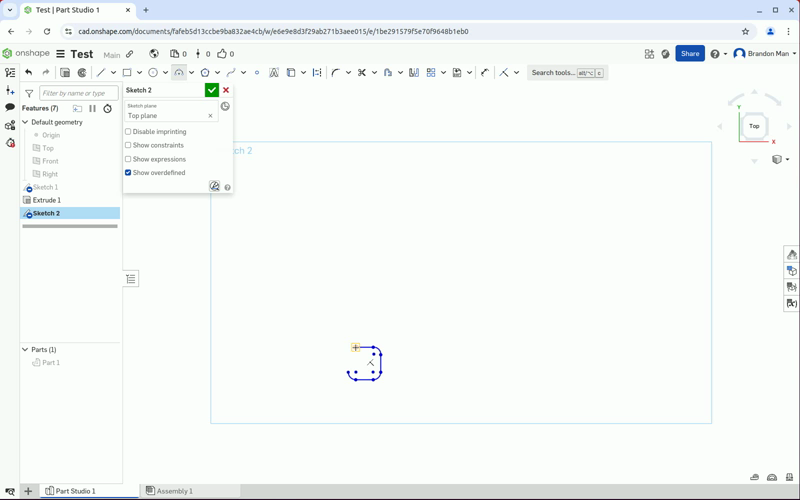
click(355, 347)
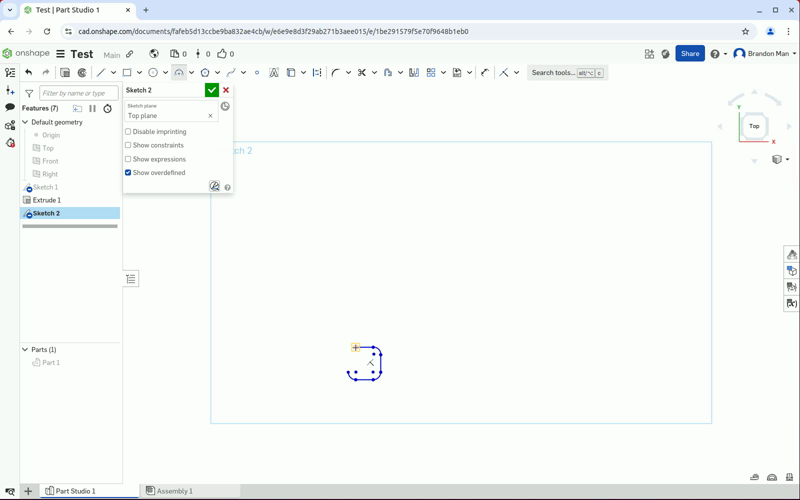
key_down(shift)
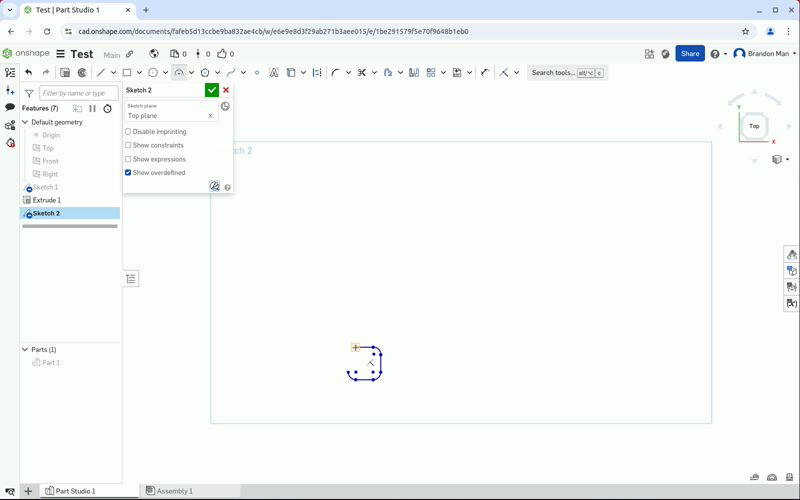
mouse_move(348, 354)
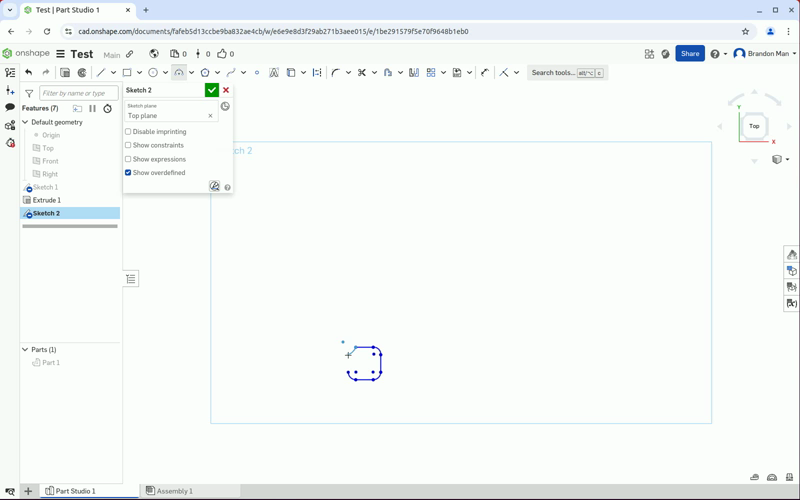
click(348, 354)
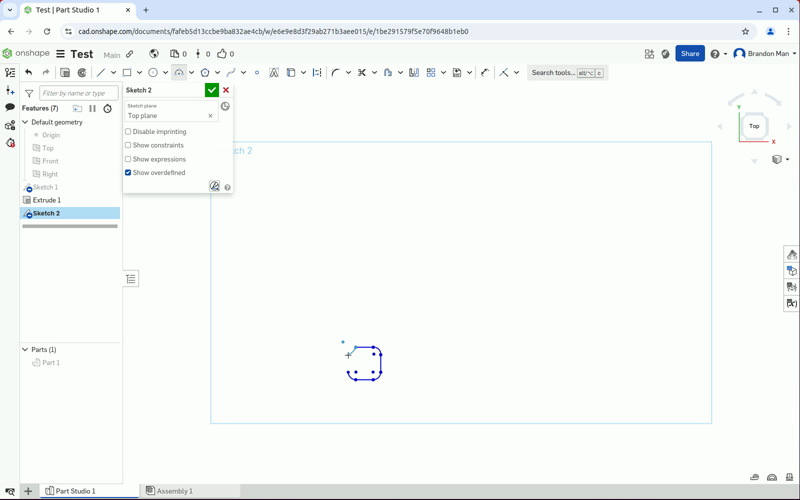
mouse_move(350, 349)
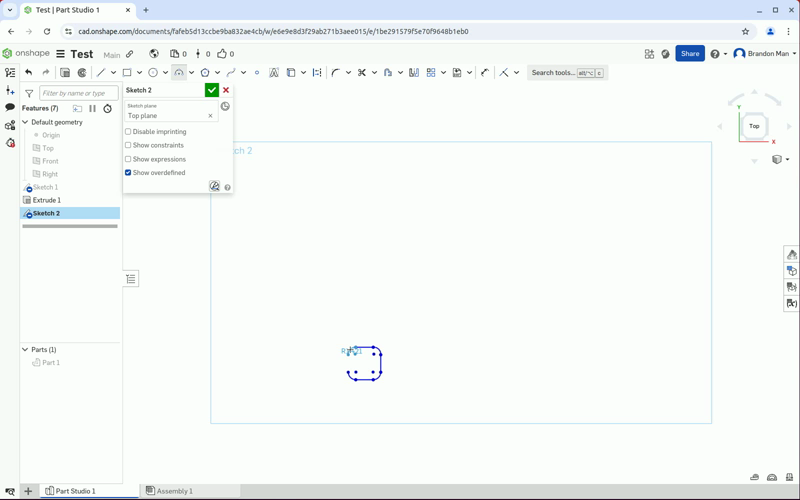
click(350, 349)
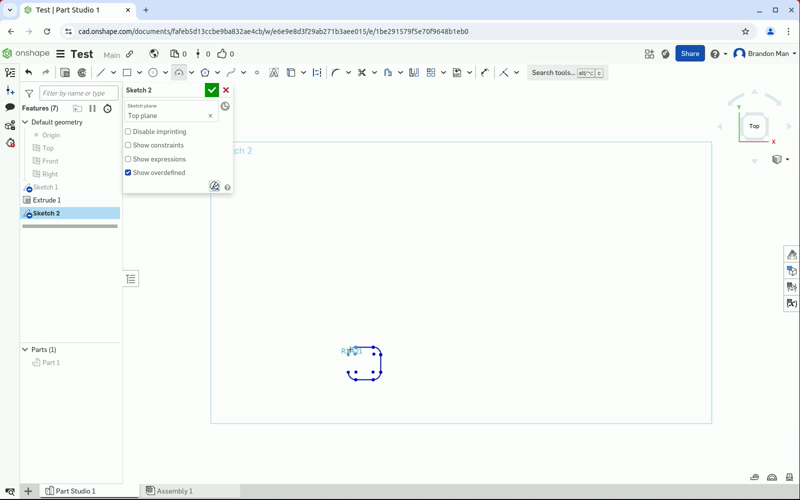
key_up(shift)
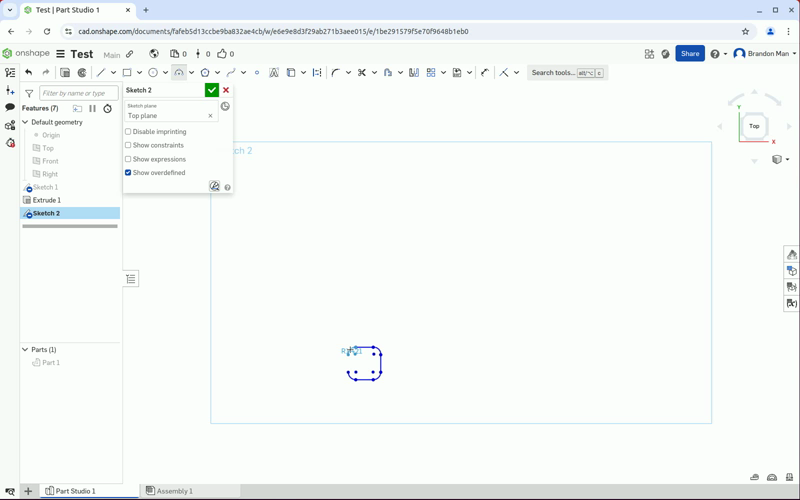
key(esc)
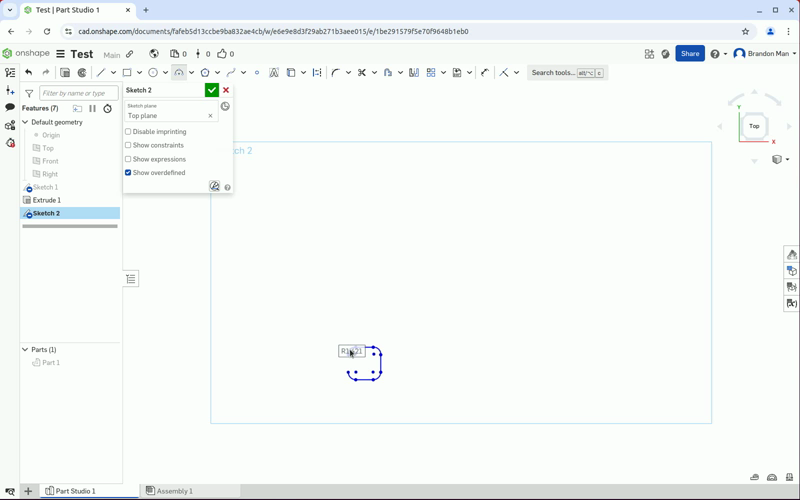
key(l)
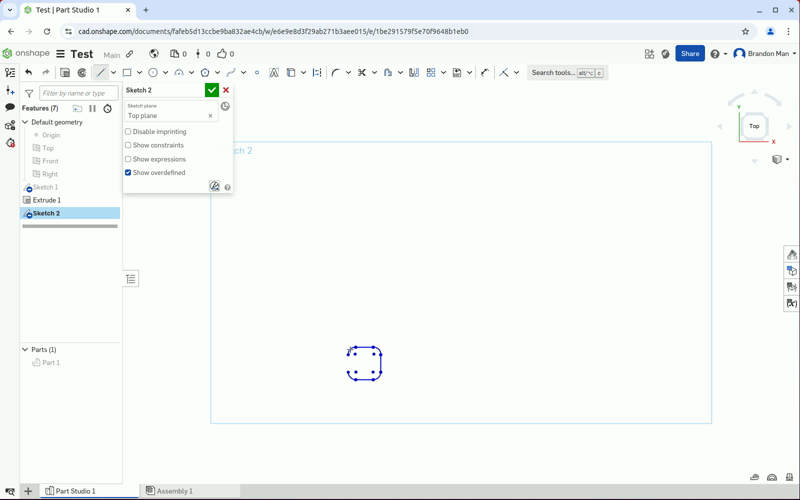
mouse_move(348, 354)
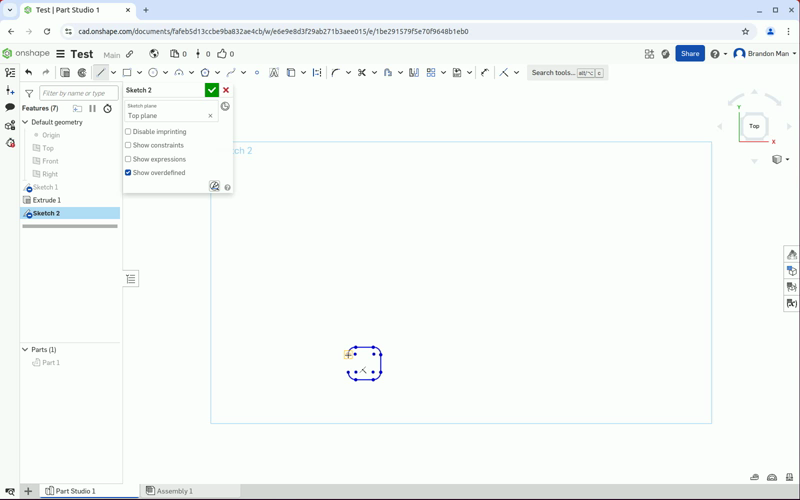
click(348, 354)
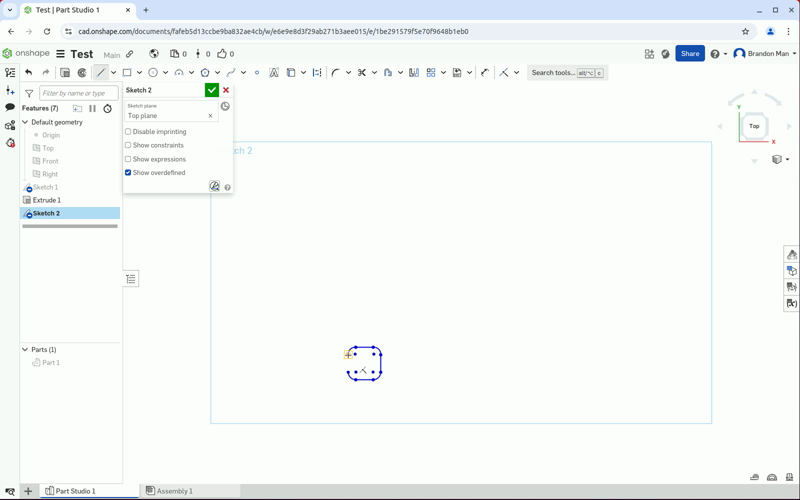
mouse_move(378, 354)
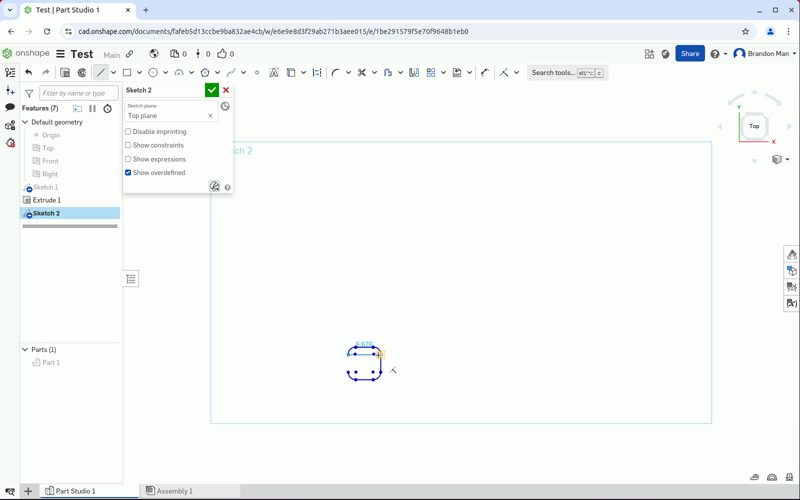
key_down(shift)
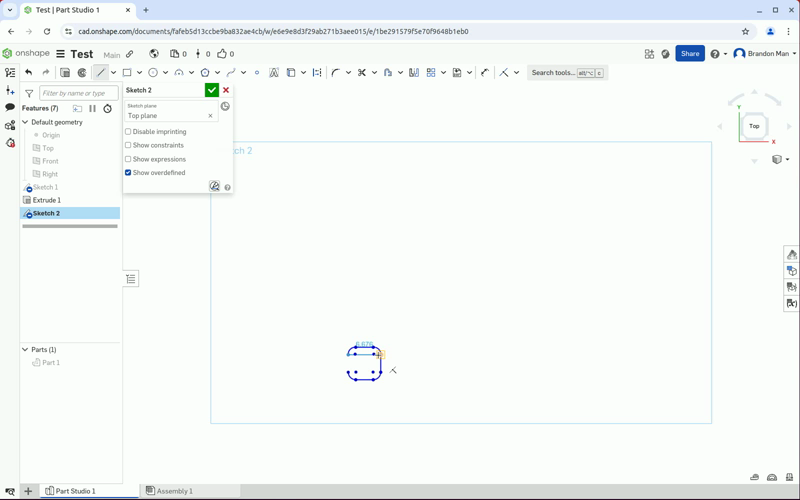
mouse_move(348, 372)
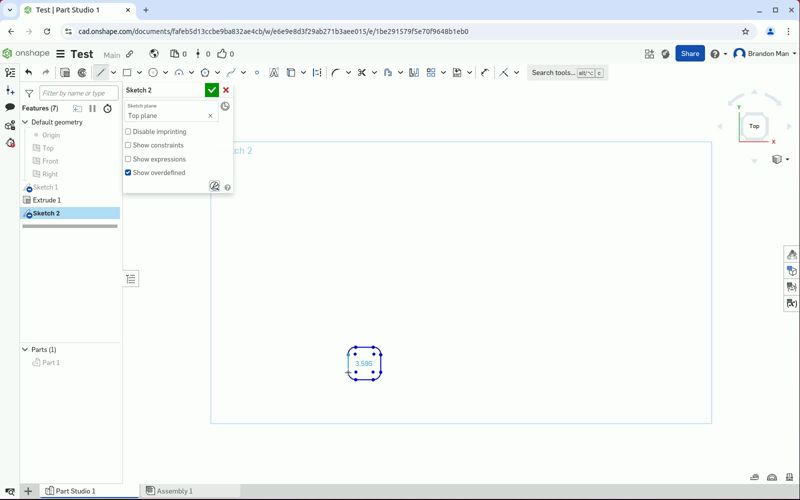
key_up(shift)
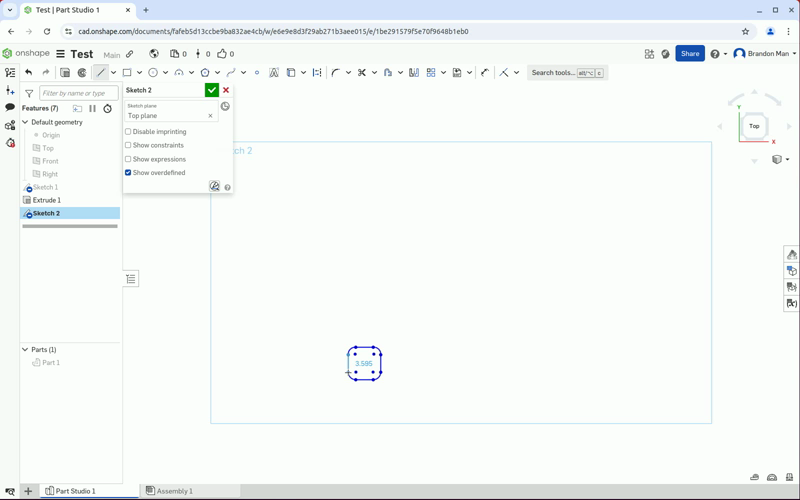
click(348, 372)
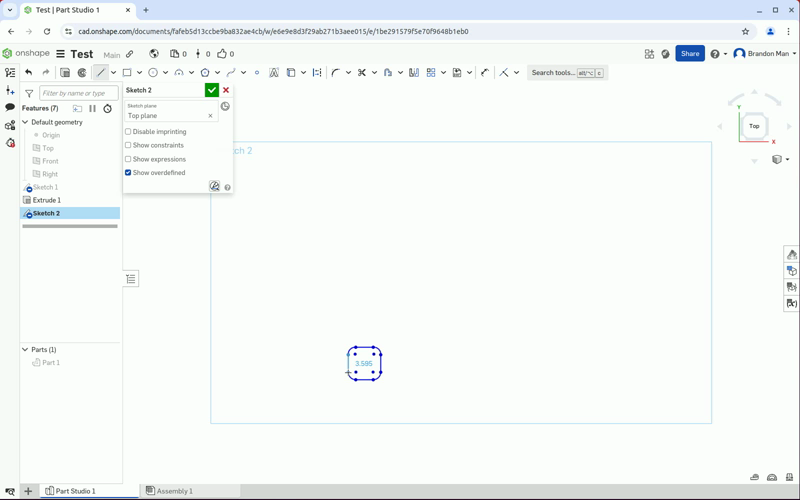
key(esc)
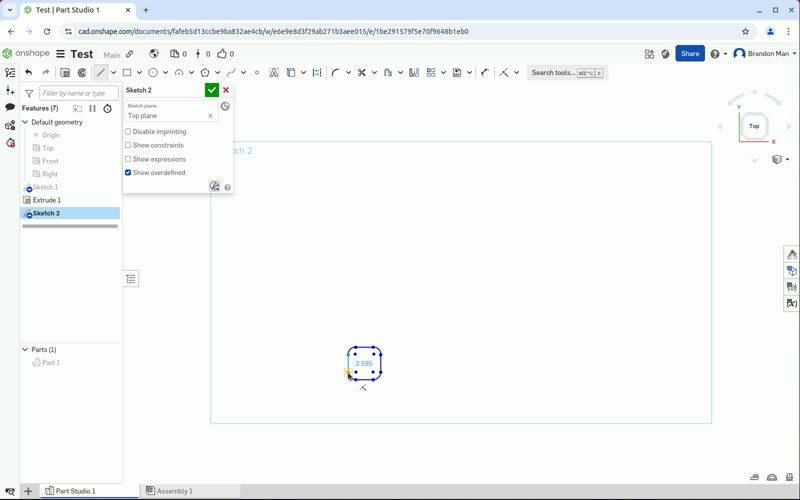
key(c)
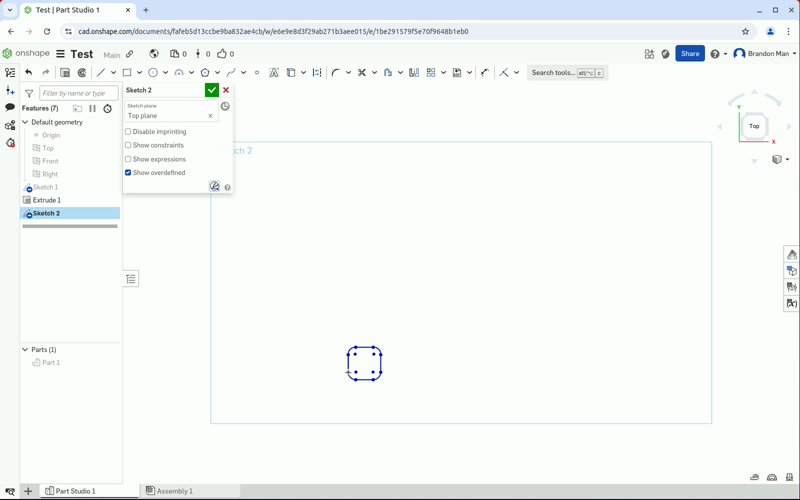
key_down(shift)
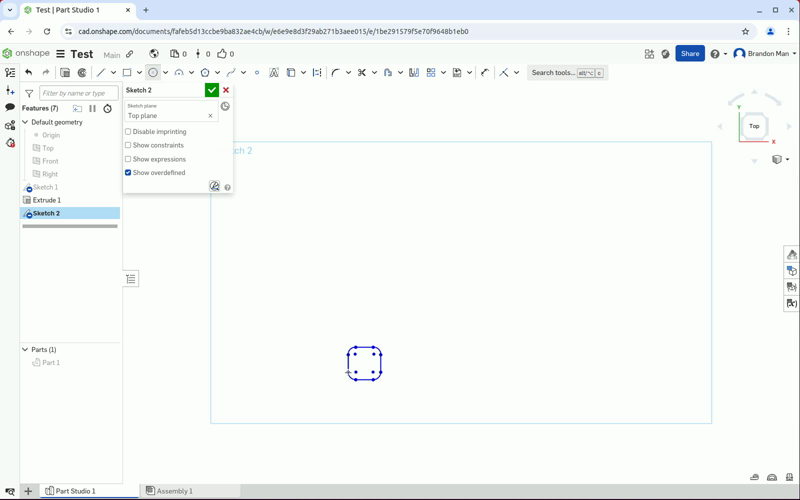
mouse_move(364, 363)
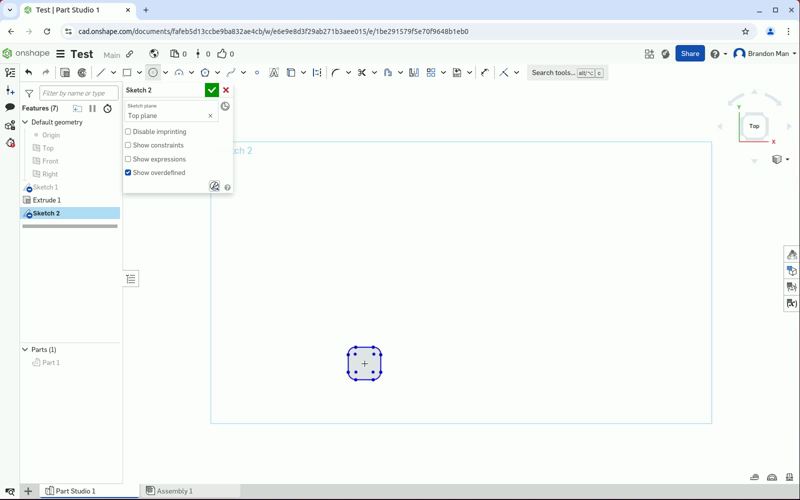
click(364, 363)
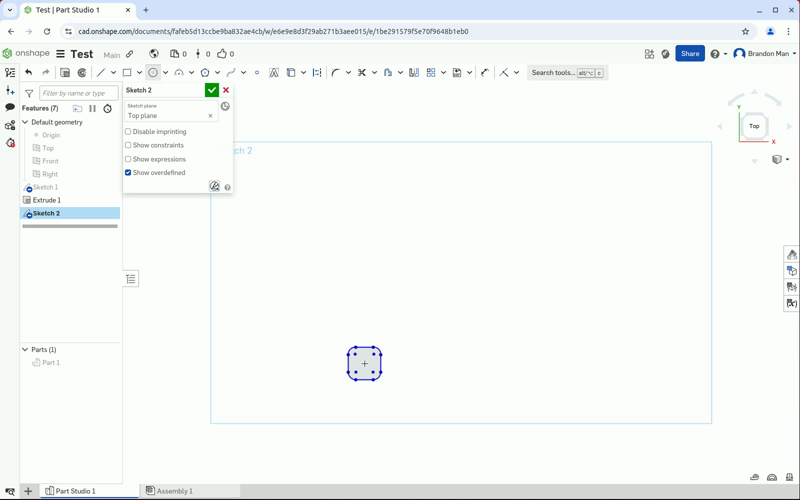
key_up(shift)
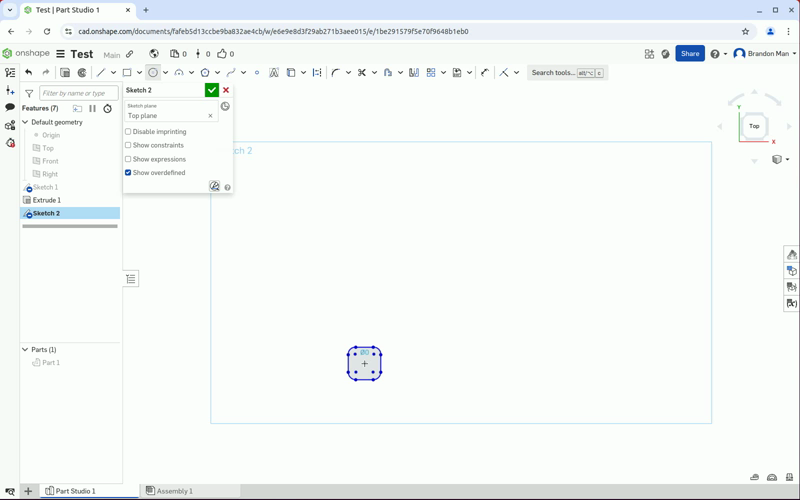
mouse_move(369, 363)
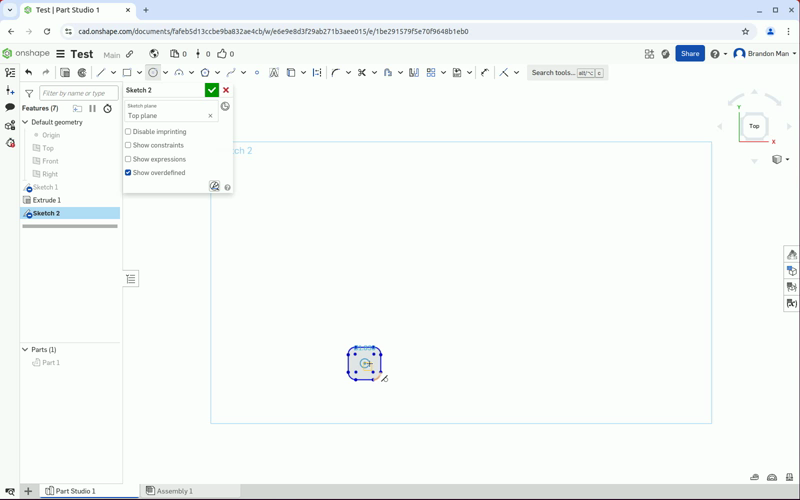
click(369, 363)
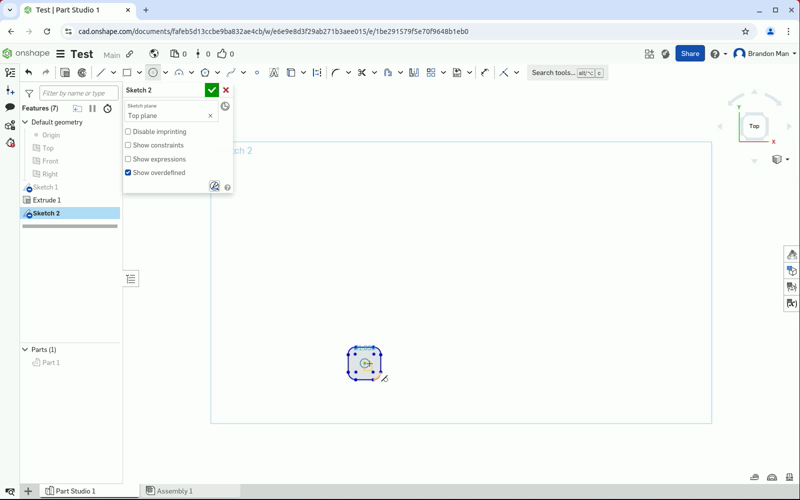
key(esc)
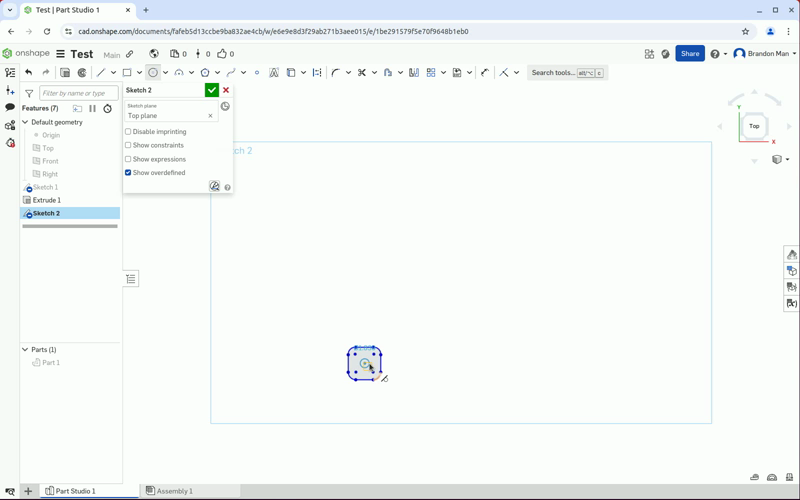
mouse_move(370, 378)
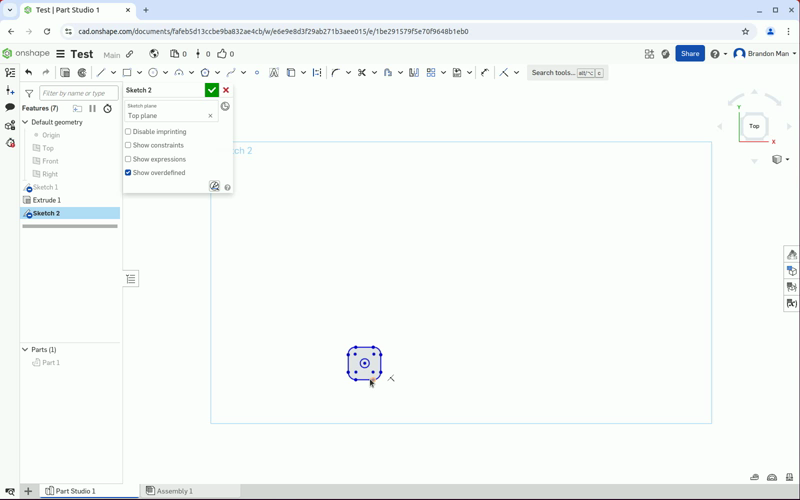
scroll(6)
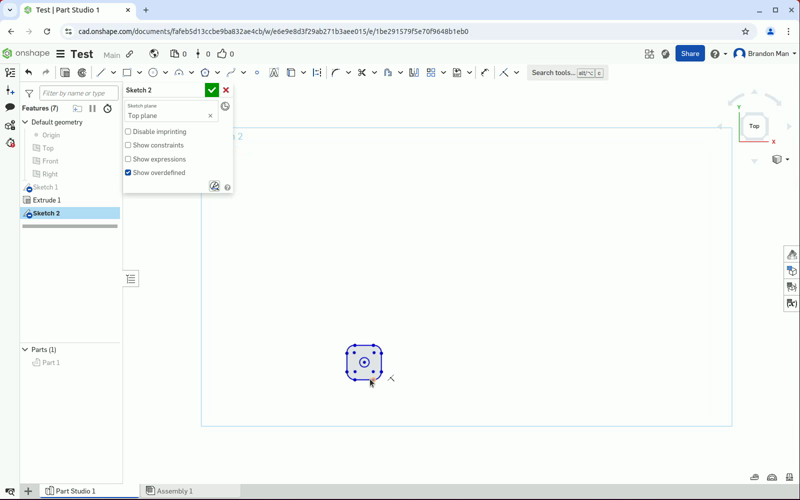
scroll(6)
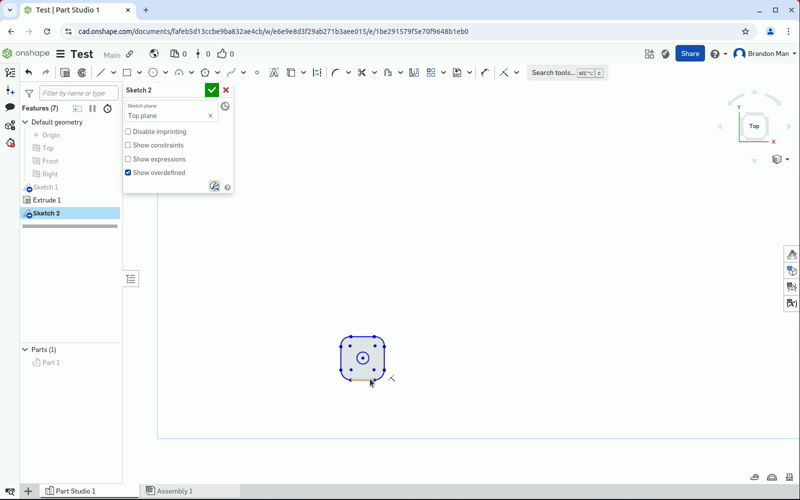
scroll(6)
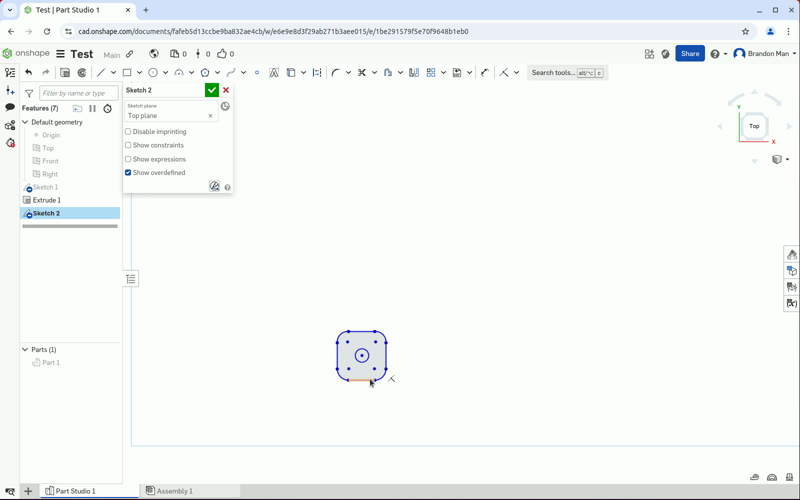
scroll(6)
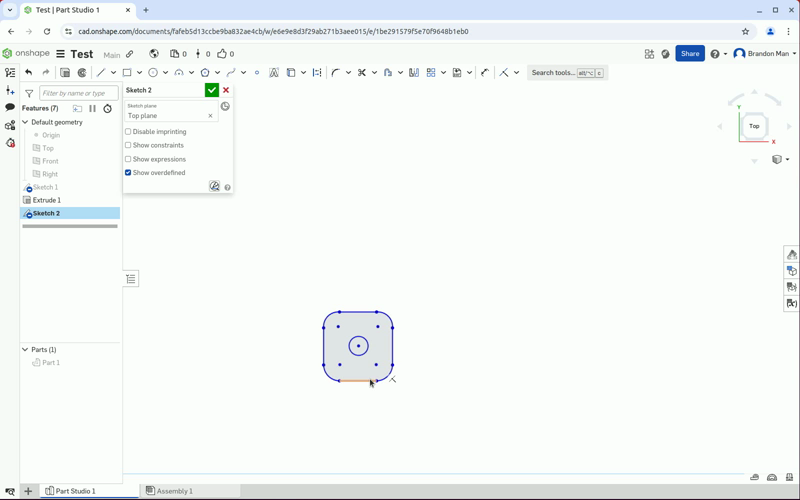
scroll(6)
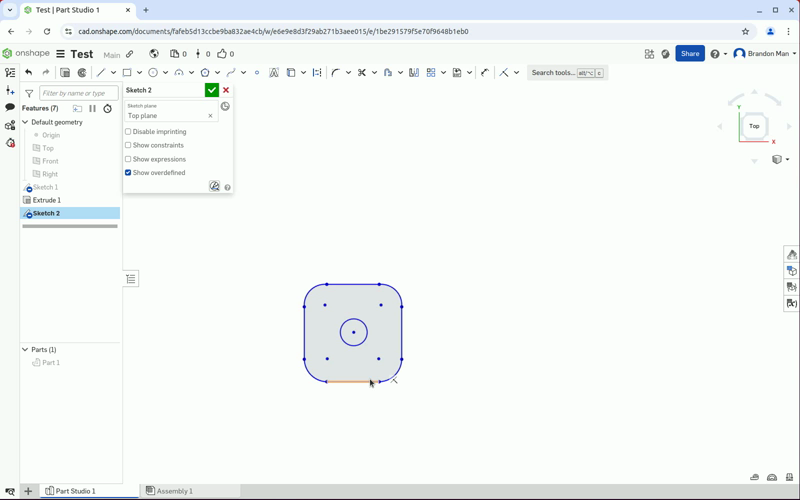
scroll(6)
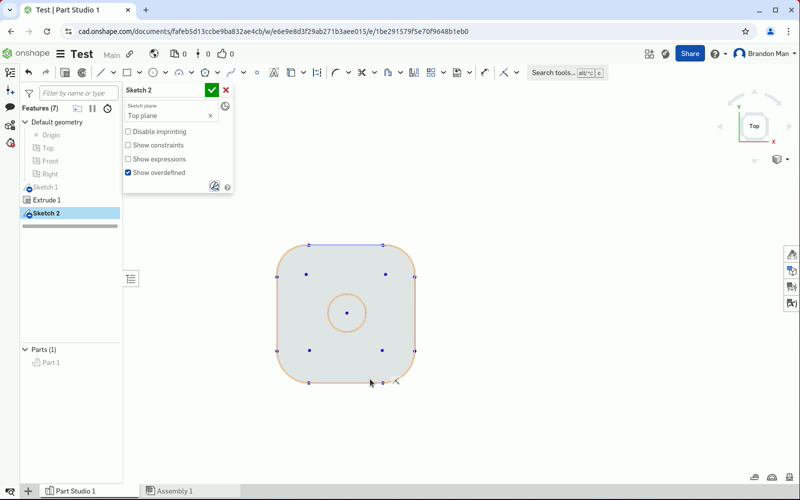
scroll(6)
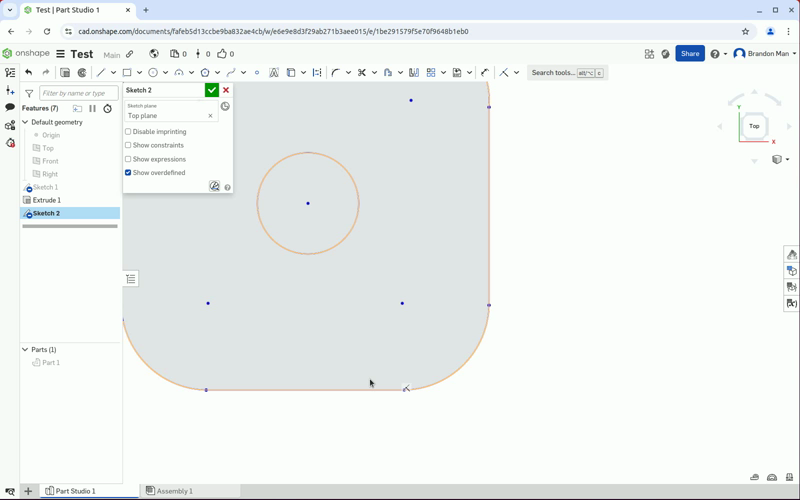
click(370, 378)
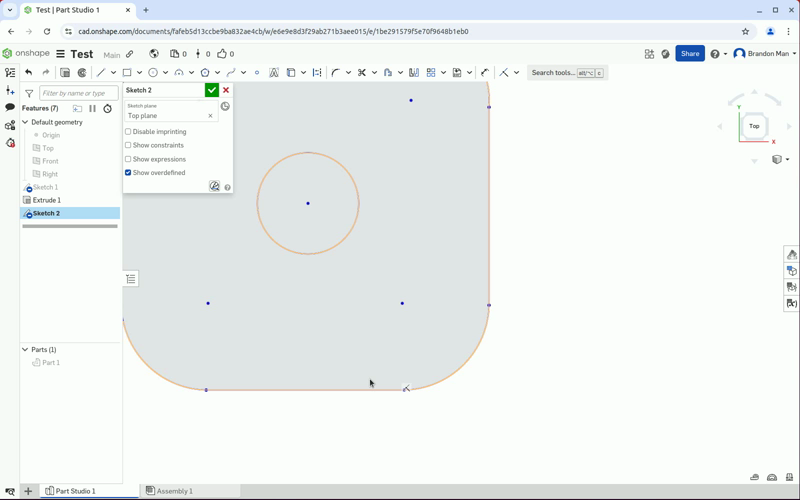
scroll(-6)
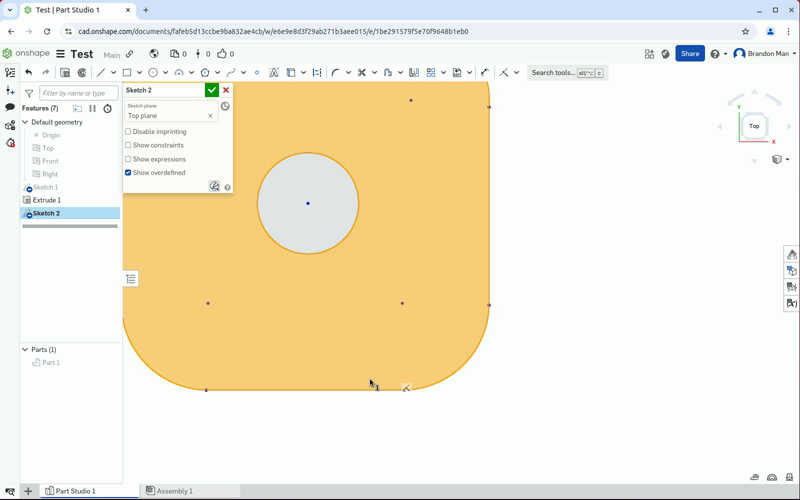
scroll(-6)
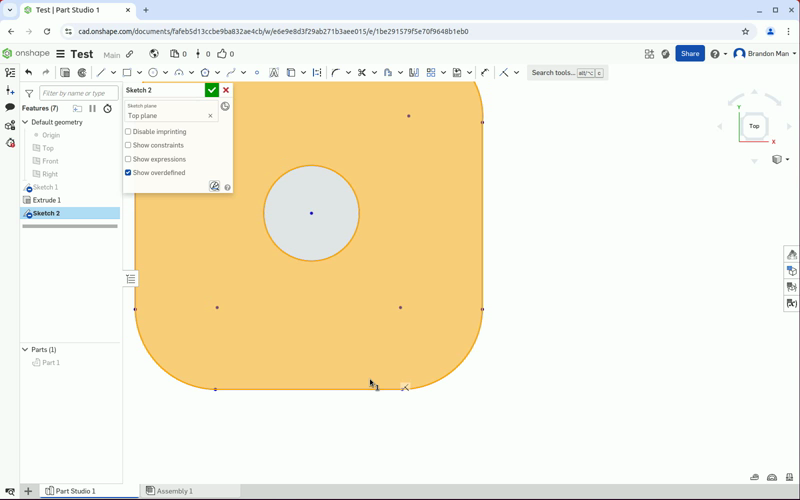
scroll(-6)
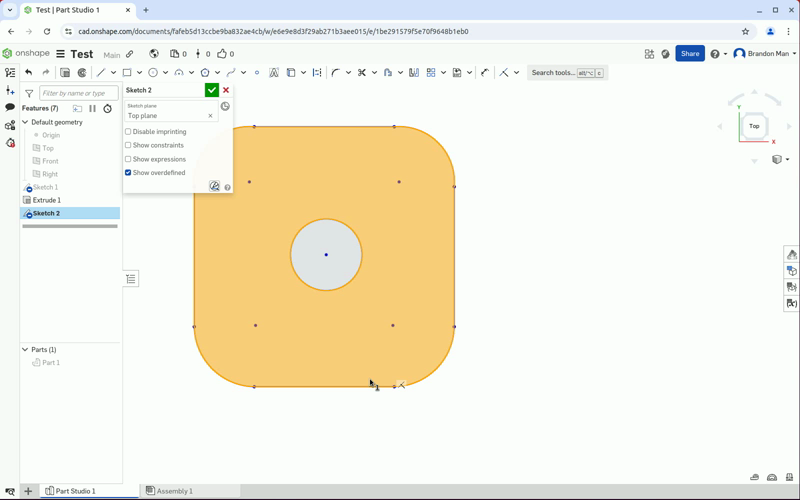
scroll(-6)
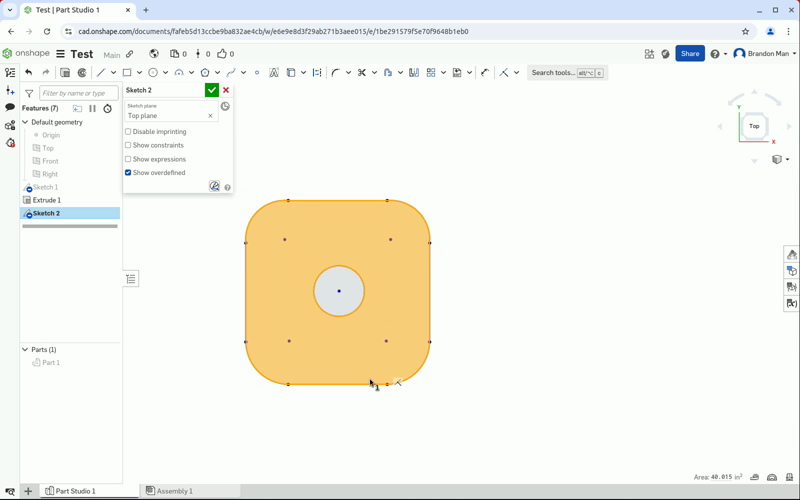
scroll(-6)
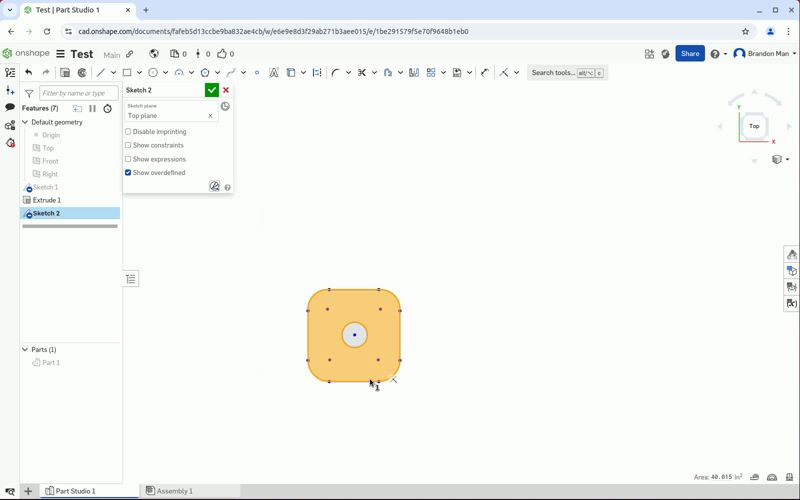
scroll(-6)
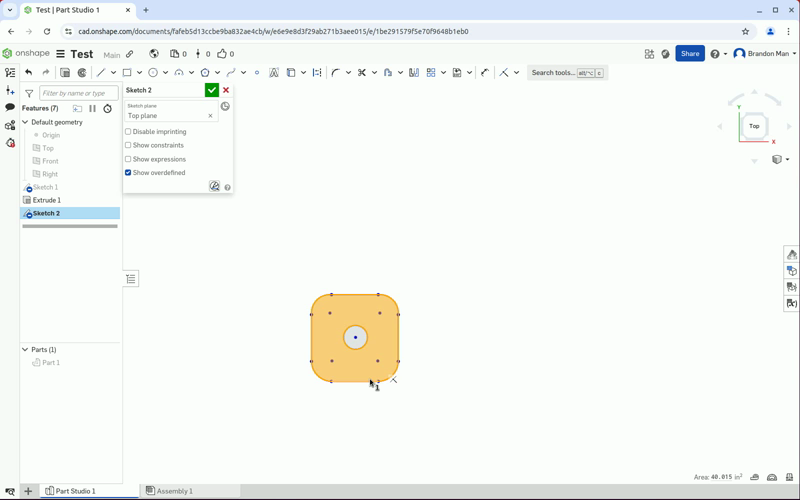
scroll(-6)
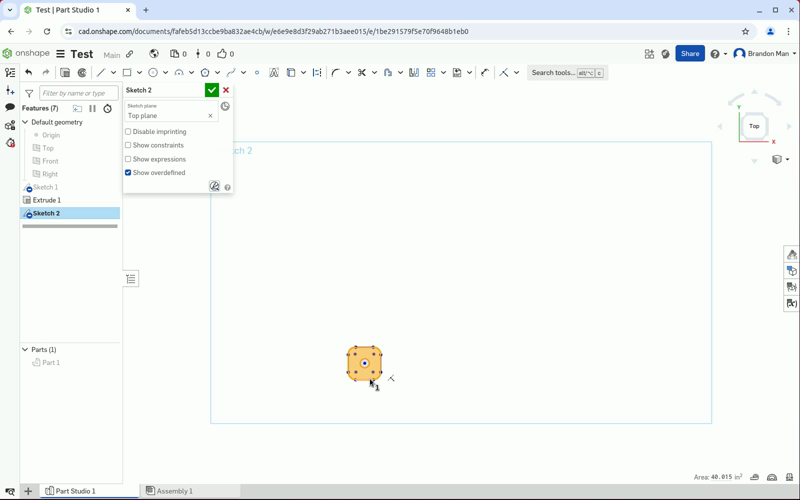
mouse_move(73, 352)
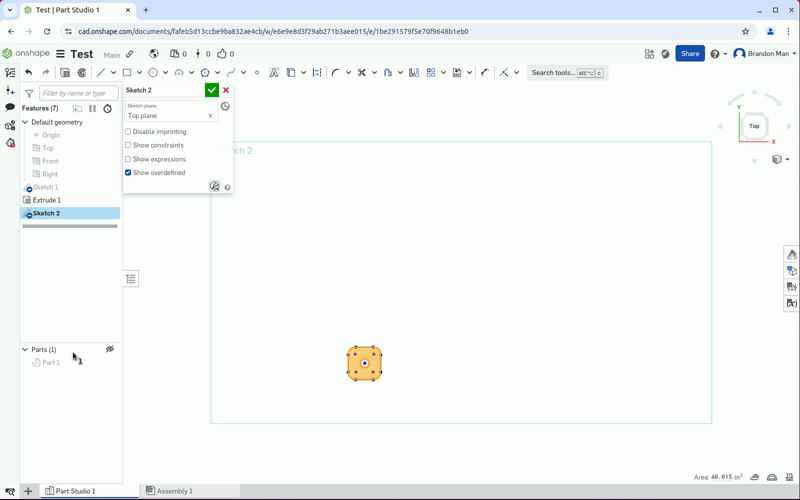
key(shift+y)
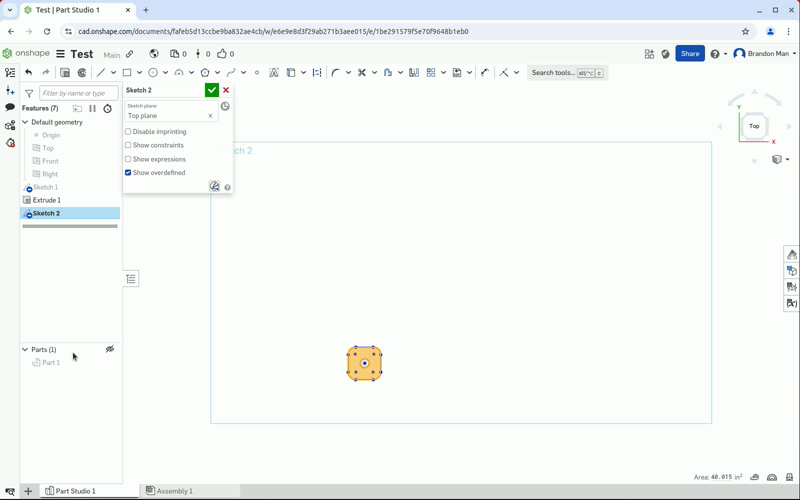
key(shift+e)
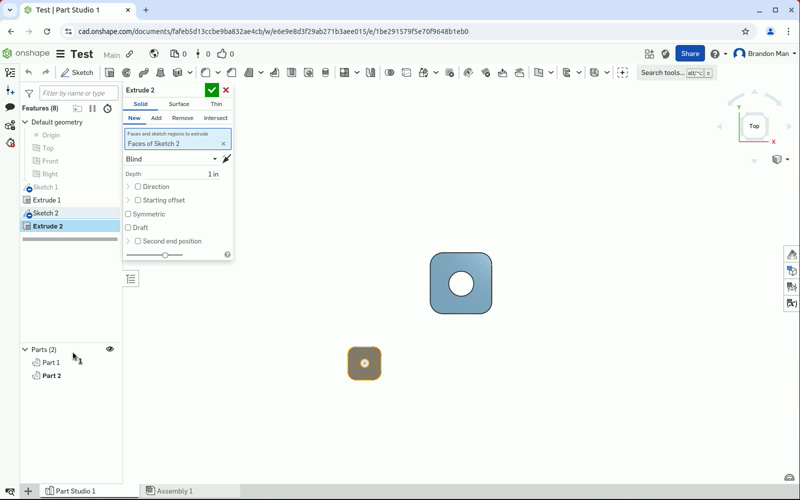
mouse_move(143, 106)
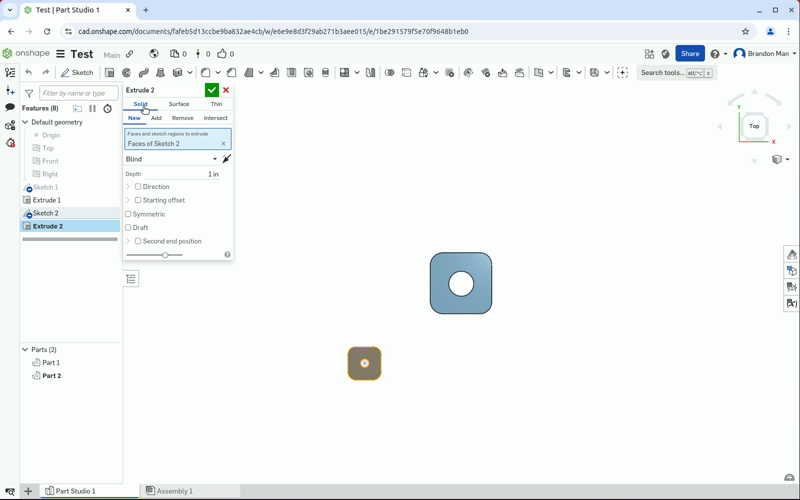
click(143, 106)
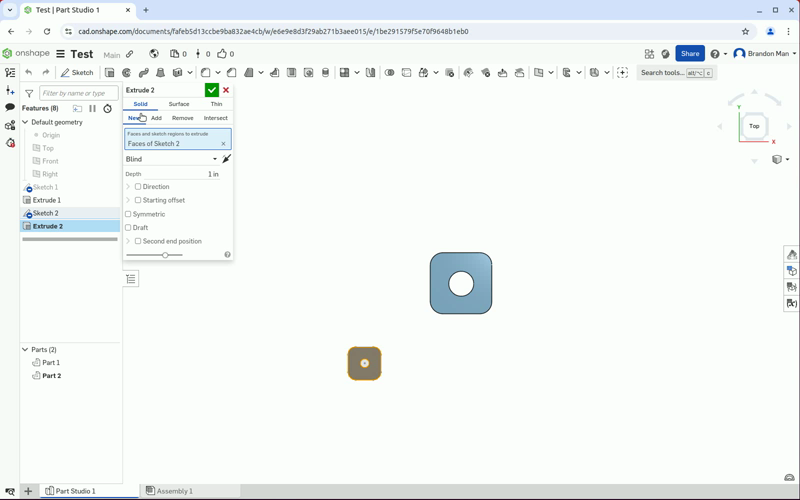
mouse_move(137, 120)
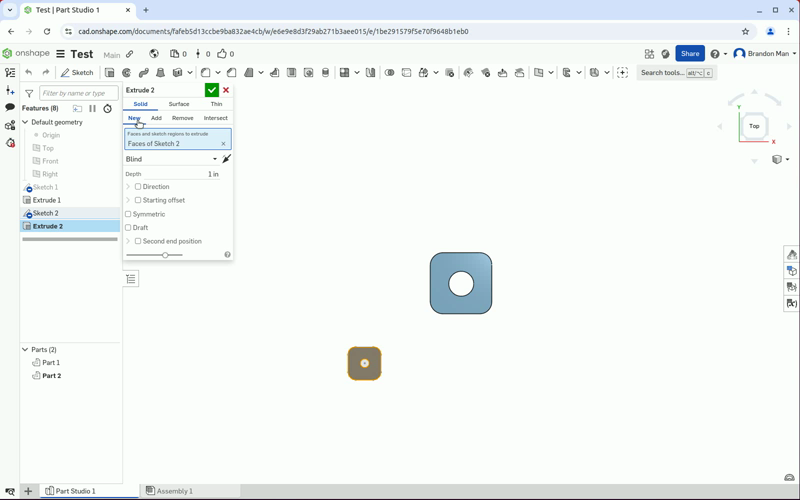
click(137, 120)
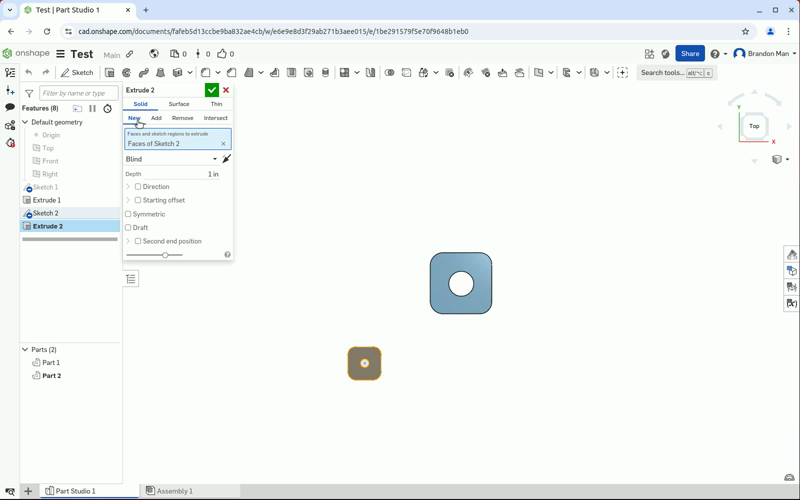
key(tab, 4)
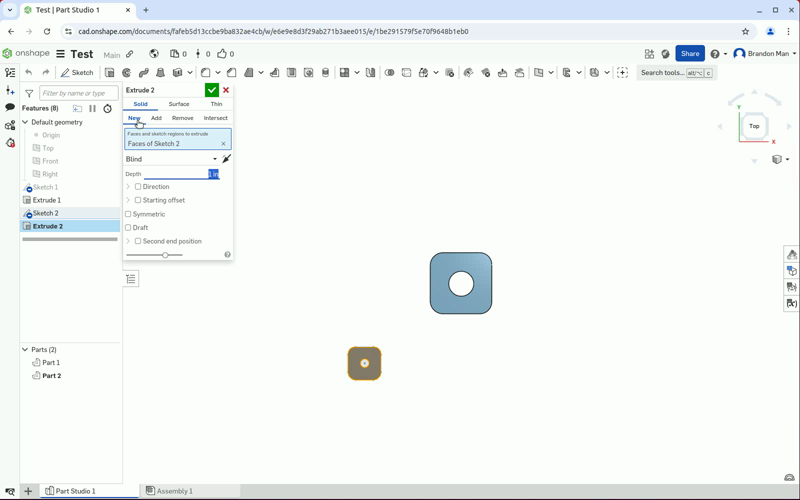
text(2.407)
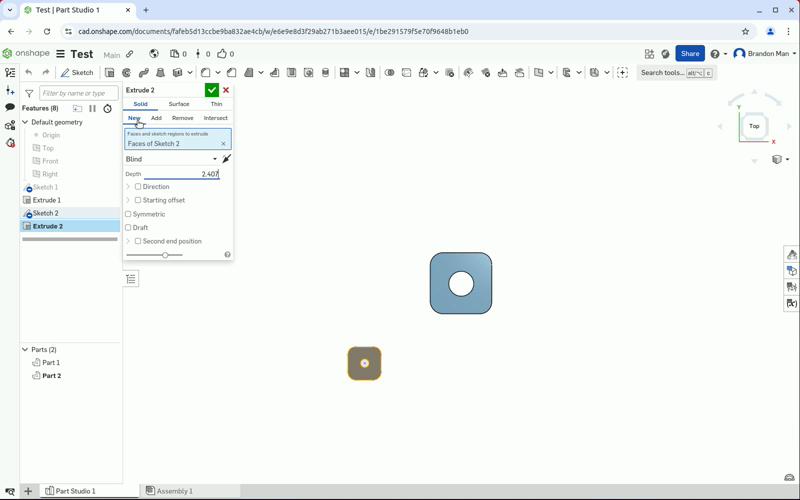
key(enter)
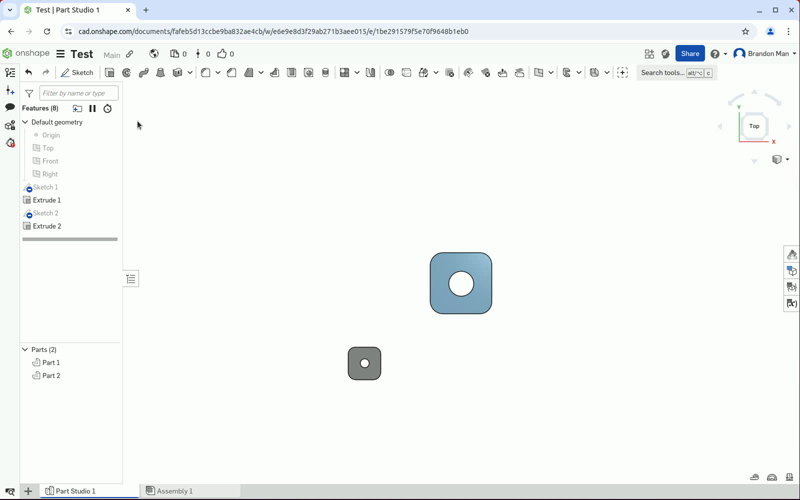
key(shift+h)
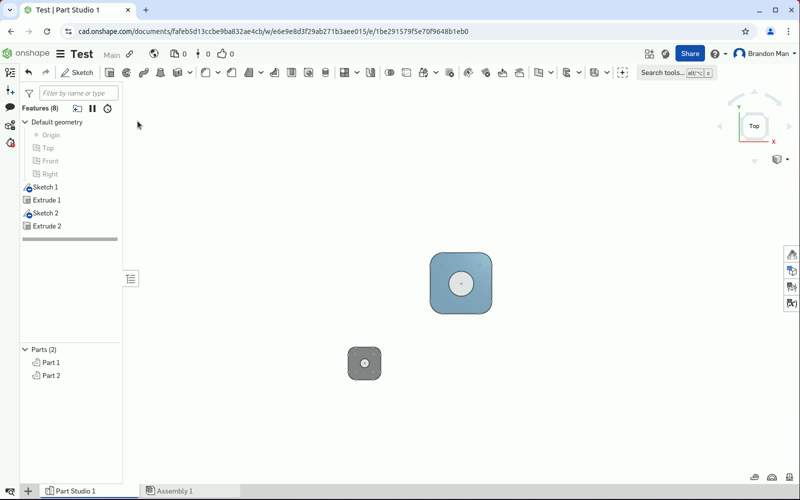
key(shift+h)
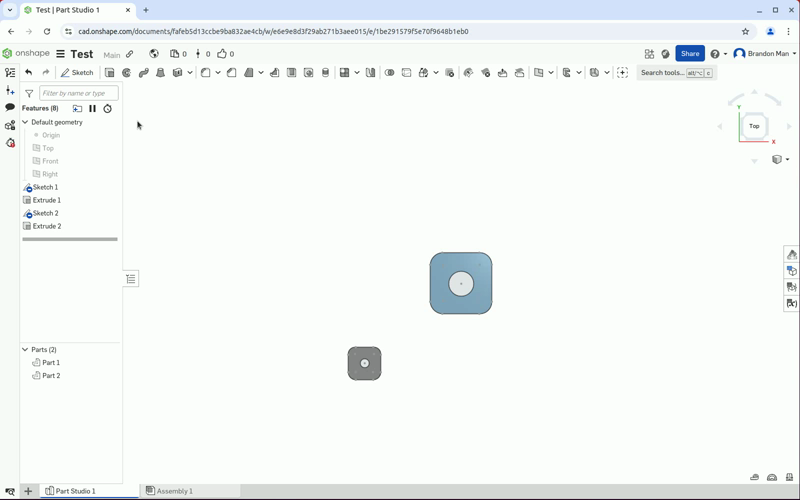
key(shift+7)
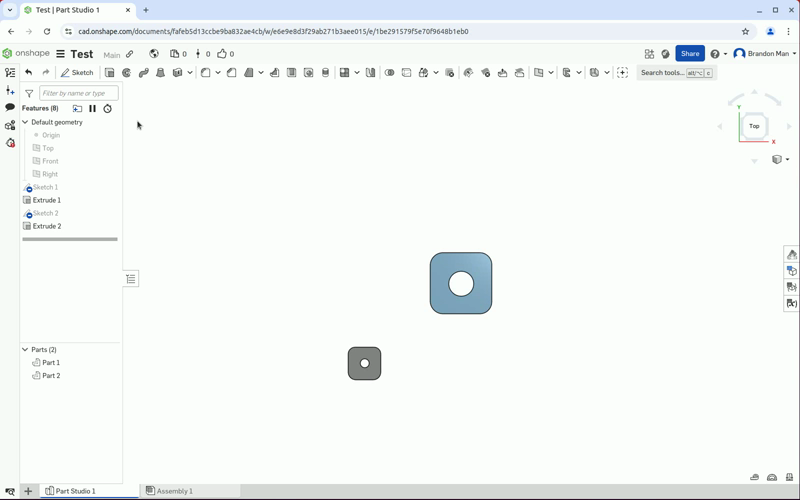
key(up, 3)
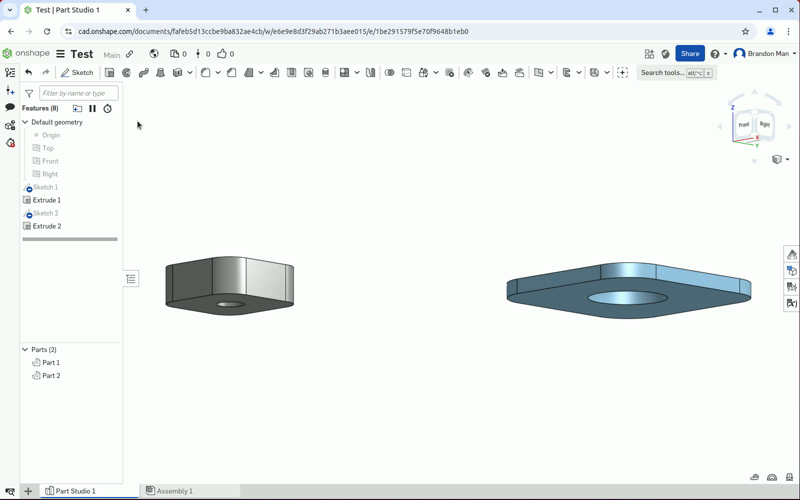
key(left, 3)
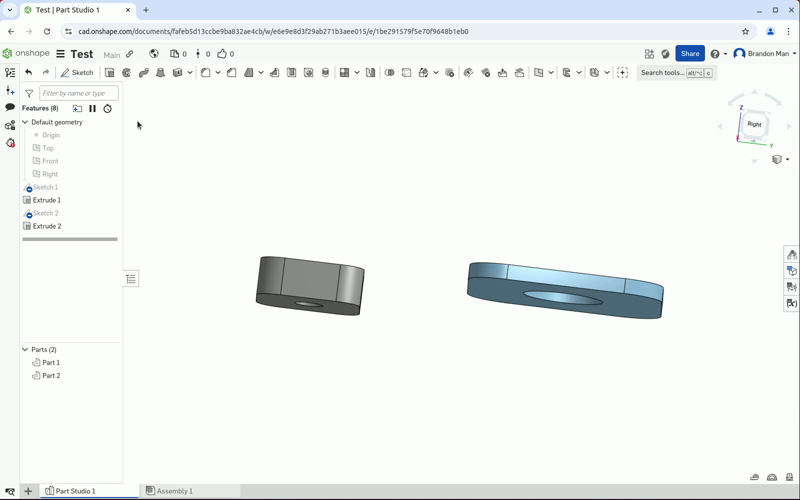
key(right, 3)
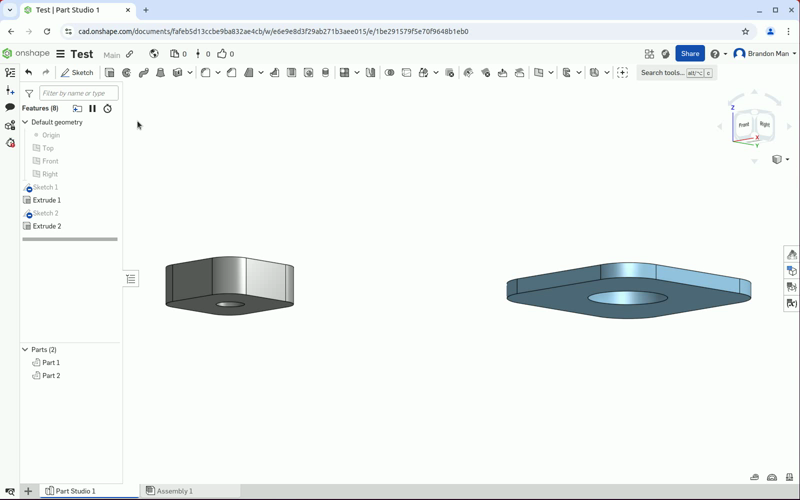
key(down, 3)
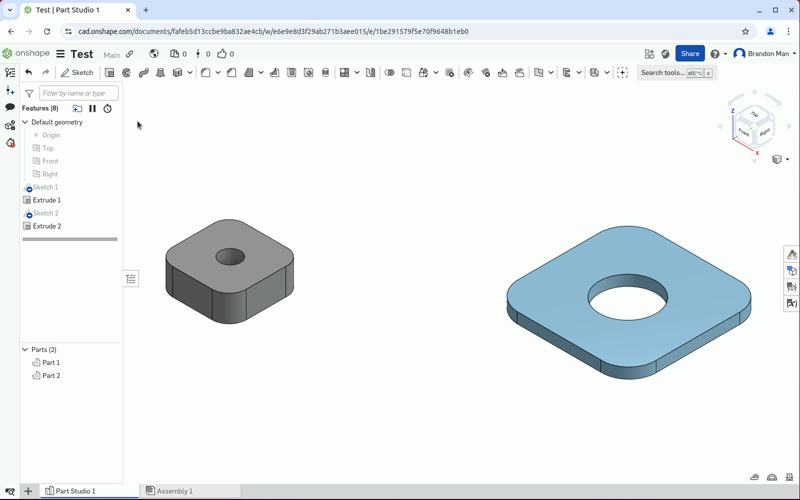
mouse_move(73, 189)
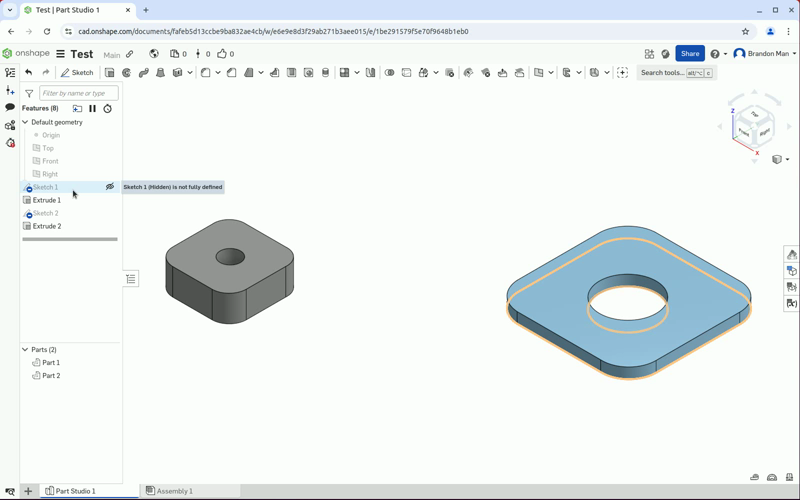
click(73, 189)